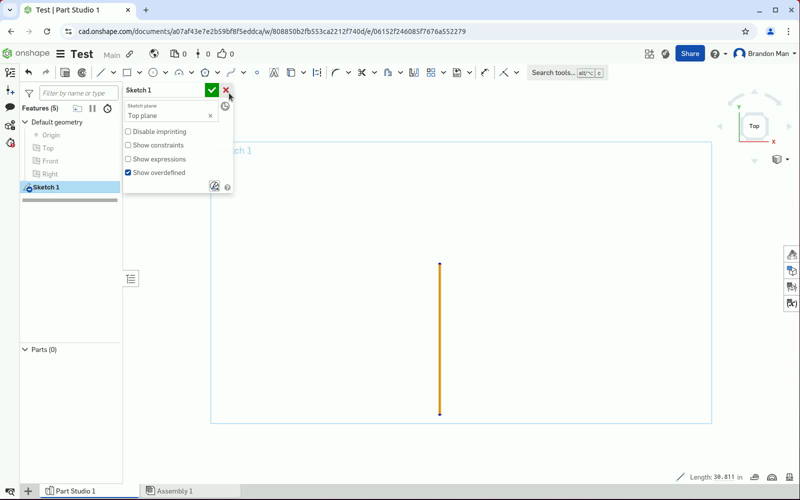
key(shift+h)
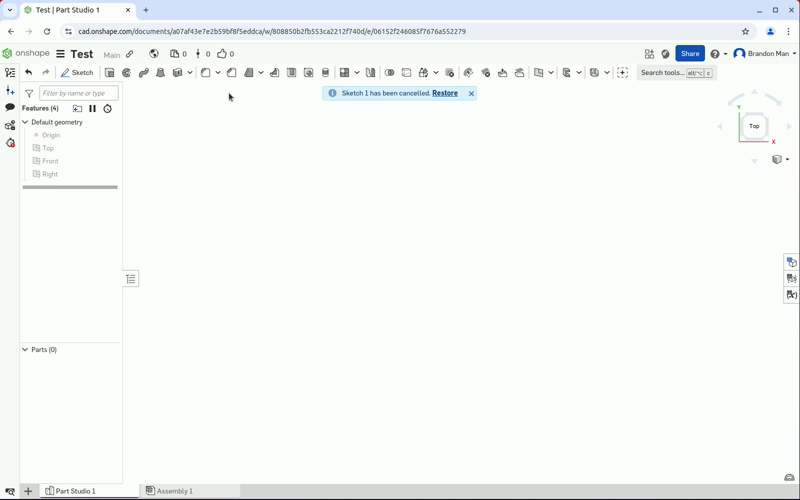
mouse_move(73, 352)
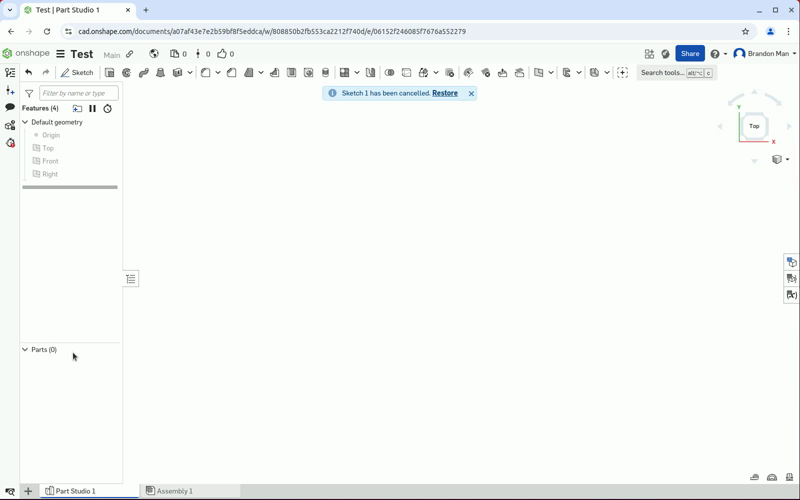
key(y)
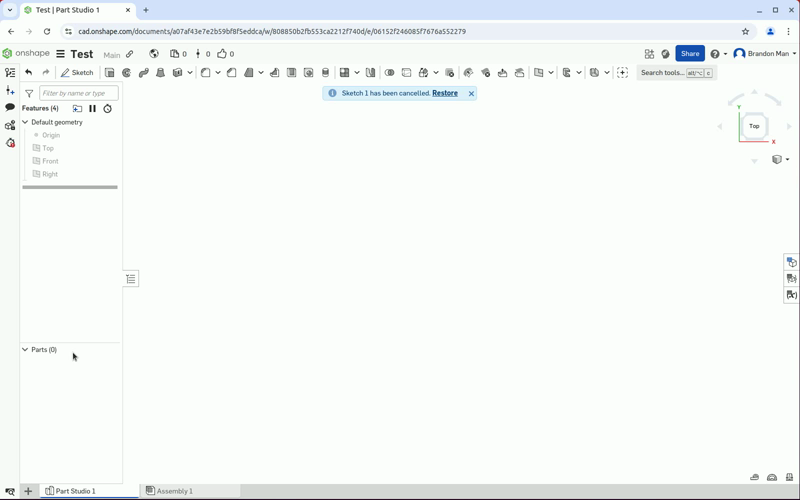
key(shift+p)
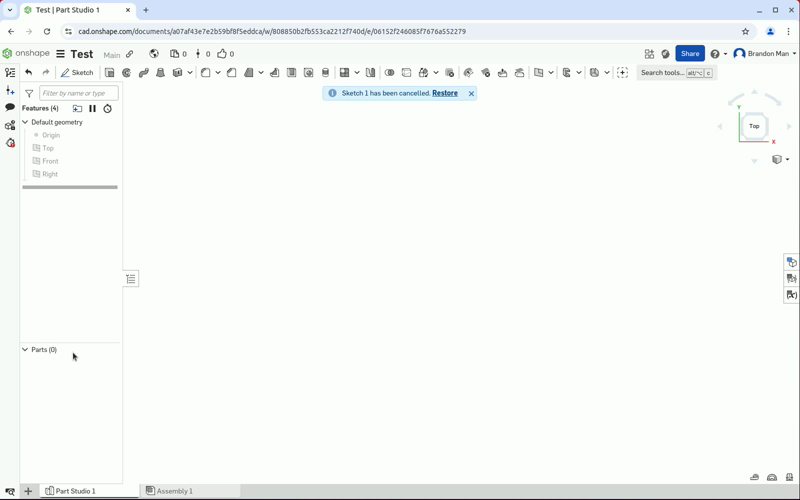
key(space)
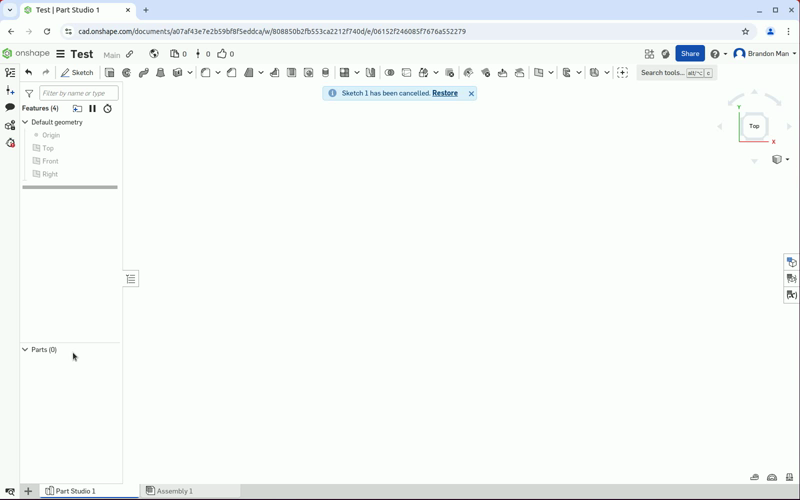
key_down(shift)
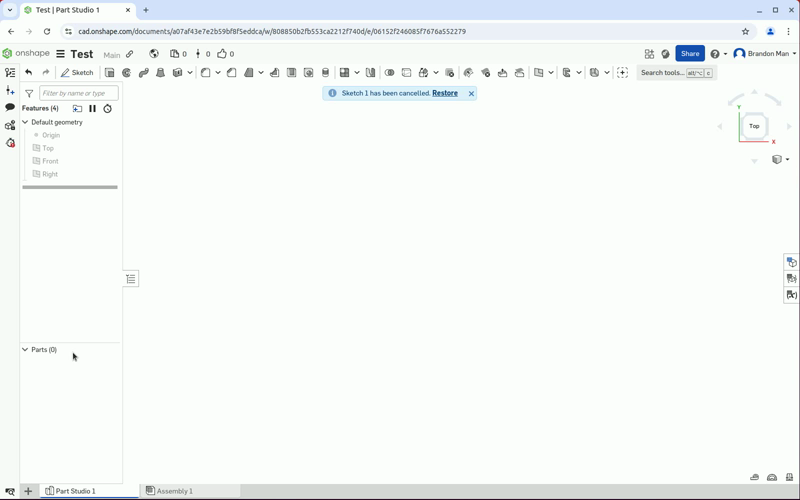
key(up)
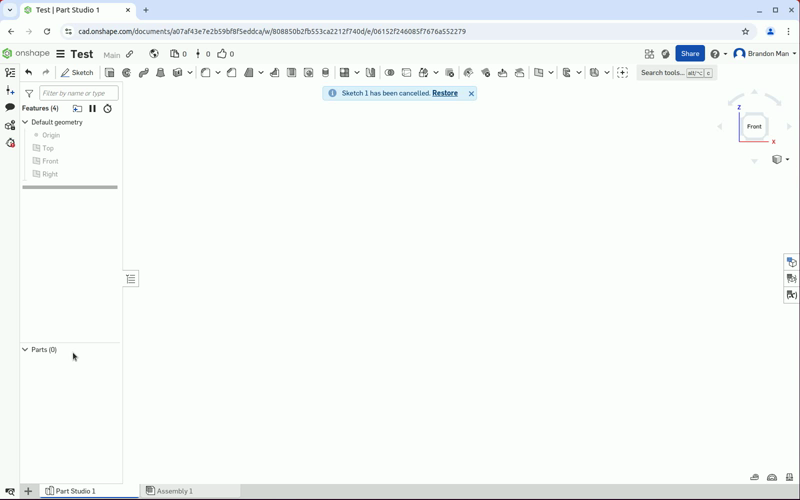
key_up(shift)
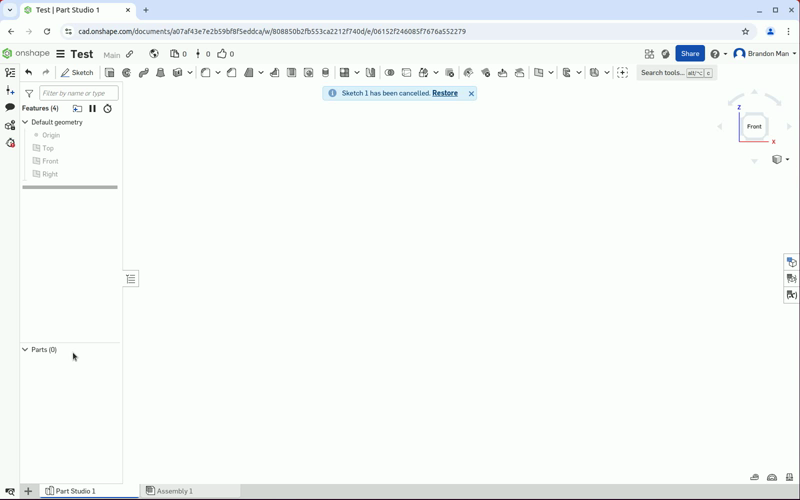
key(space)
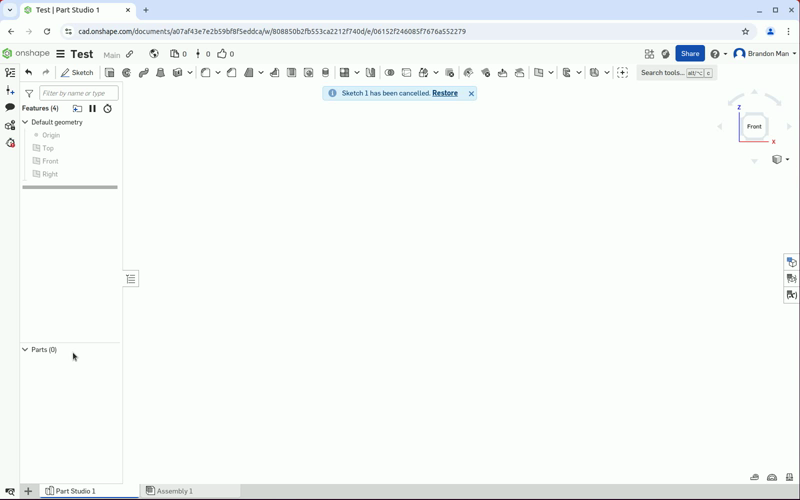
key_down(shift)
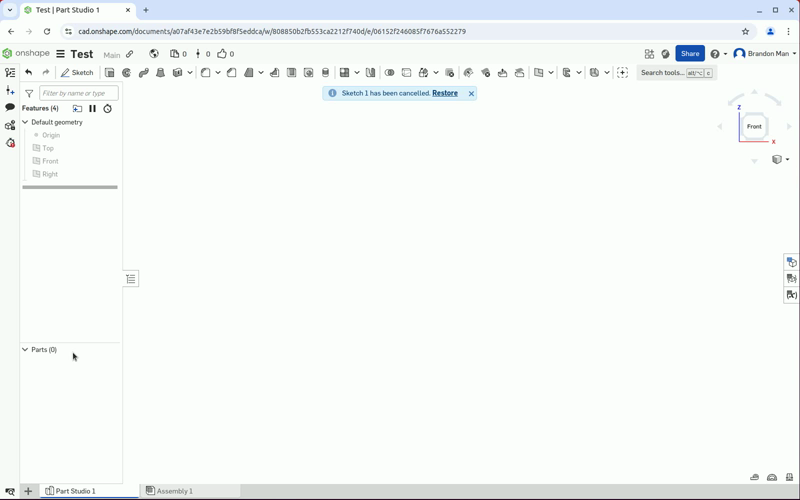
key(left)
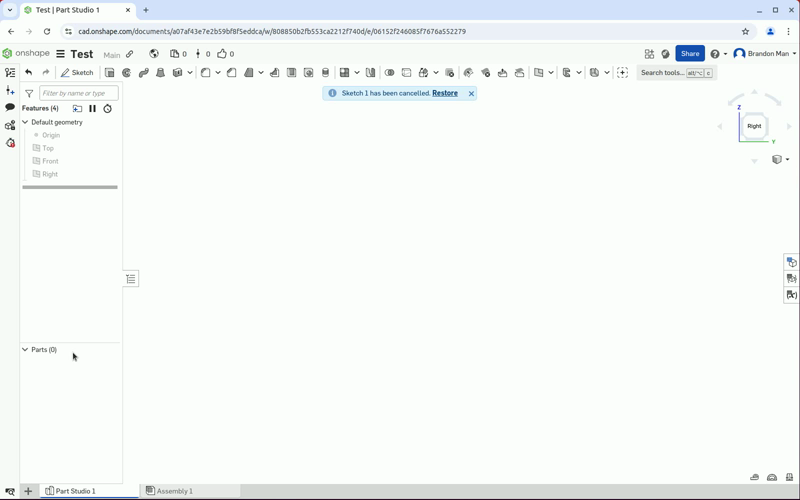
key_up(shift)
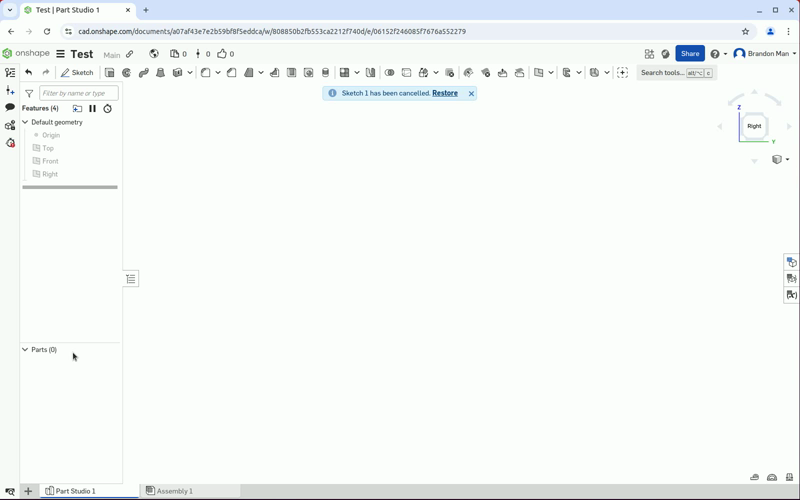
mouse_move(73, 352)
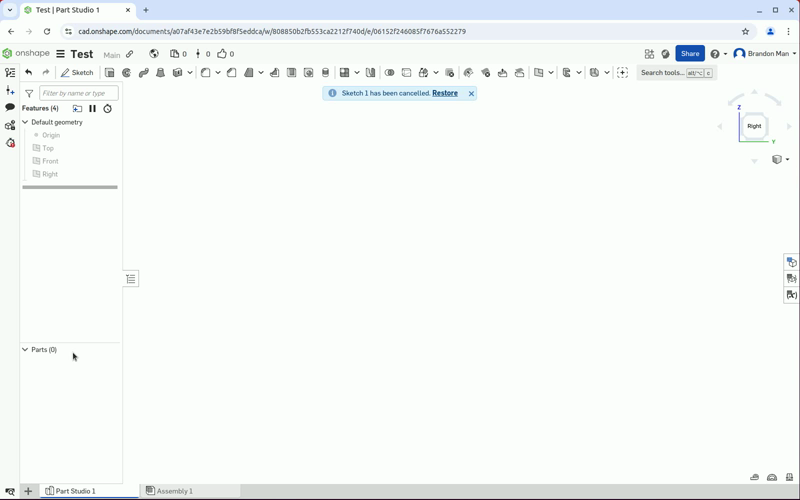
key(shift+y)
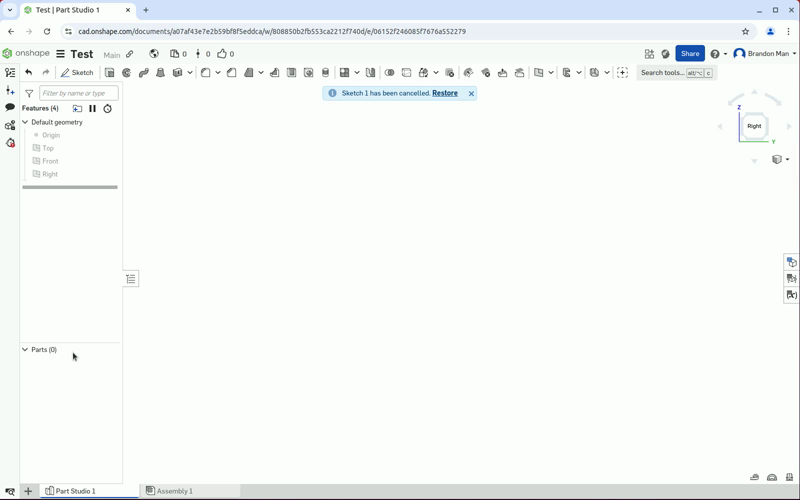
key(shift+s)
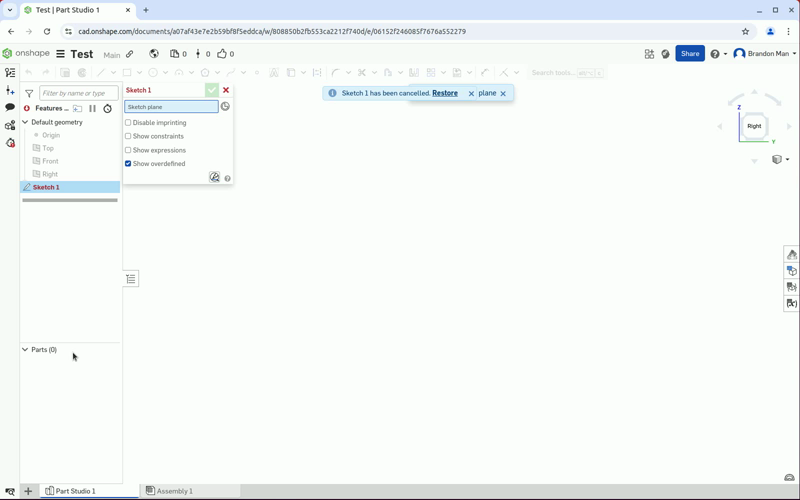
mouse_move(73, 176)
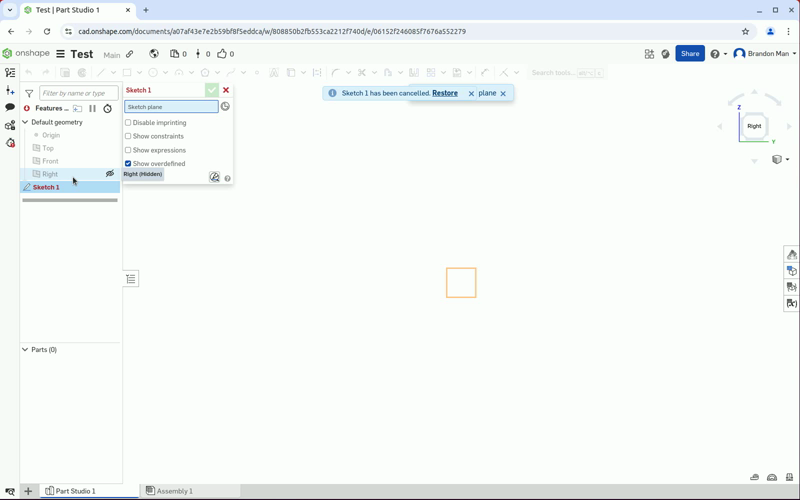
click(73, 176)
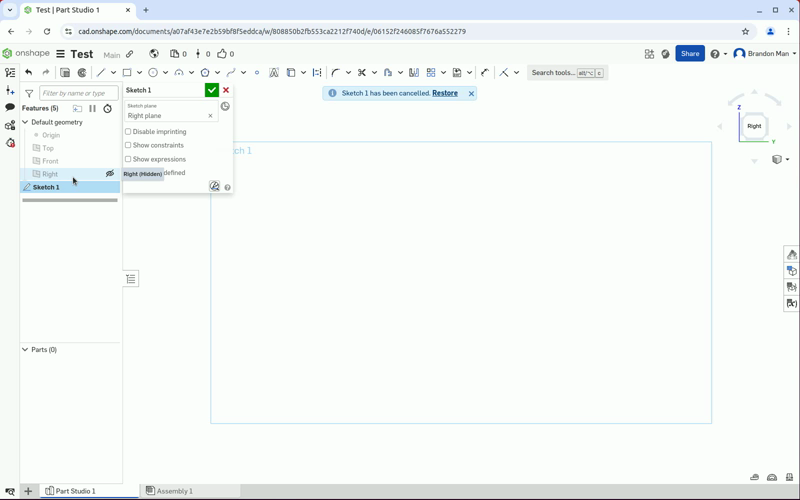
mouse_move(73, 352)
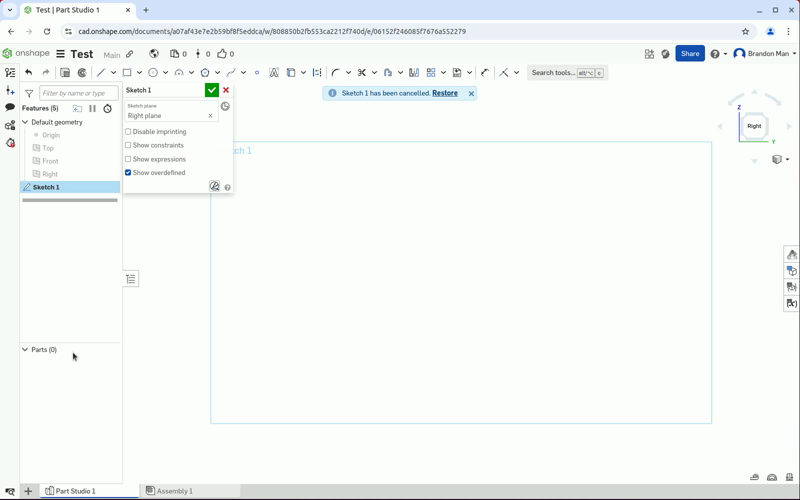
key(y)
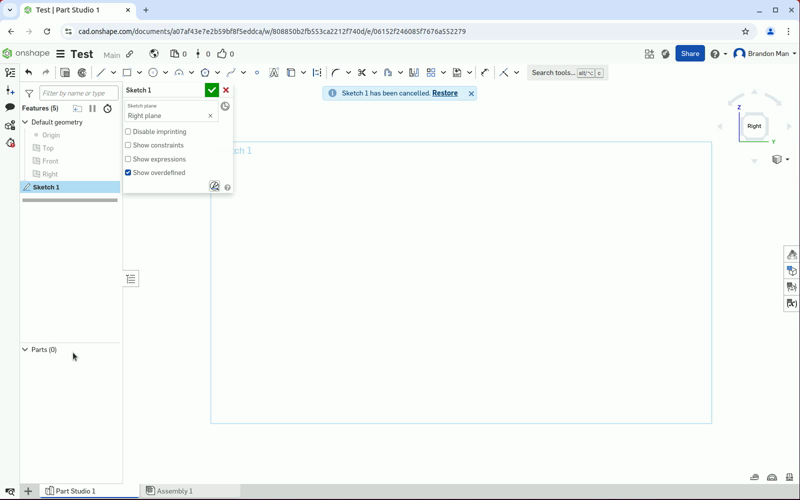
key(a)
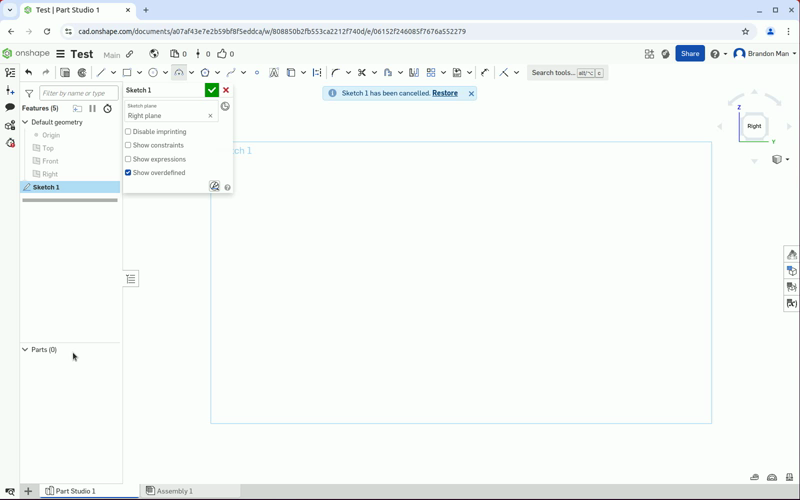
key_down(shift)
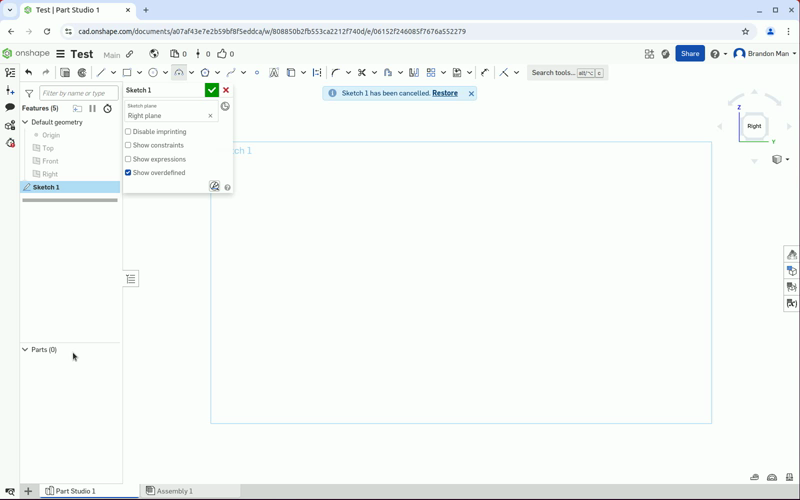
mouse_move(351, 282)
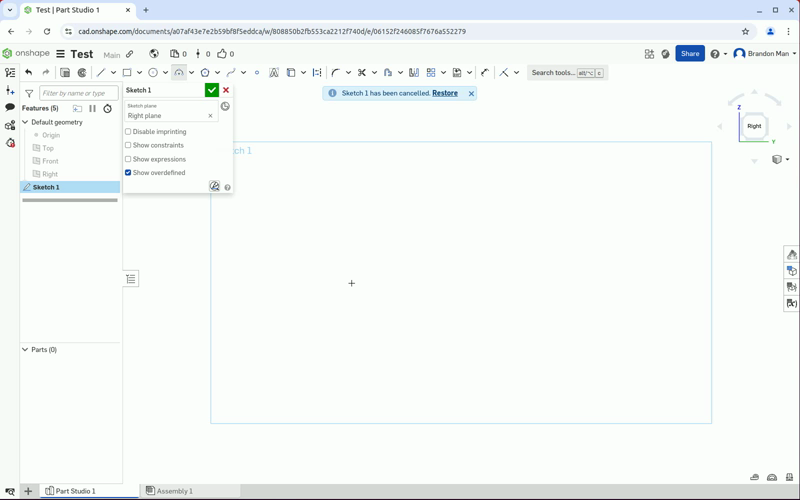
click(351, 282)
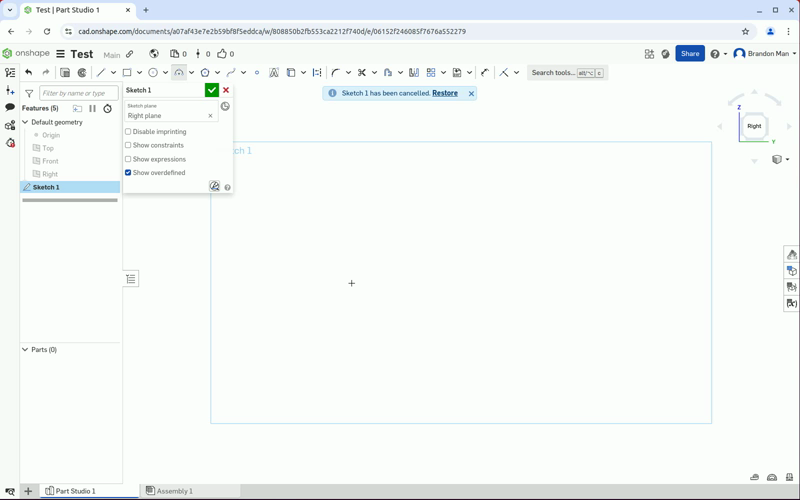
key_up(shift)
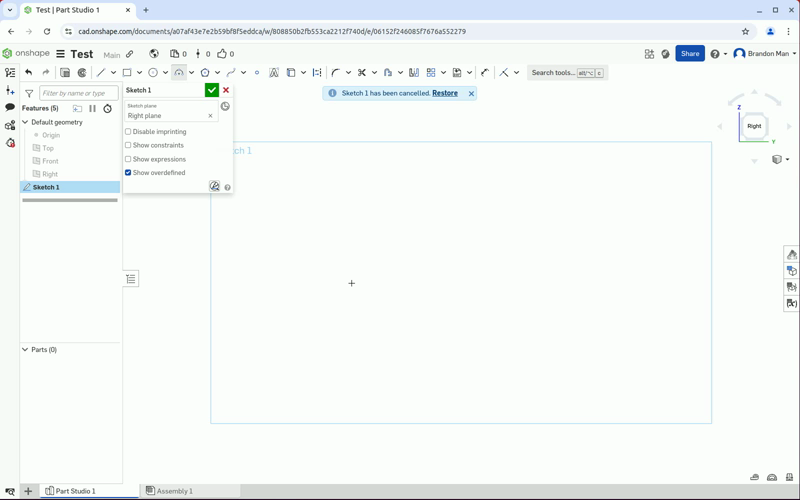
key_down(shift)
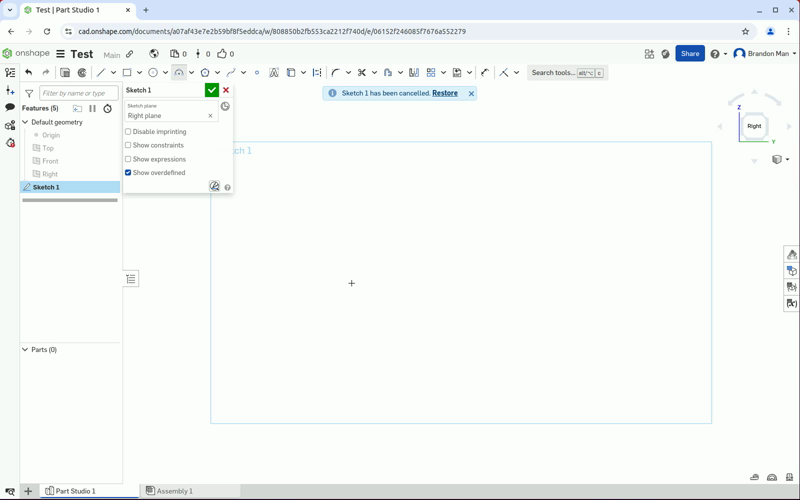
mouse_move(457, 369)
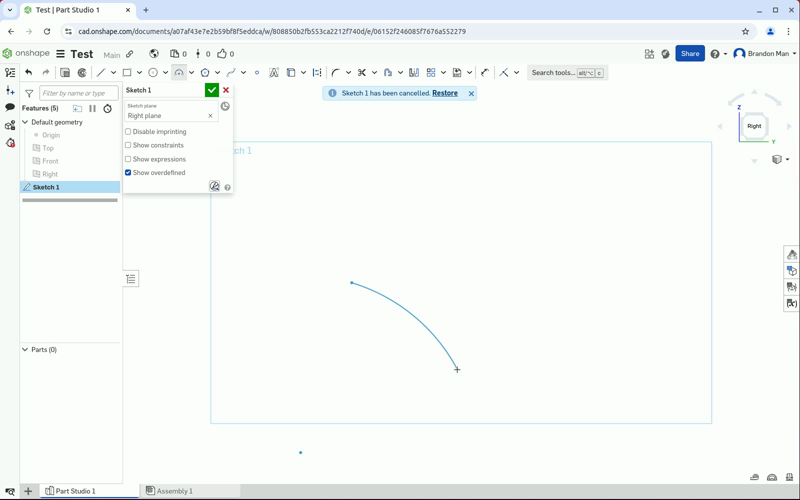
click(457, 369)
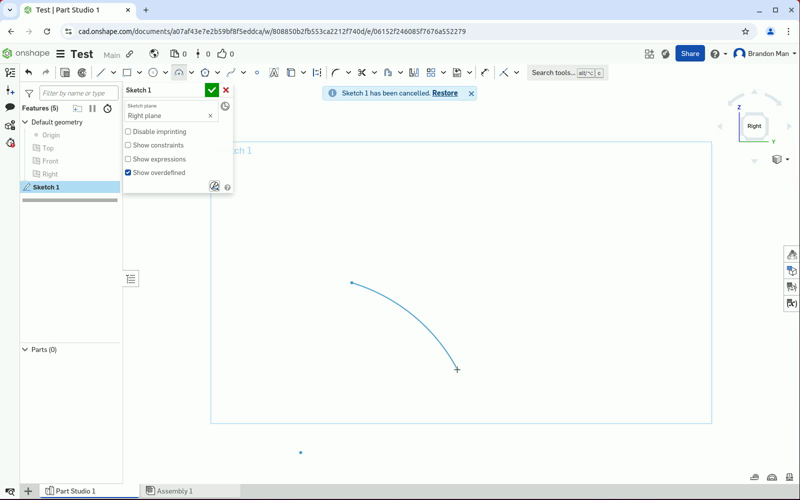
mouse_move(392, 340)
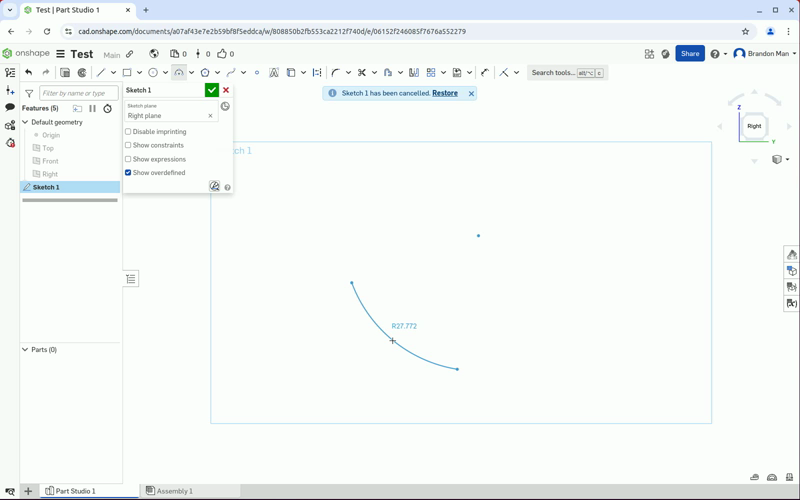
click(392, 340)
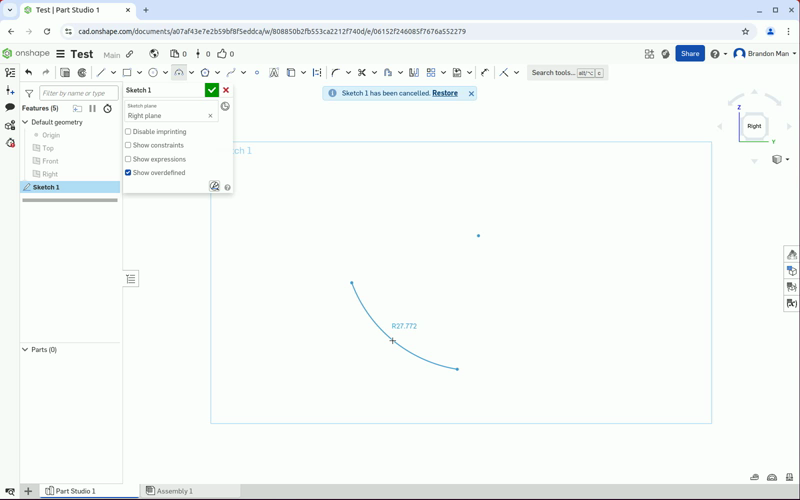
key_up(shift)
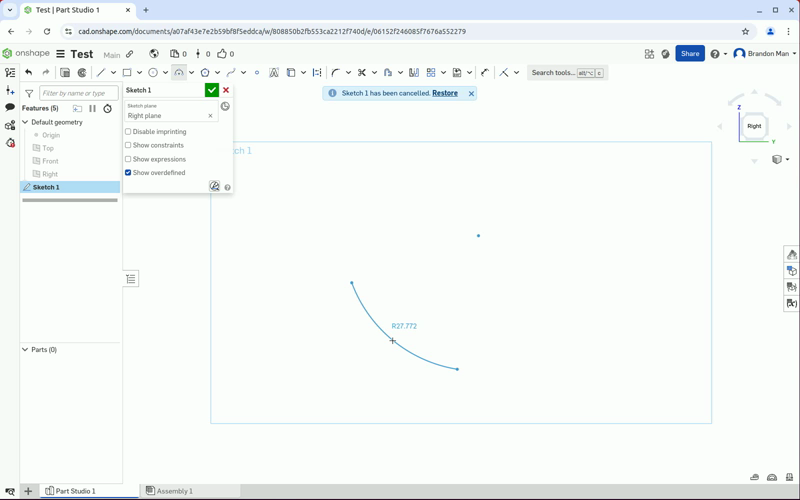
key(esc)
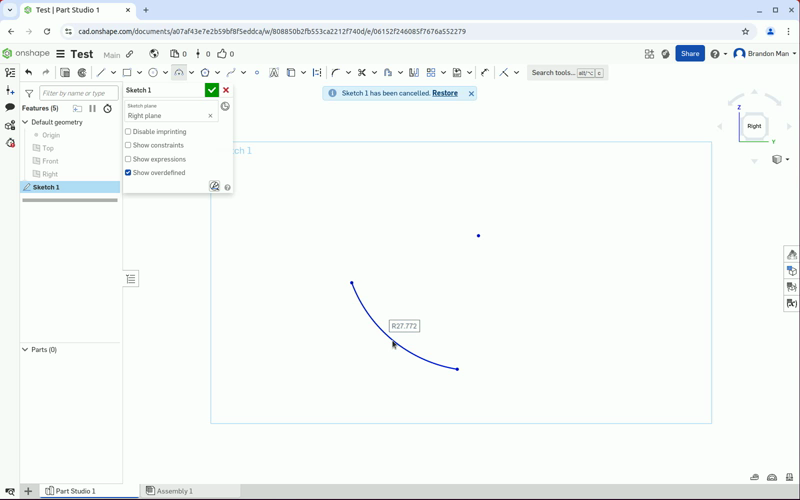
key(l)
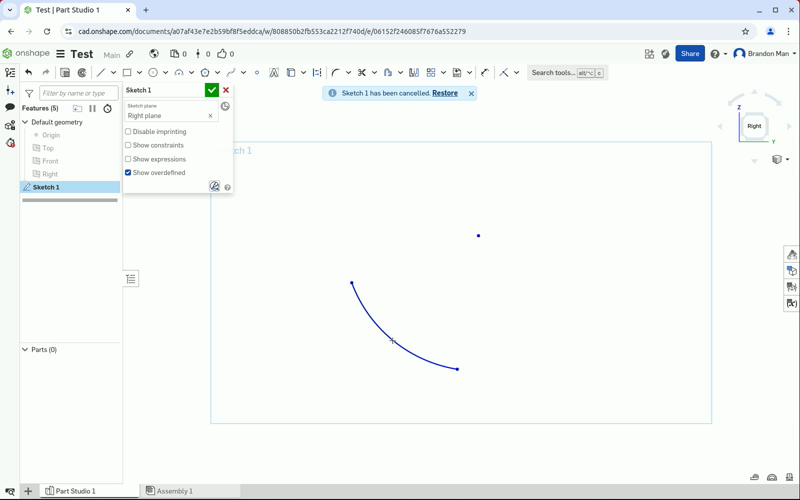
mouse_move(457, 369)
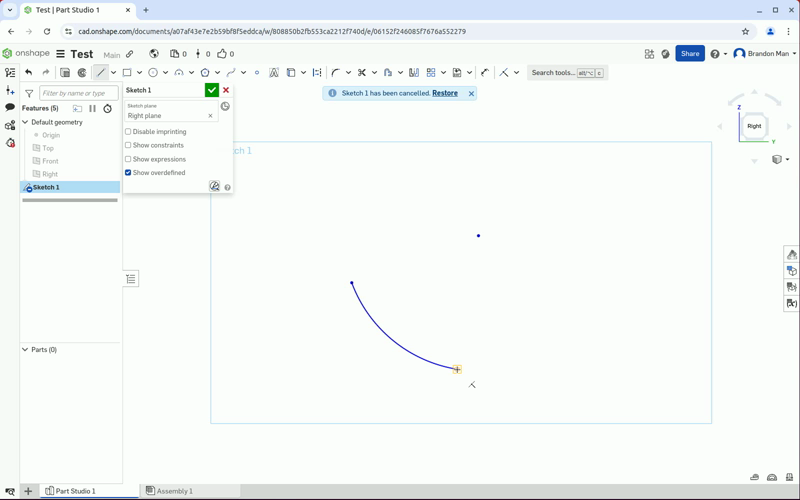
click(457, 369)
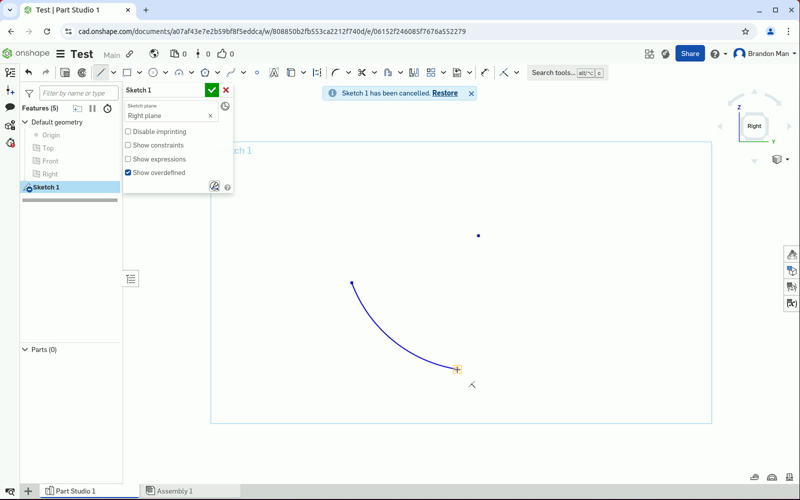
key_down(shift)
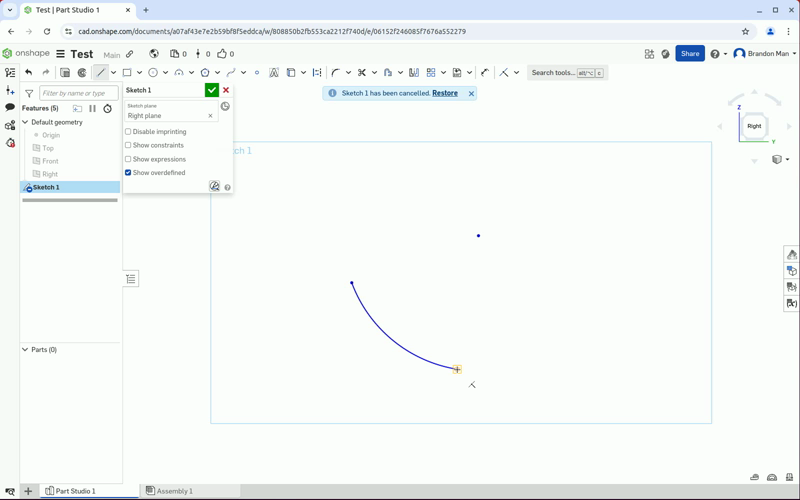
mouse_move(487, 369)
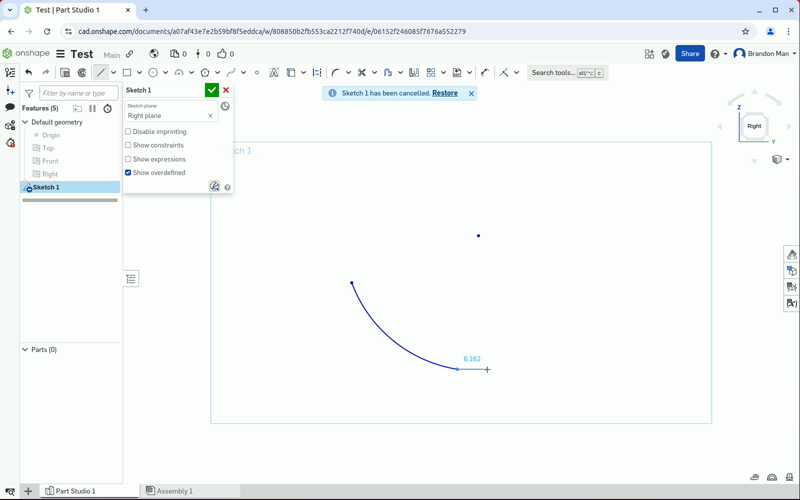
mouse_move(457, 358)
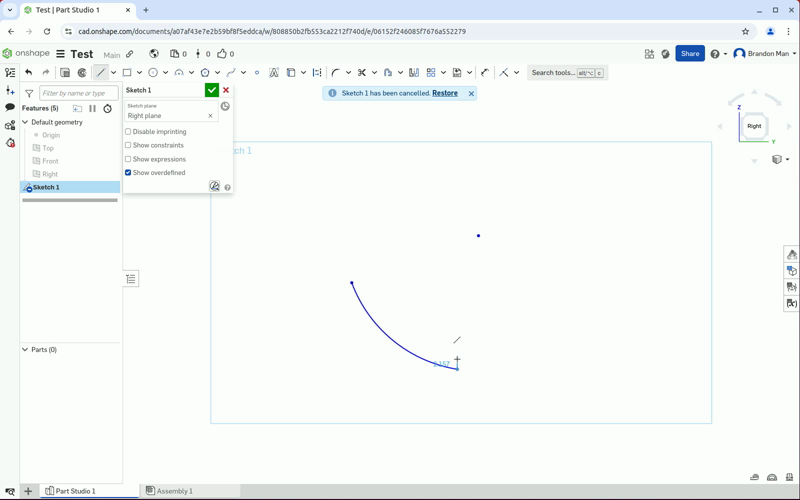
click(457, 358)
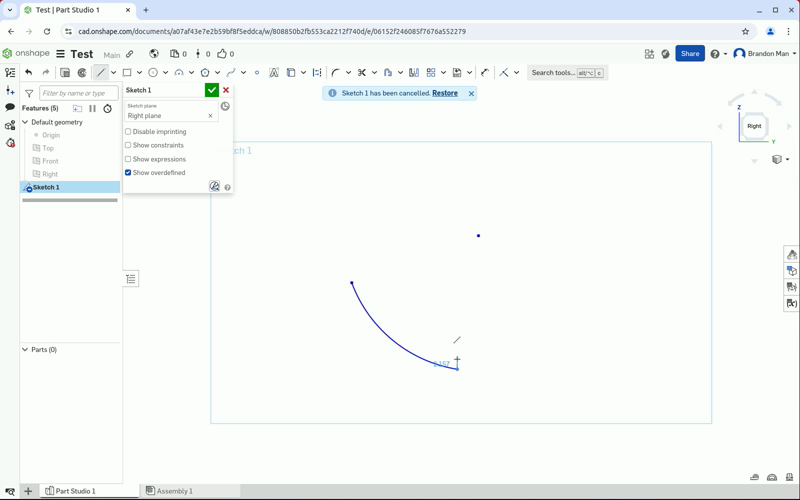
key_up(shift)
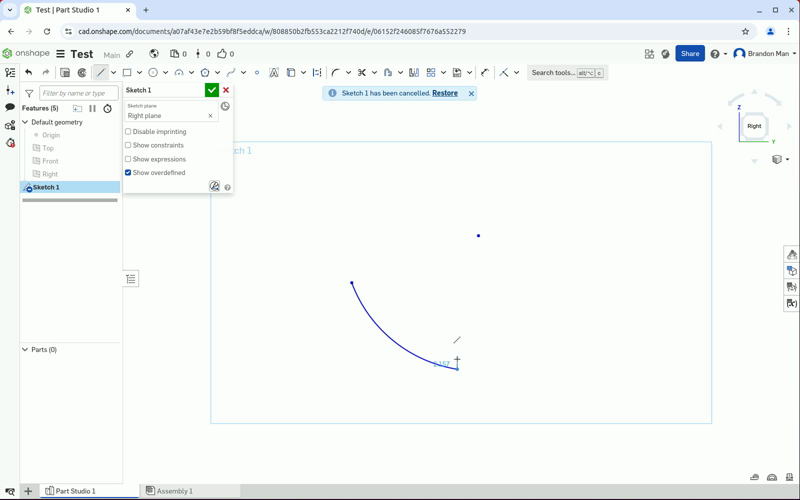
key_down(shift)
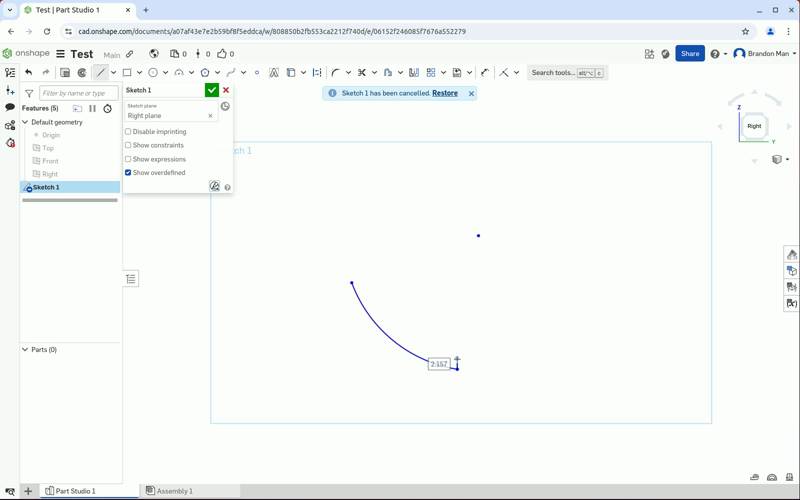
mouse_move(487, 358)
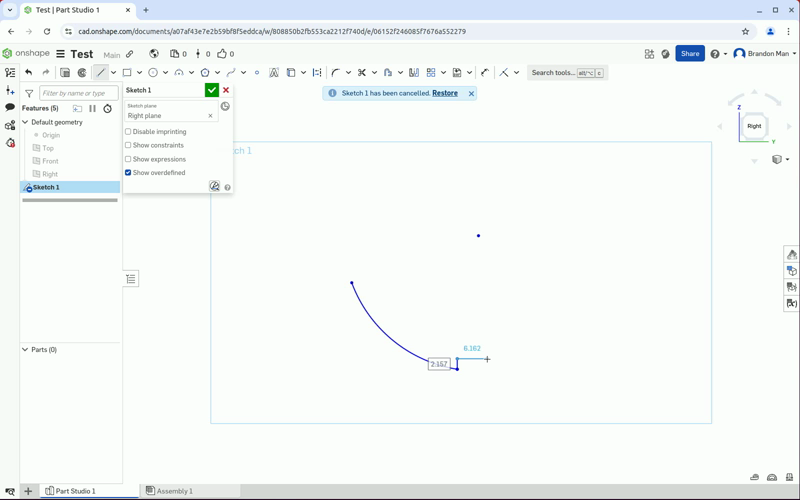
mouse_move(460, 358)
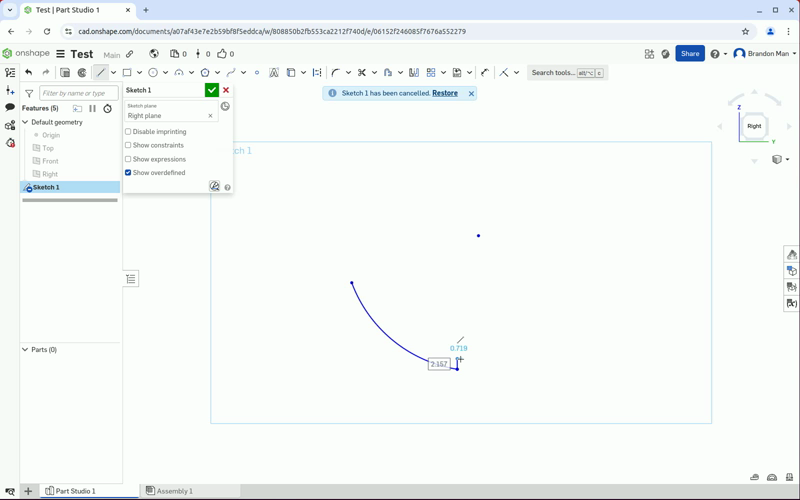
scroll(6)
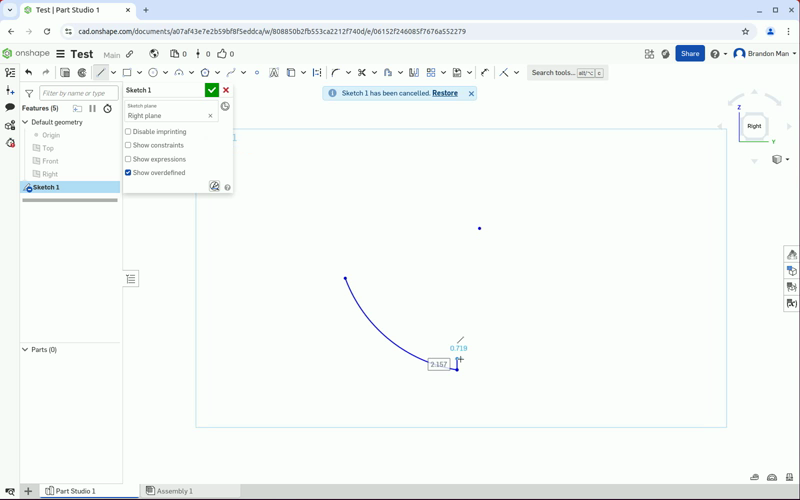
scroll(6)
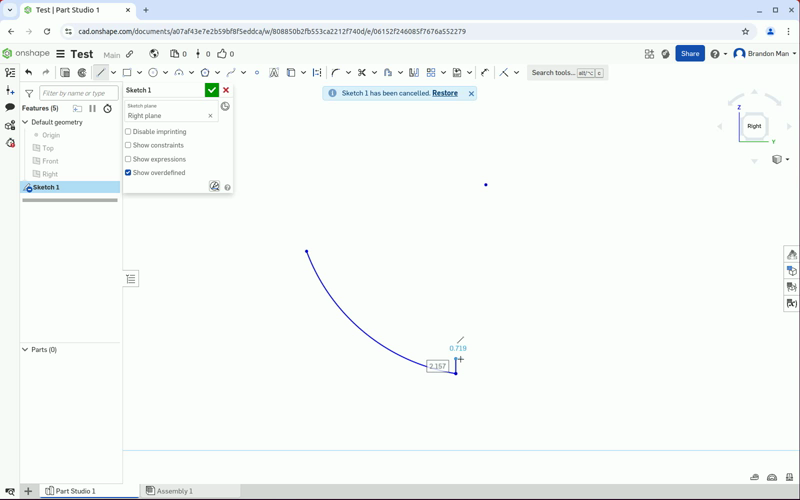
scroll(6)
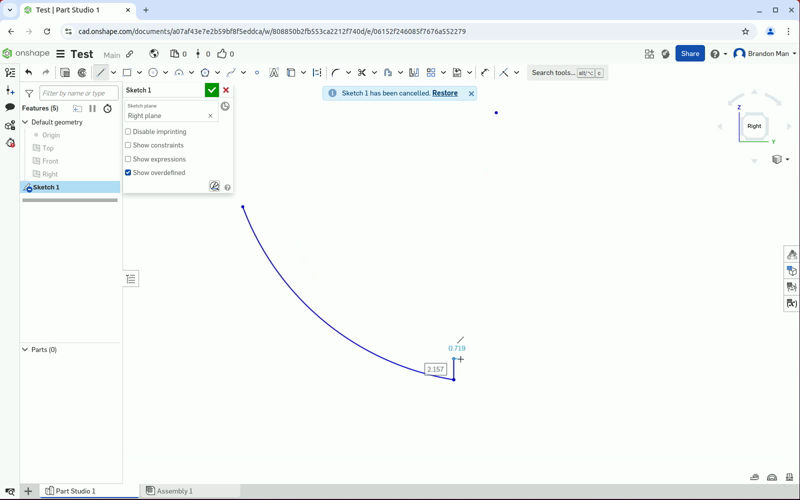
scroll(6)
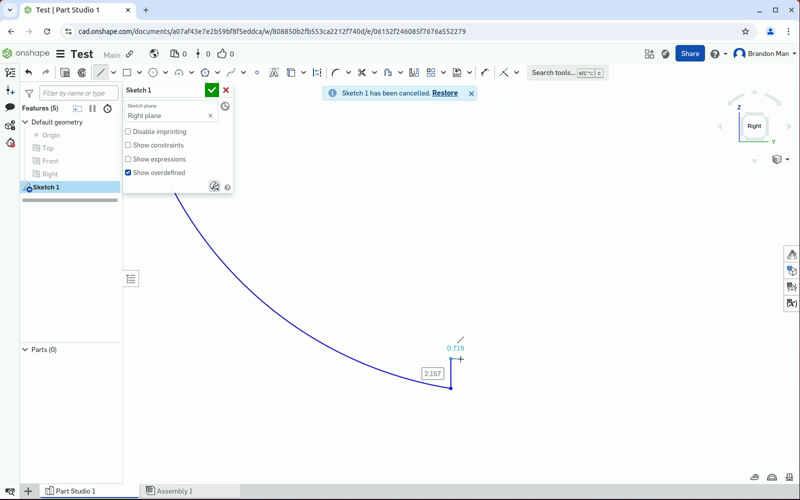
scroll(6)
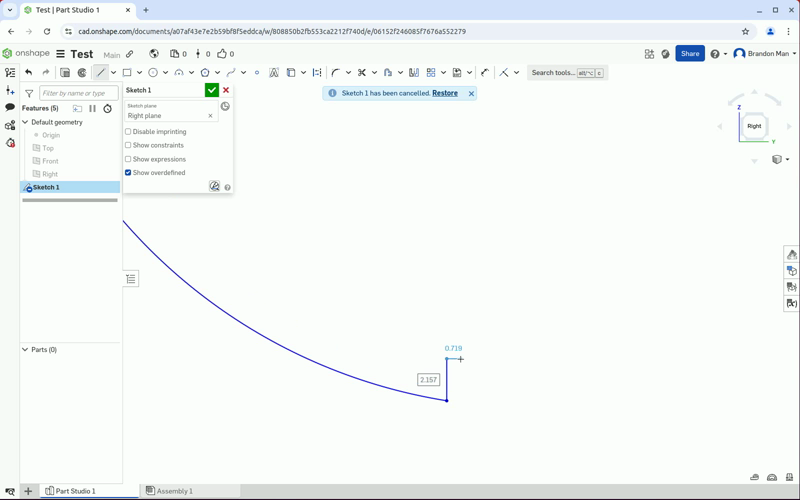
scroll(6)
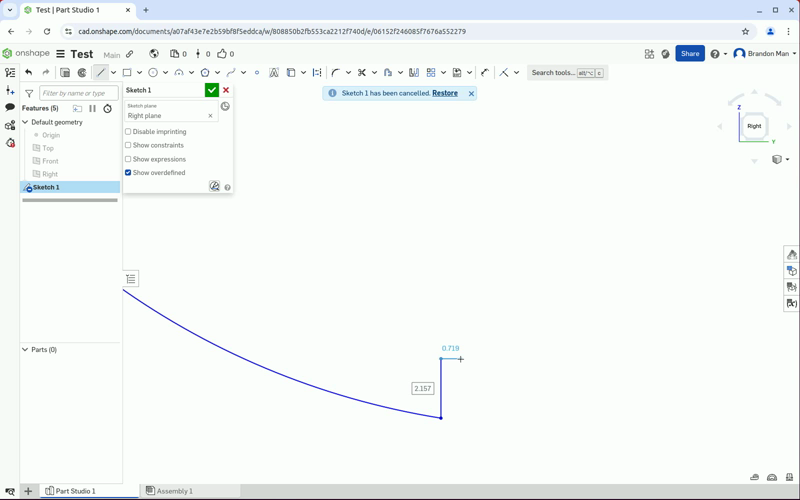
scroll(6)
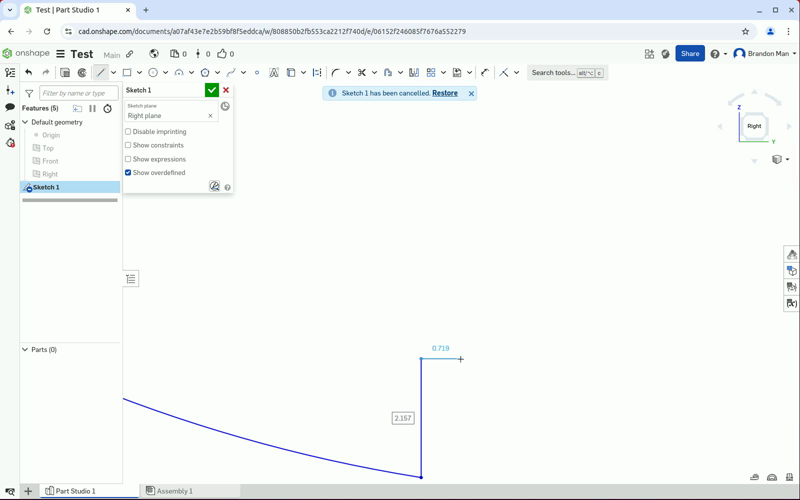
click(460, 358)
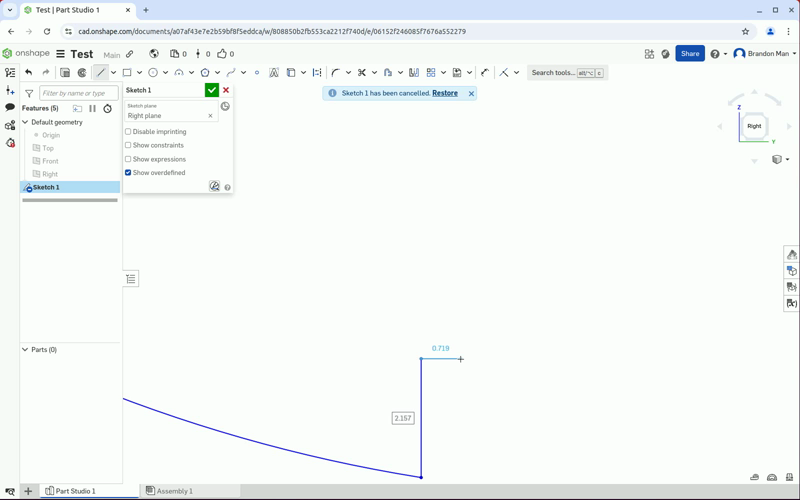
scroll(-6)
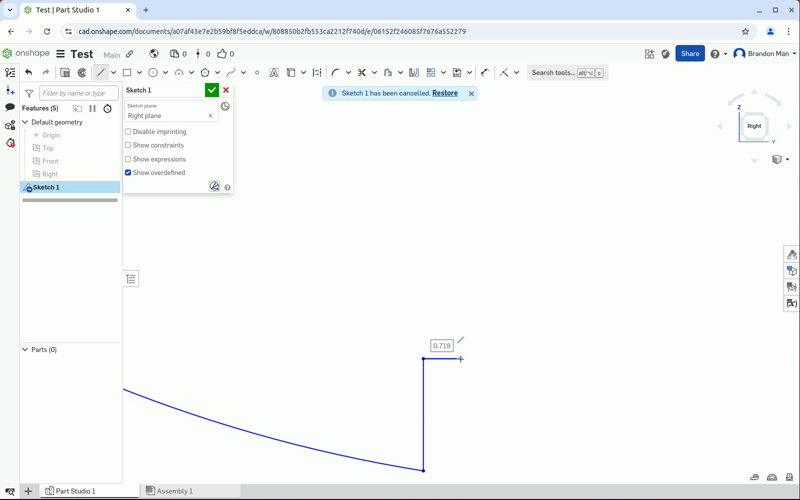
scroll(-6)
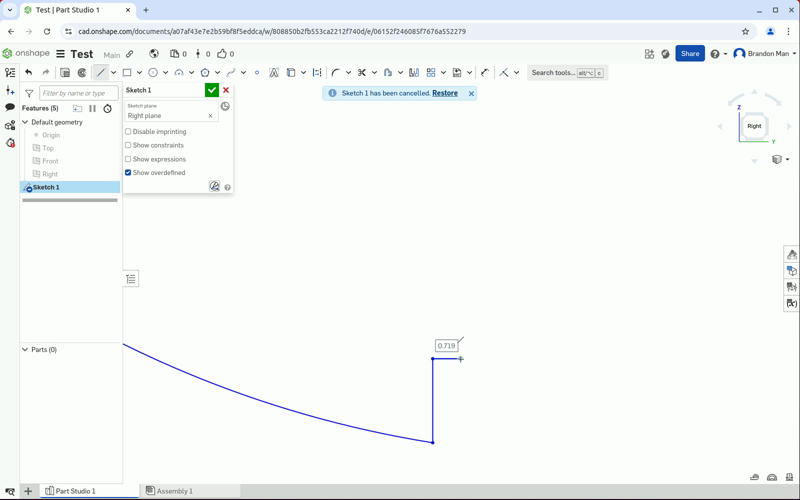
scroll(-6)
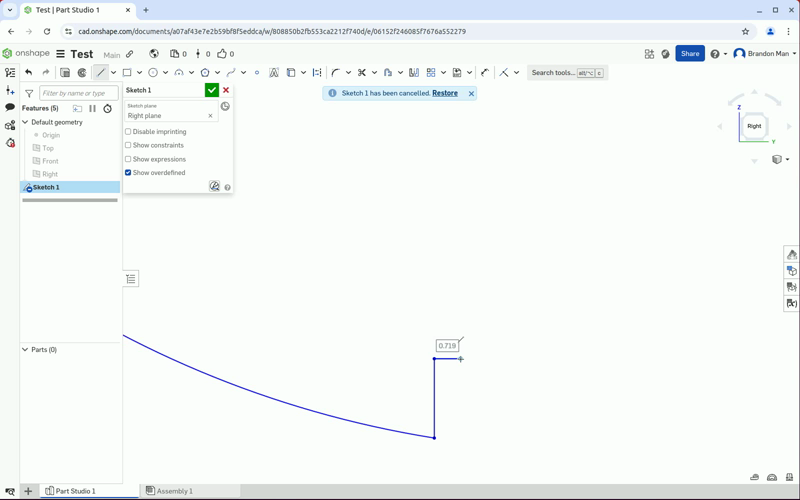
scroll(-6)
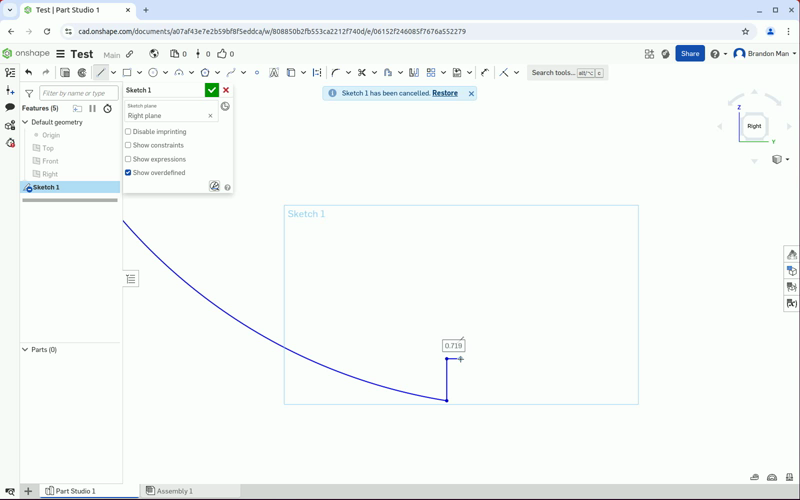
scroll(-6)
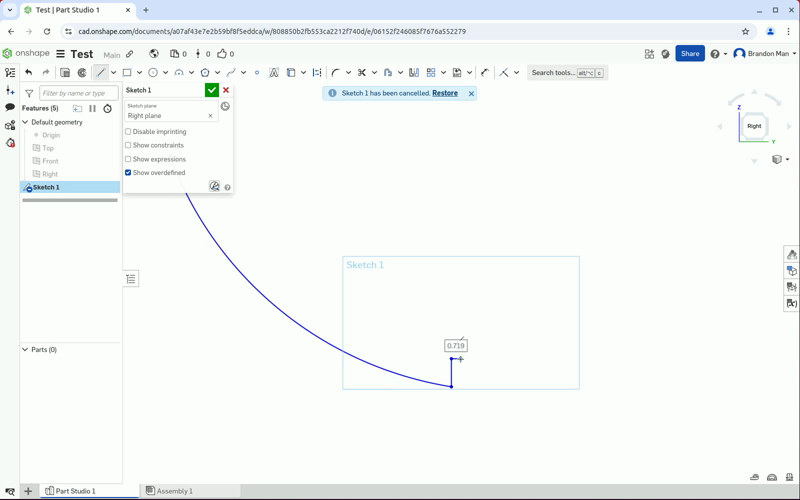
scroll(-6)
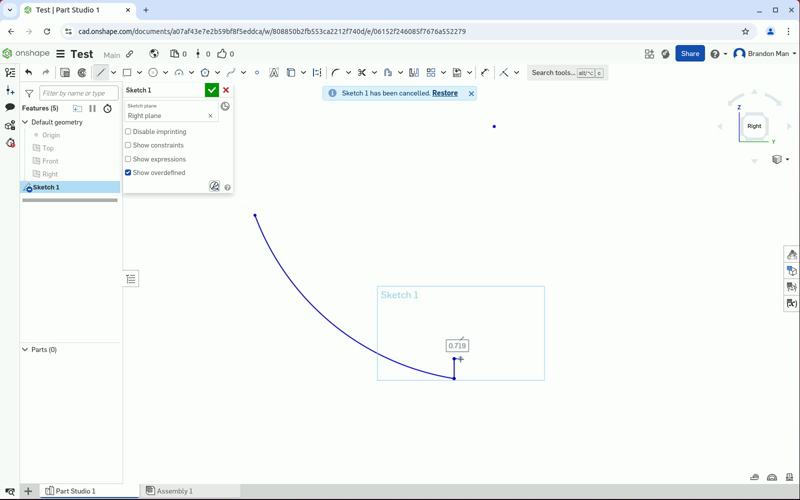
scroll(-6)
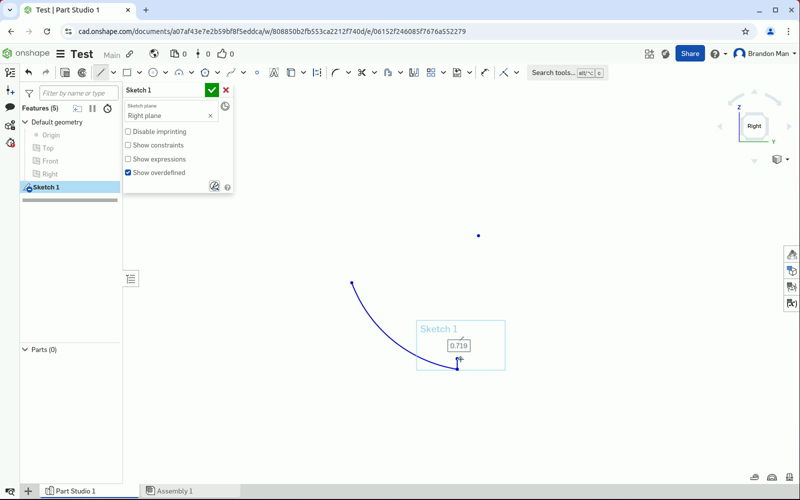
key_up(shift)
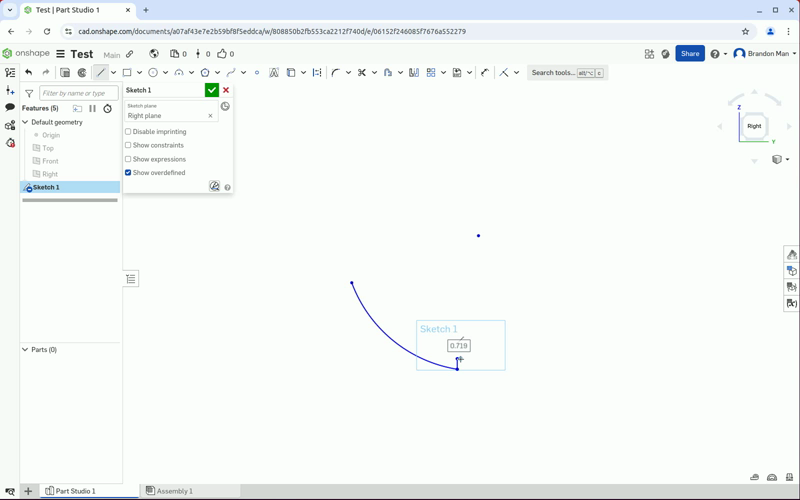
key_down(shift)
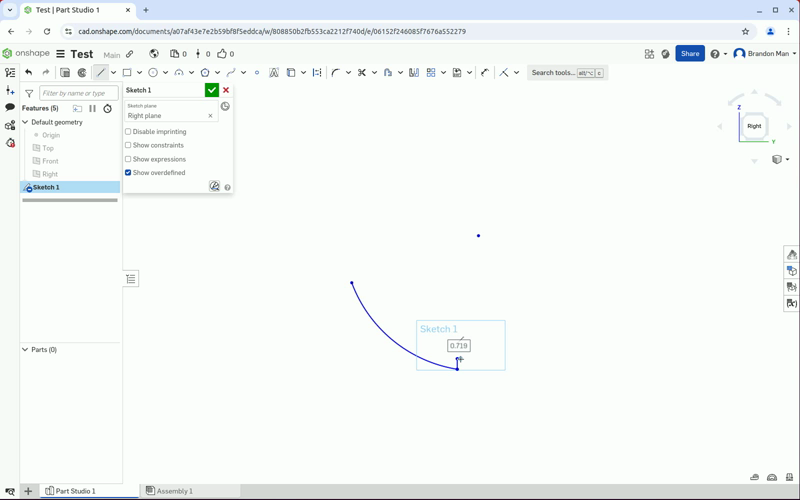
mouse_move(460, 282)
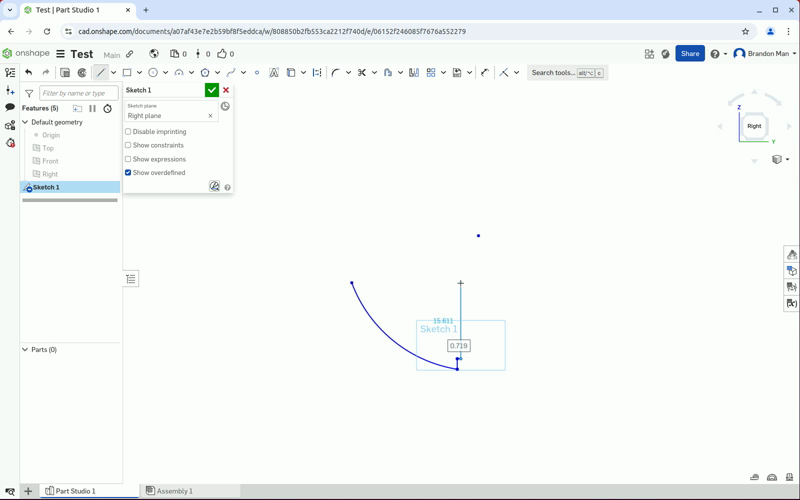
click(460, 282)
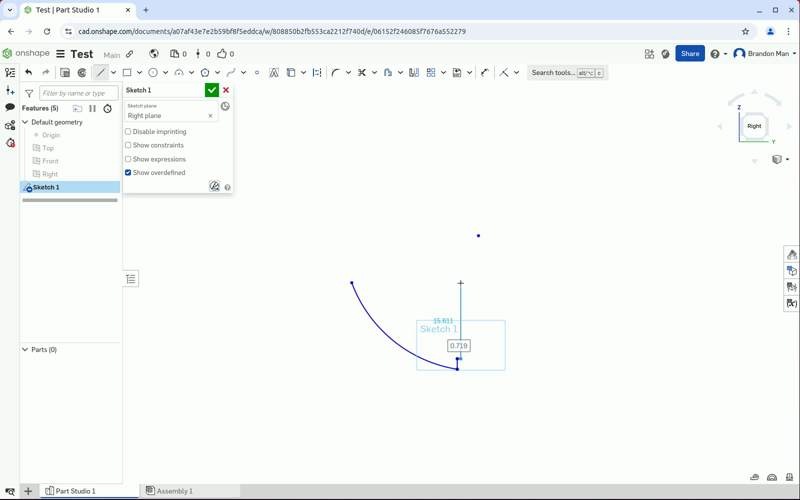
key_up(shift)
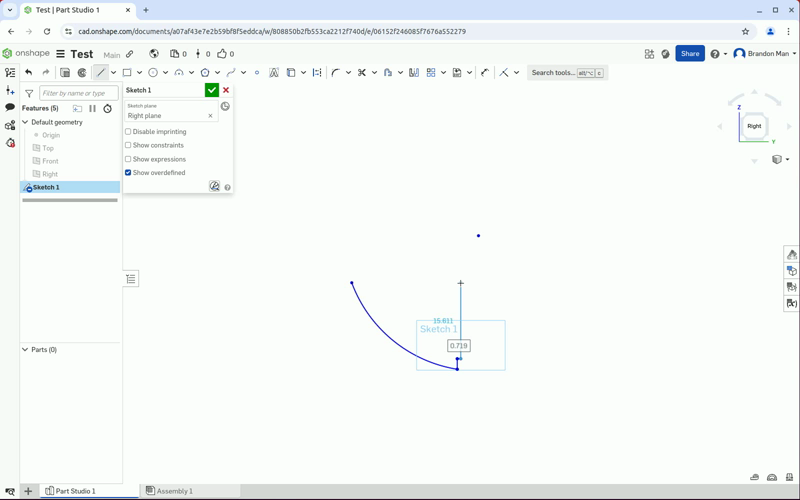
key_down(shift)
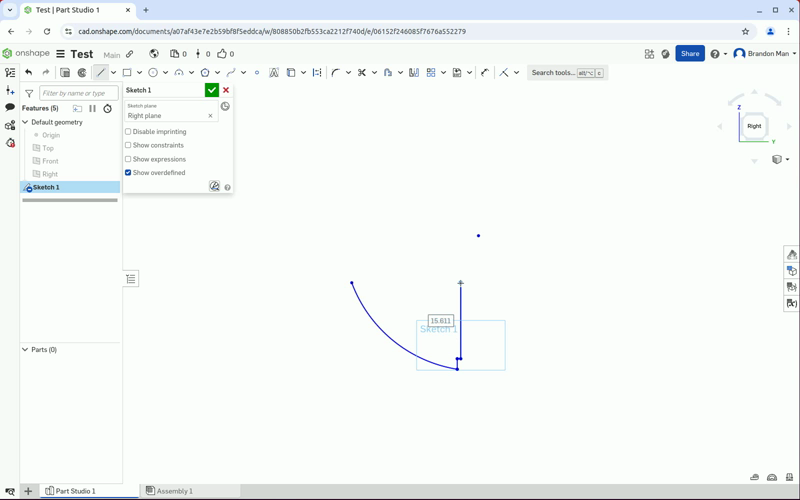
mouse_move(490, 282)
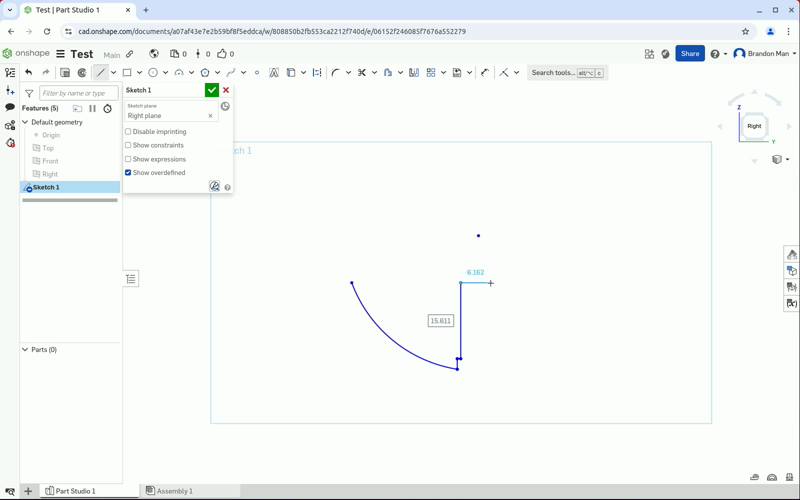
mouse_move(460, 235)
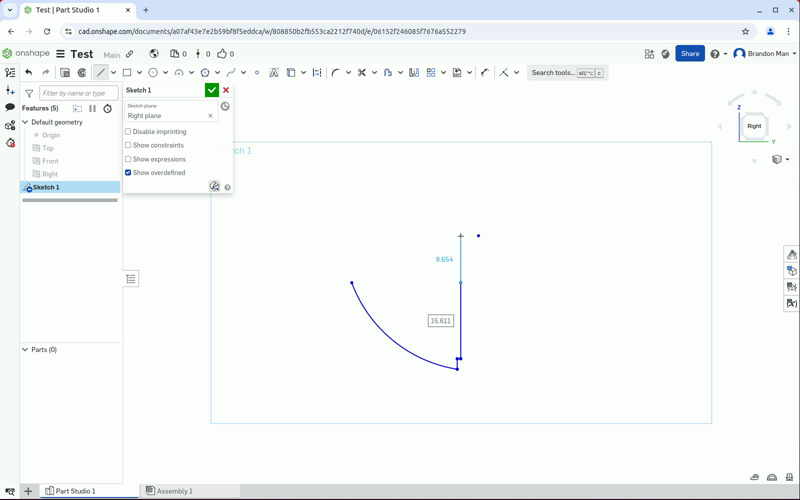
click(460, 235)
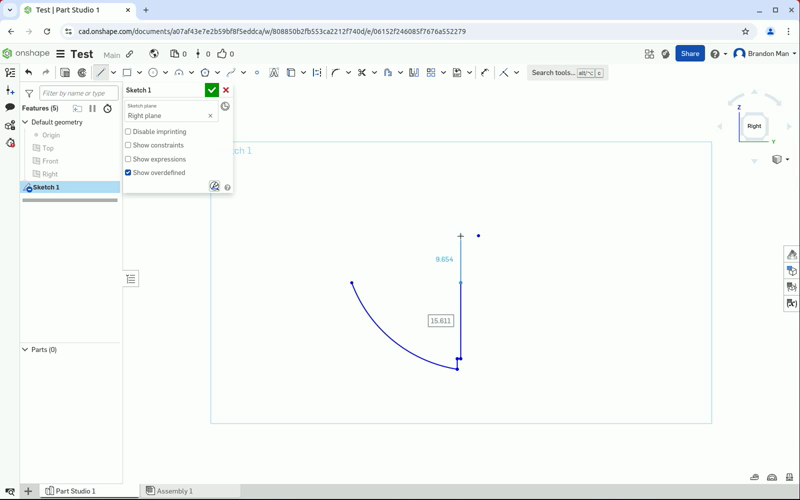
key_up(shift)
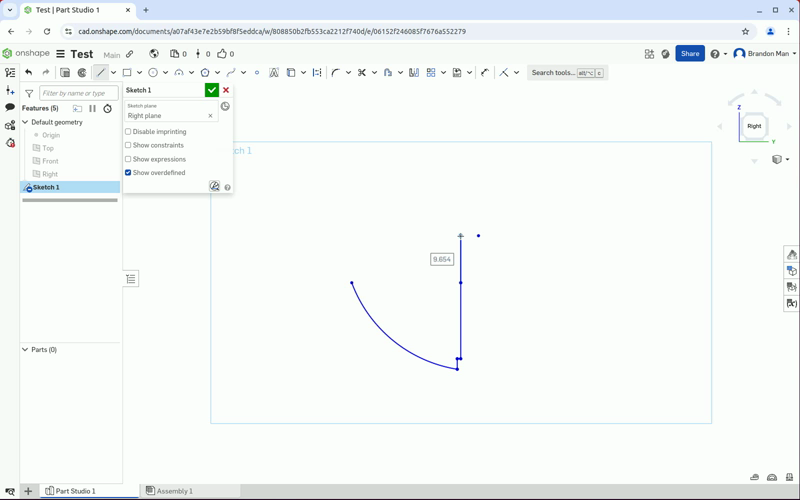
key(esc)
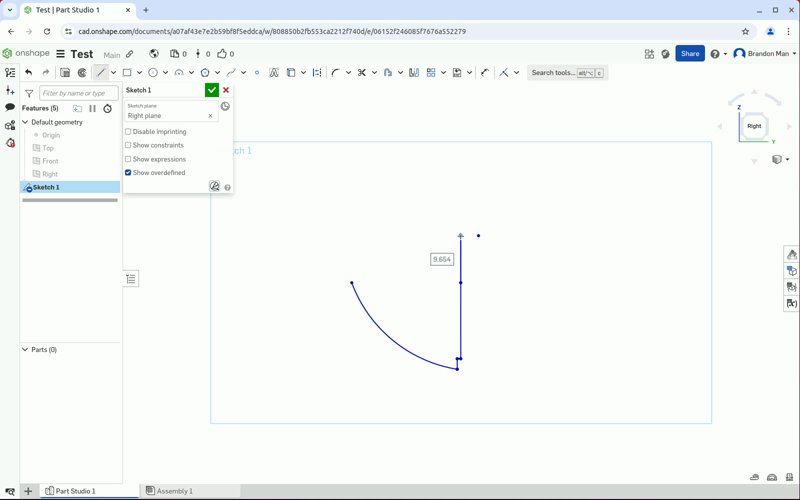
key(a)
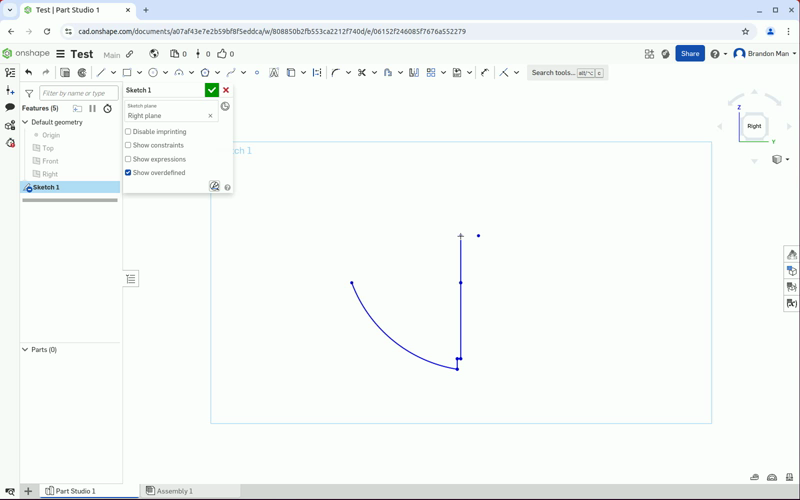
mouse_move(460, 235)
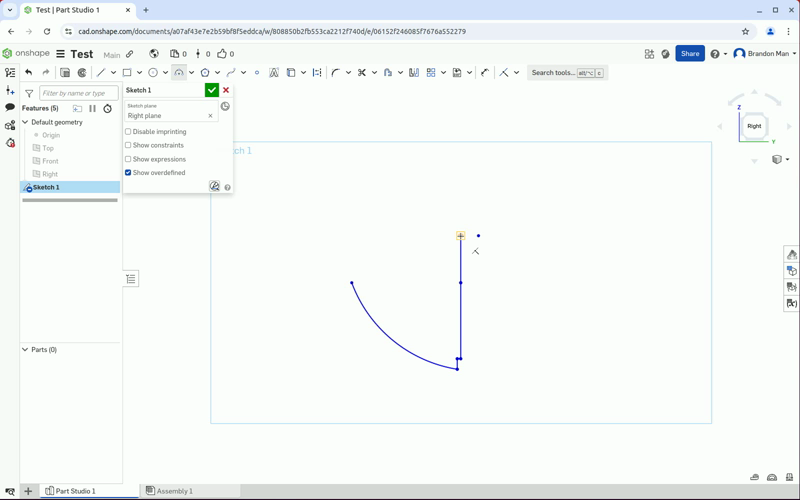
click(460, 235)
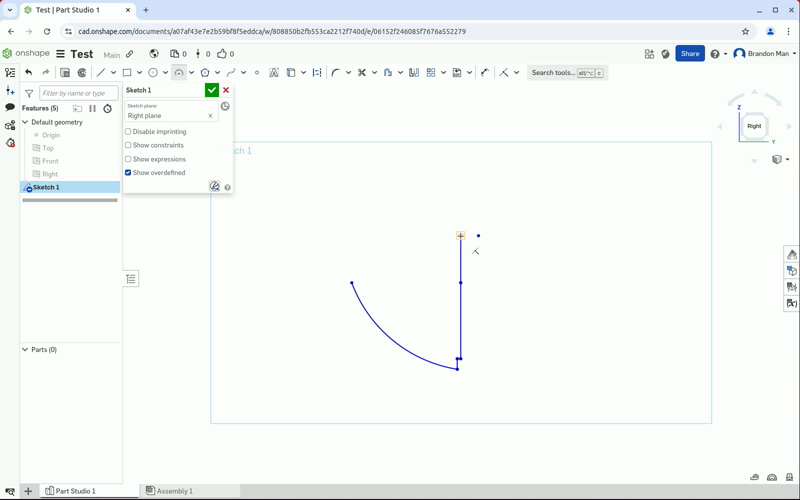
key_down(shift)
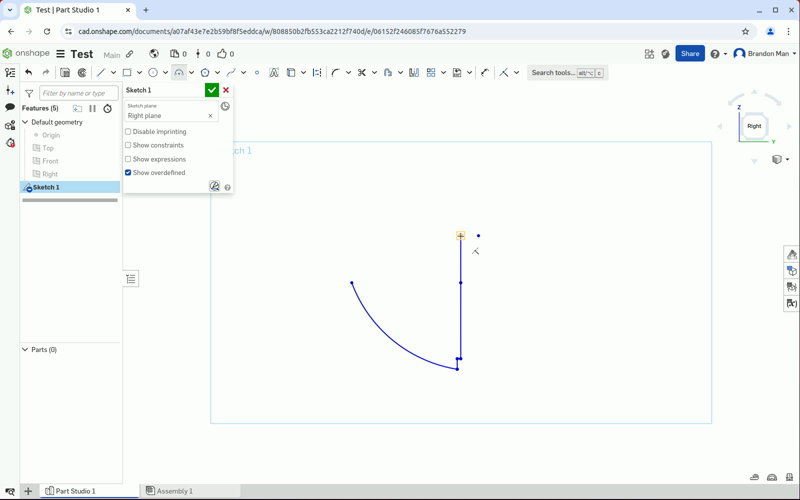
mouse_move(402, 204)
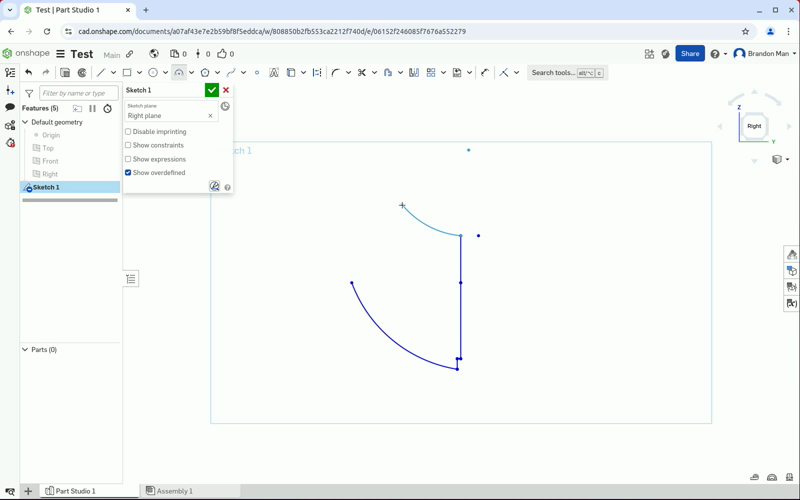
click(402, 204)
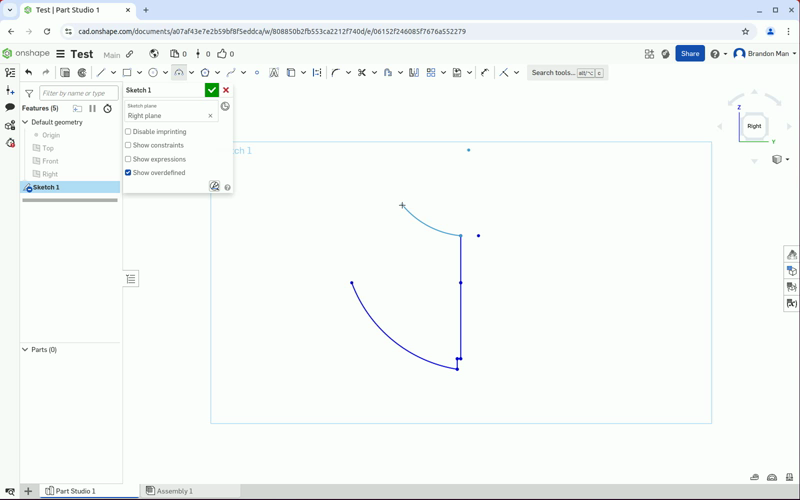
mouse_move(436, 211)
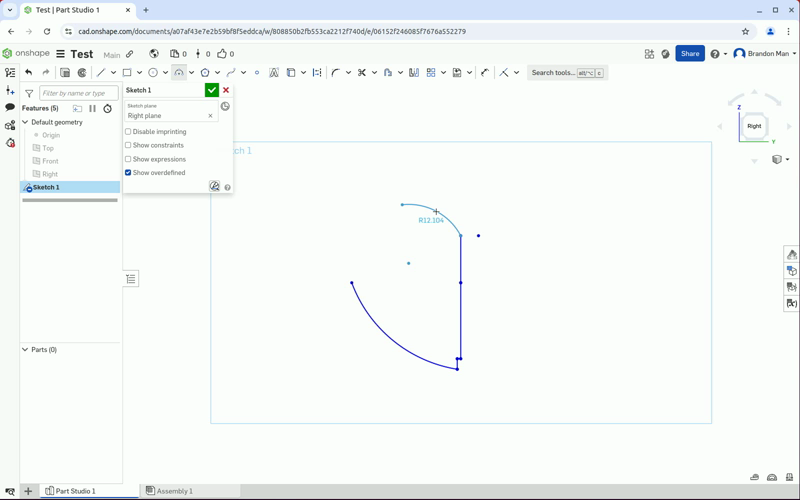
click(436, 211)
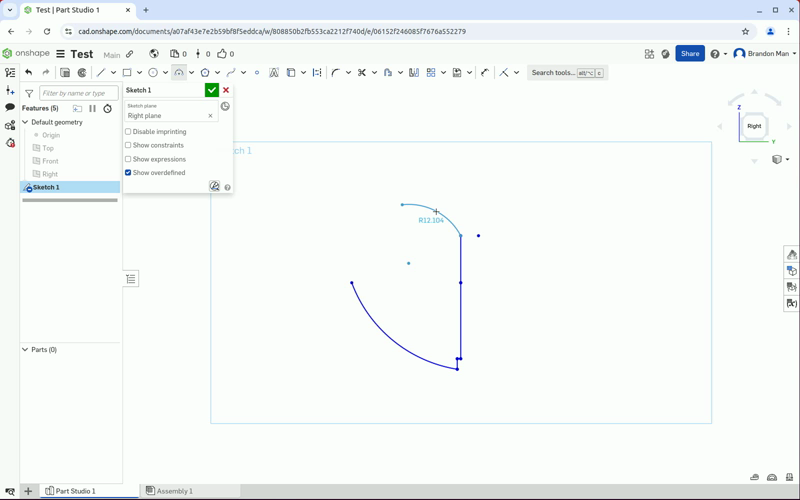
key_up(shift)
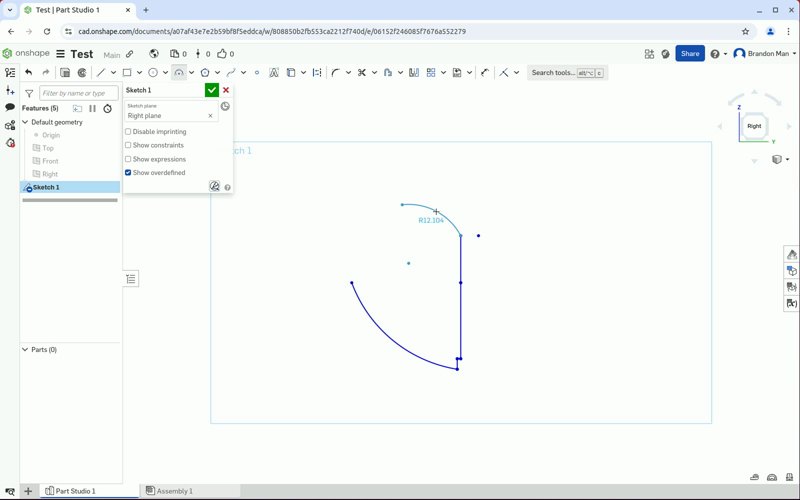
mouse_move(402, 204)
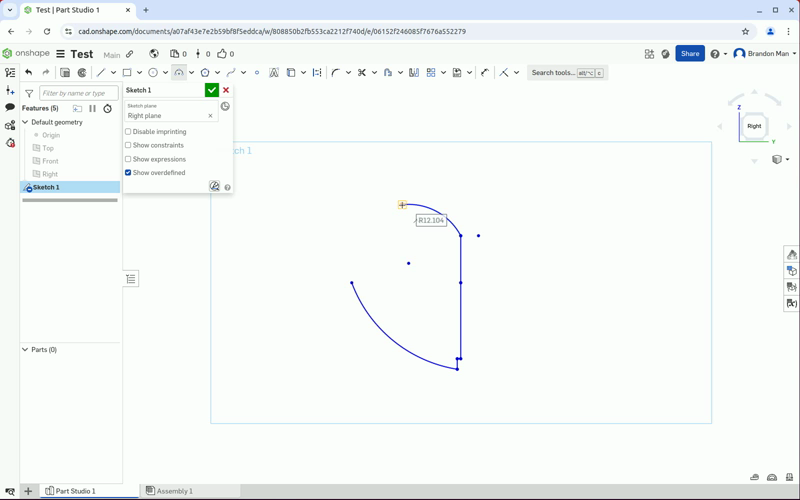
click(402, 204)
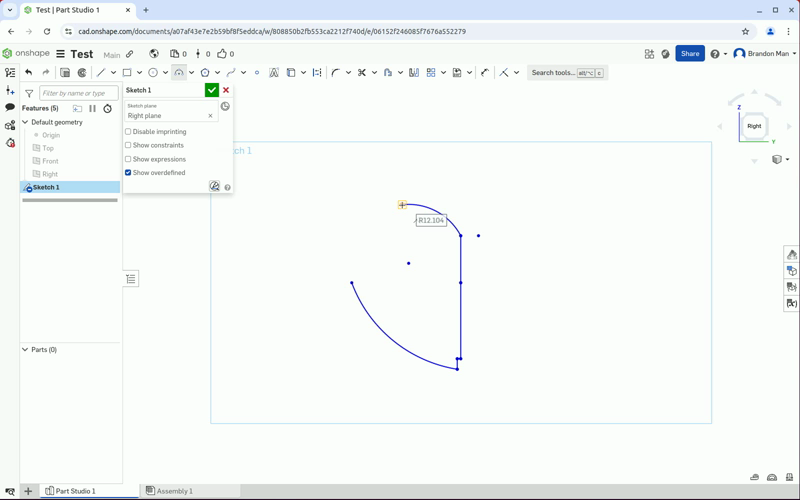
mouse_move(351, 282)
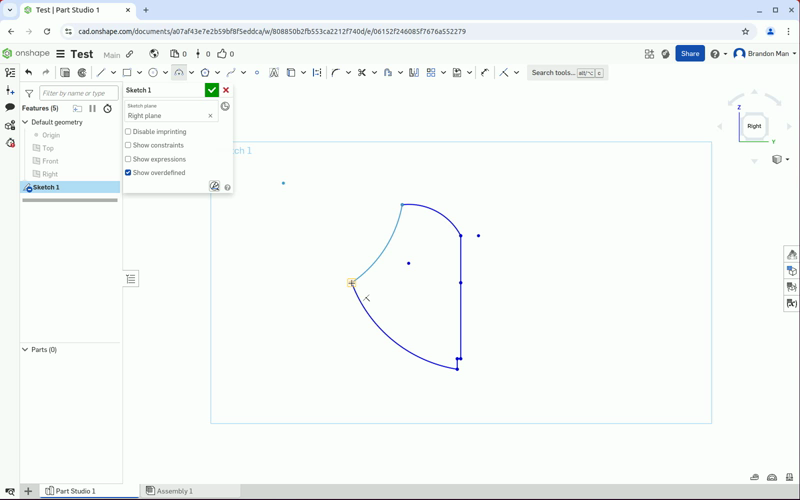
click(351, 282)
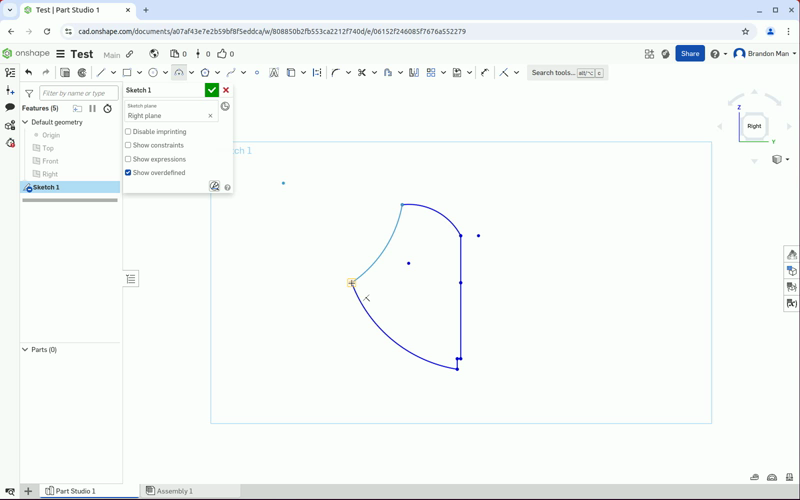
key_down(shift)
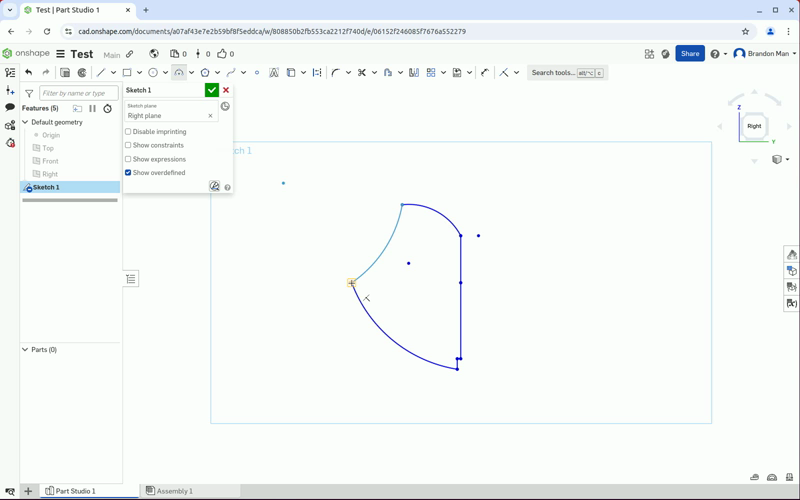
mouse_move(357, 231)
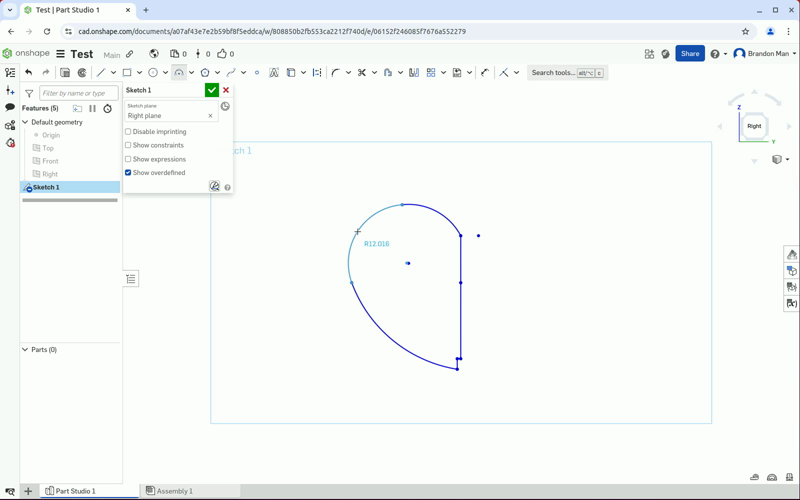
click(357, 231)
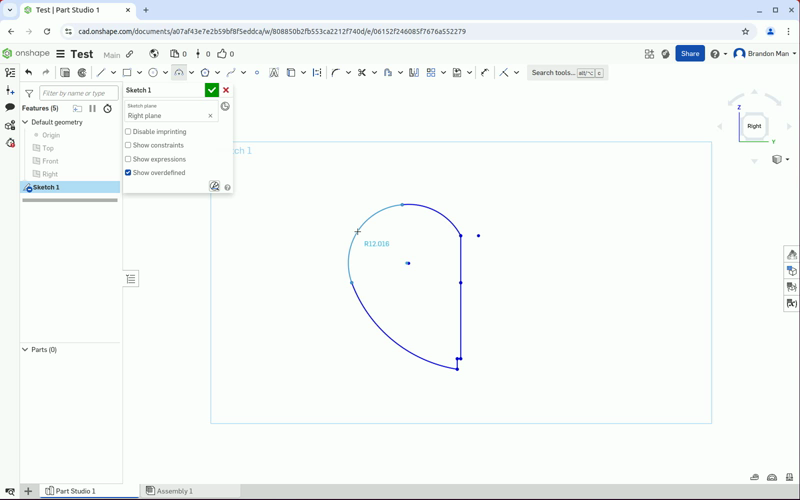
key_up(shift)
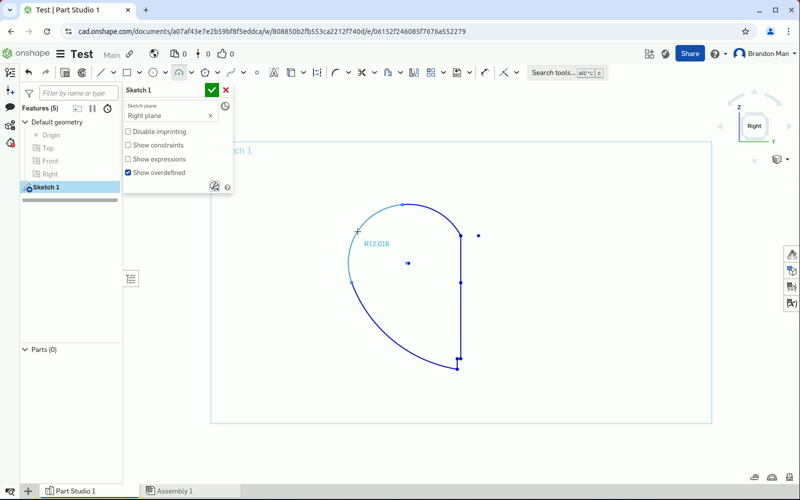
key(esc)
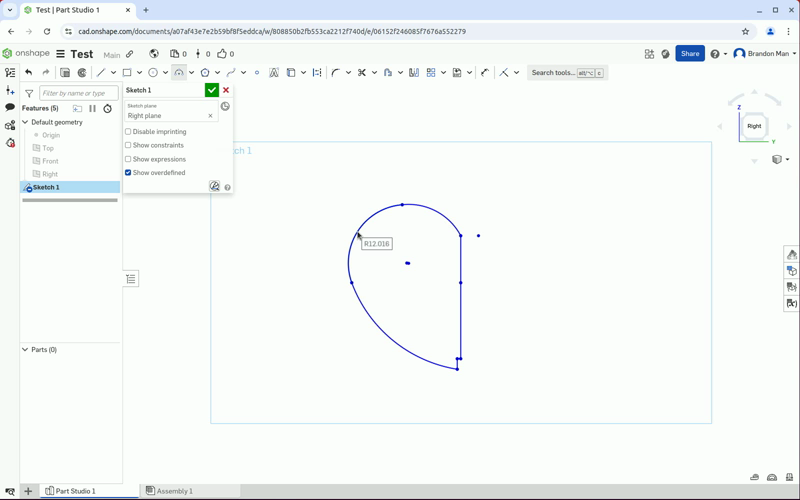
mouse_move(433, 341)
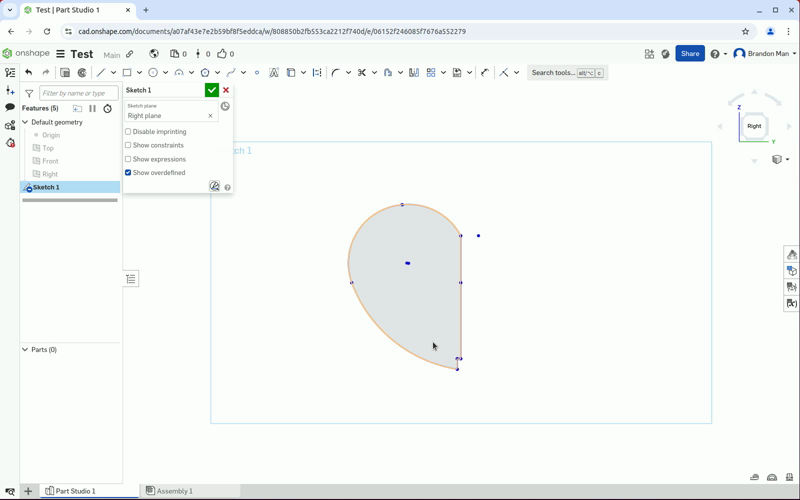
click(433, 341)
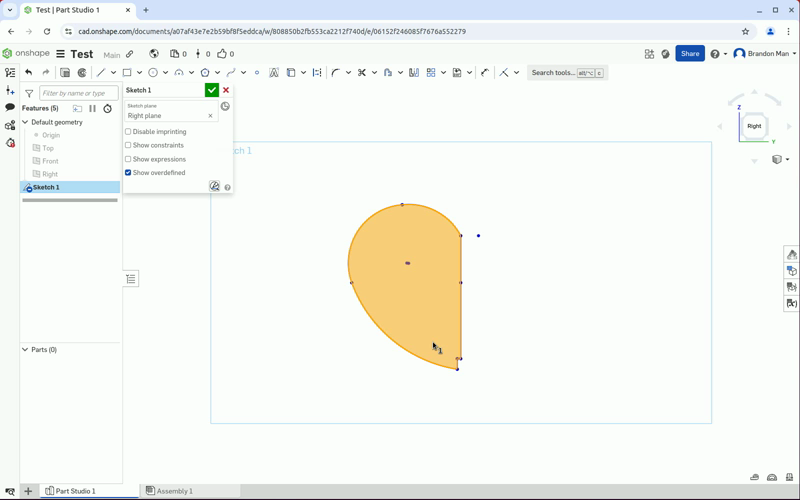
mouse_move(73, 352)
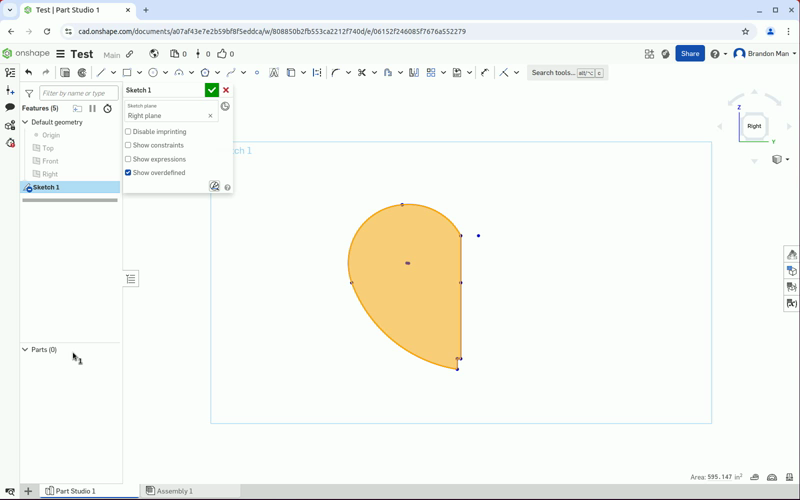
key(shift+y)
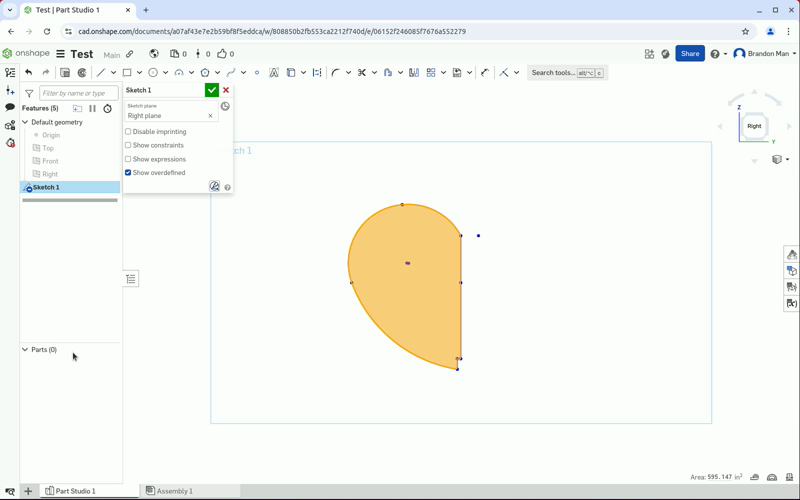
key(shift+e)
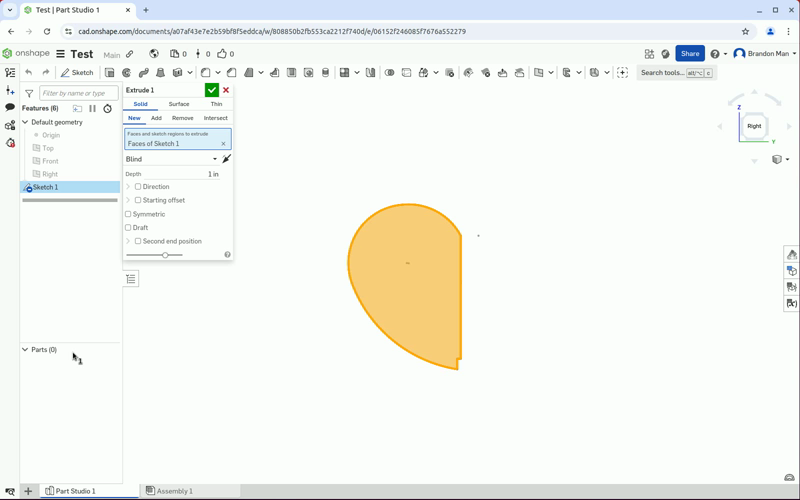
mouse_move(143, 106)
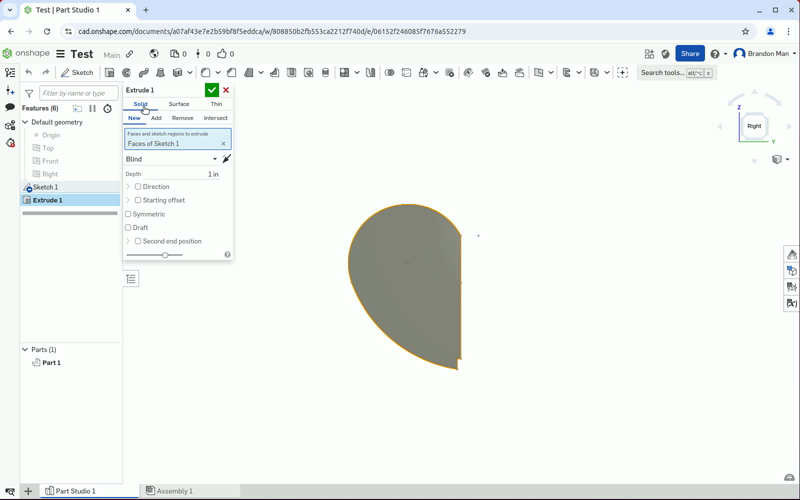
click(143, 106)
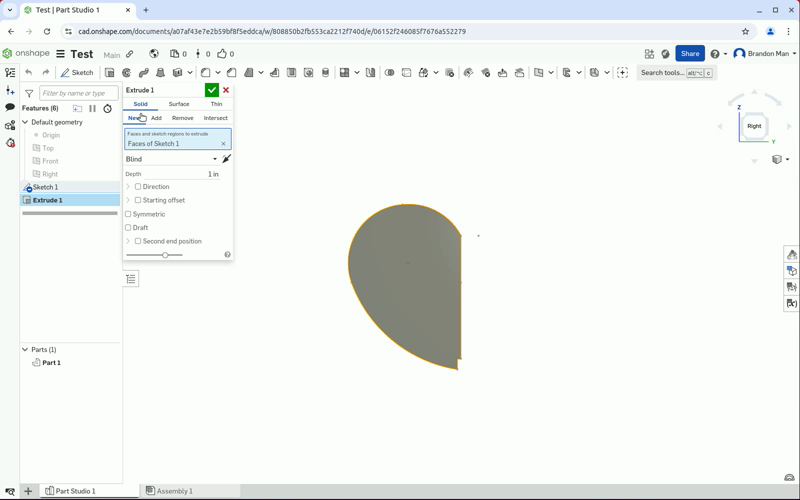
mouse_move(137, 120)
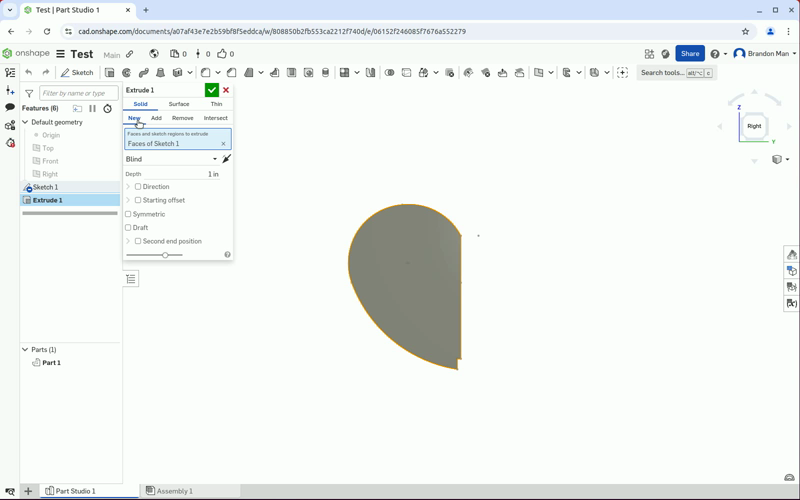
click(137, 120)
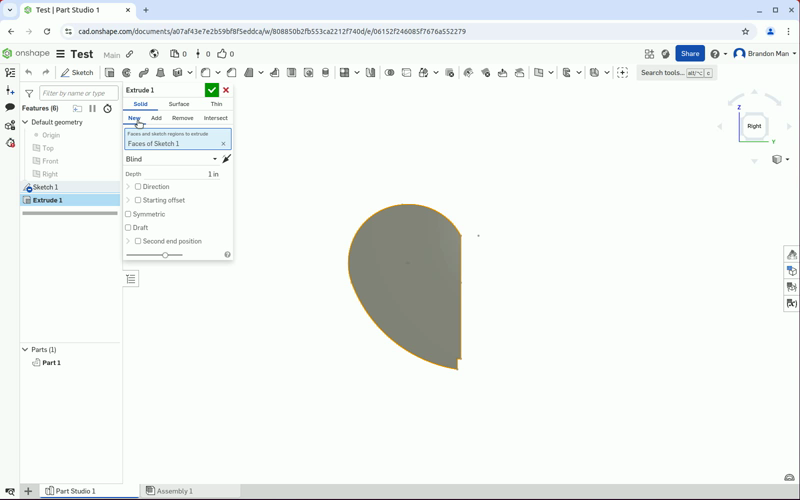
key(tab, 4)
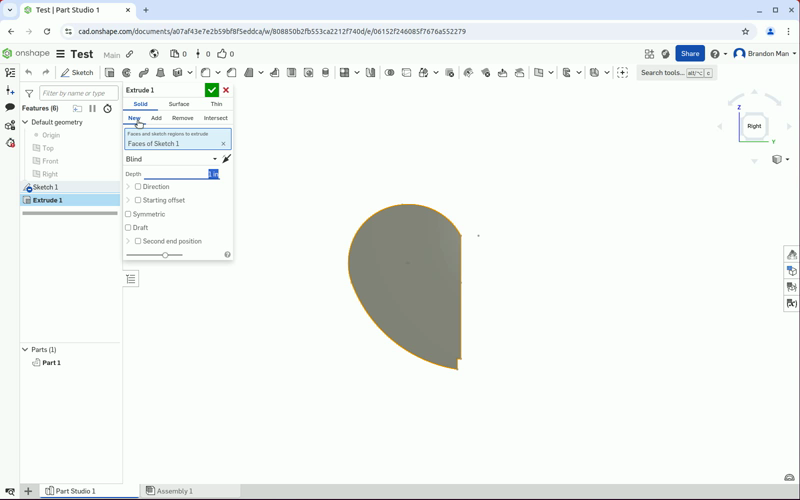
text(1.204)
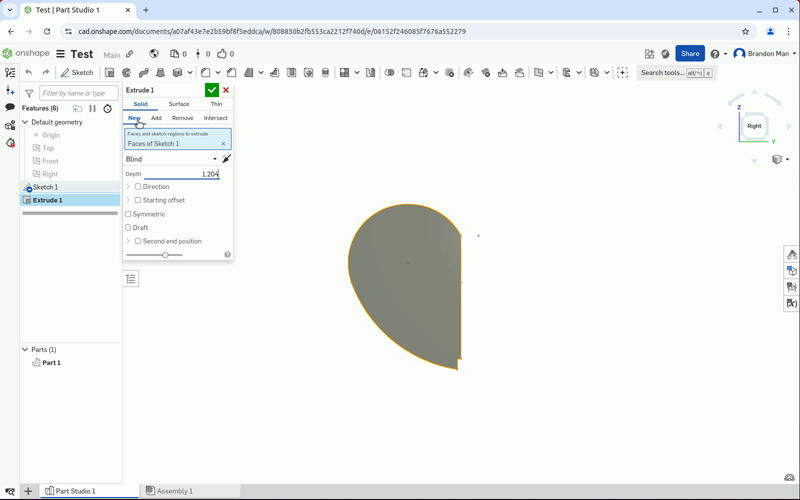
key(enter)
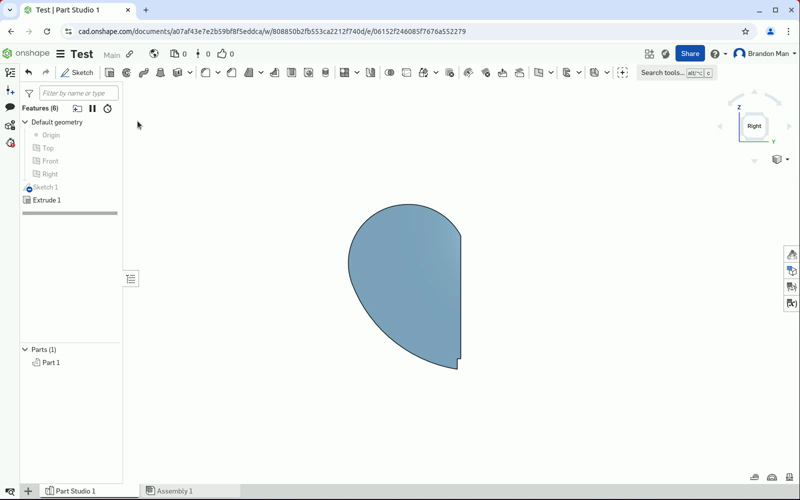
key(shift+h)
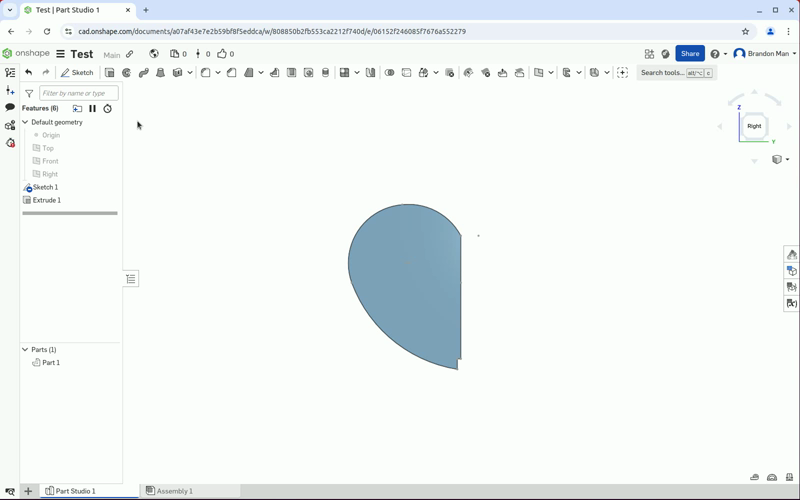
key(shift+h)
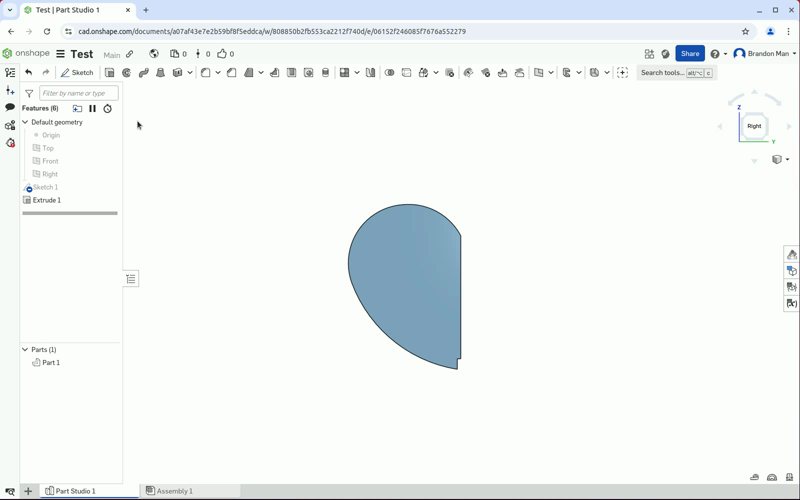
mouse_move(73, 189)
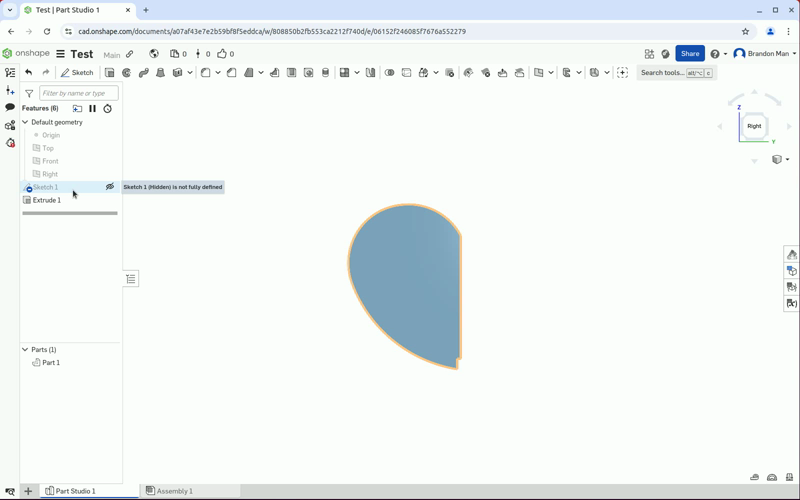
click(73, 189)
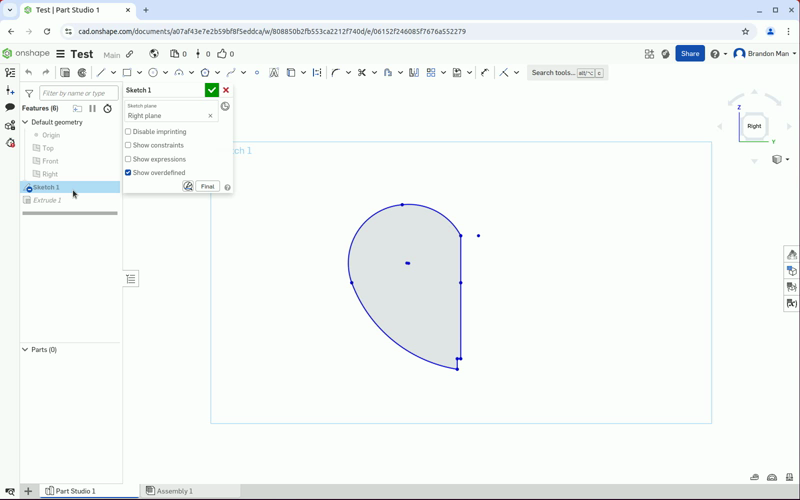
mouse_move(229, 92)
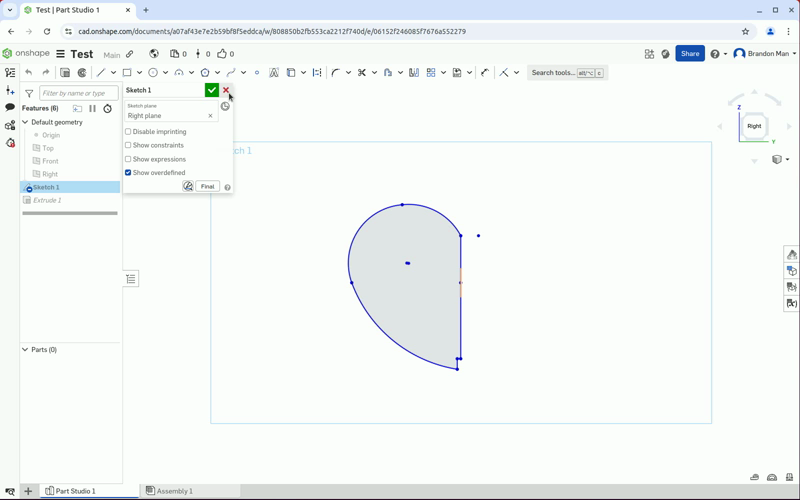
click(229, 92)
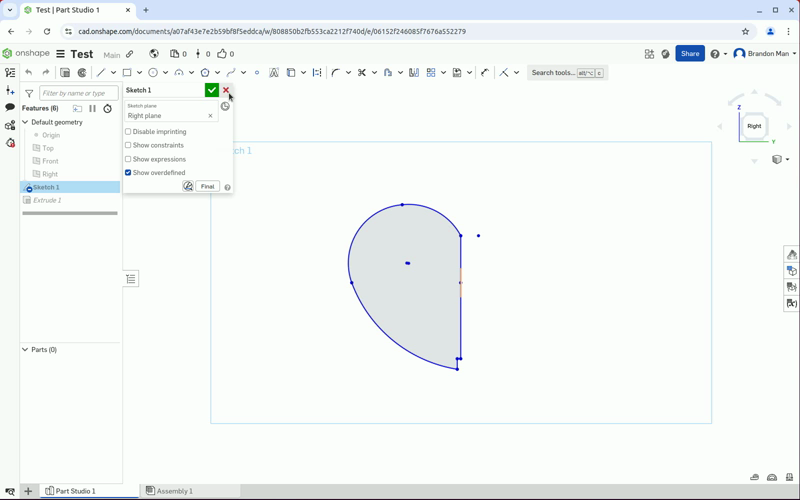
key(shift+s)
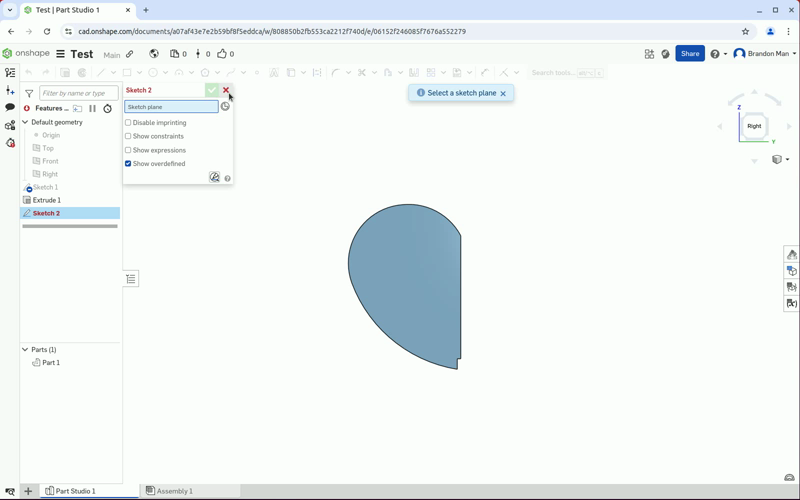
mouse_move(73, 176)
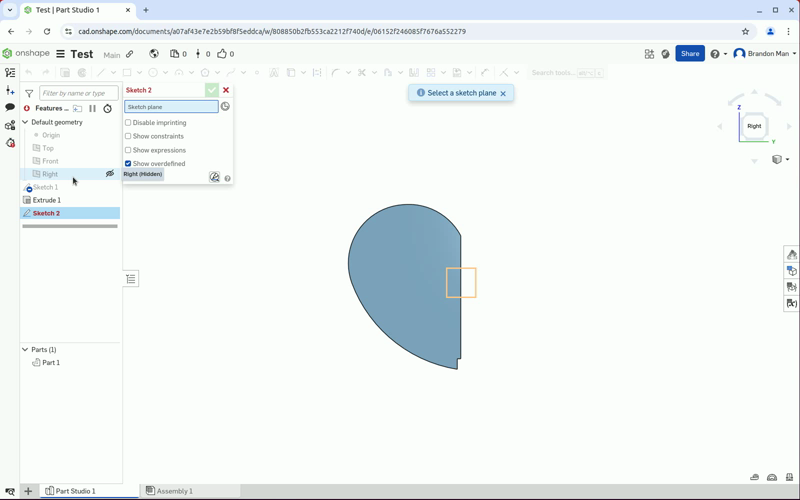
click(73, 176)
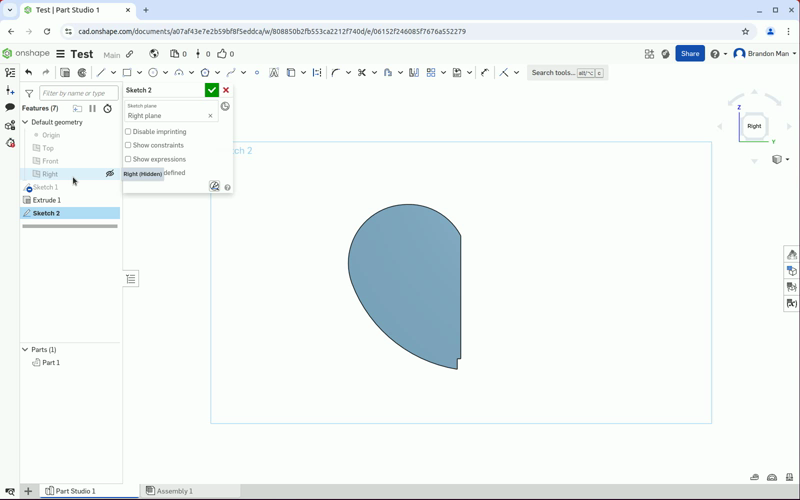
mouse_move(73, 352)
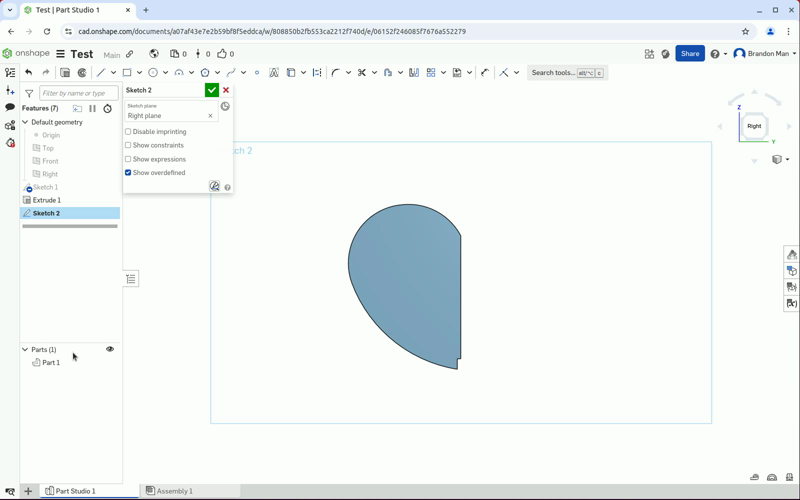
key(y)
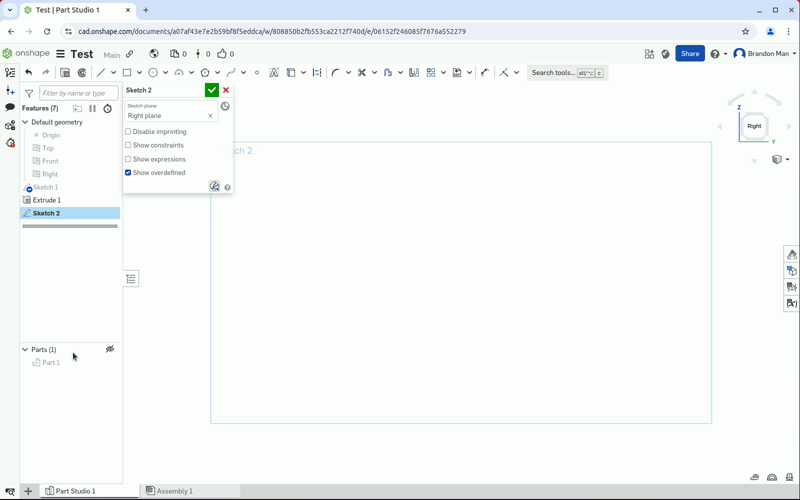
key(l)
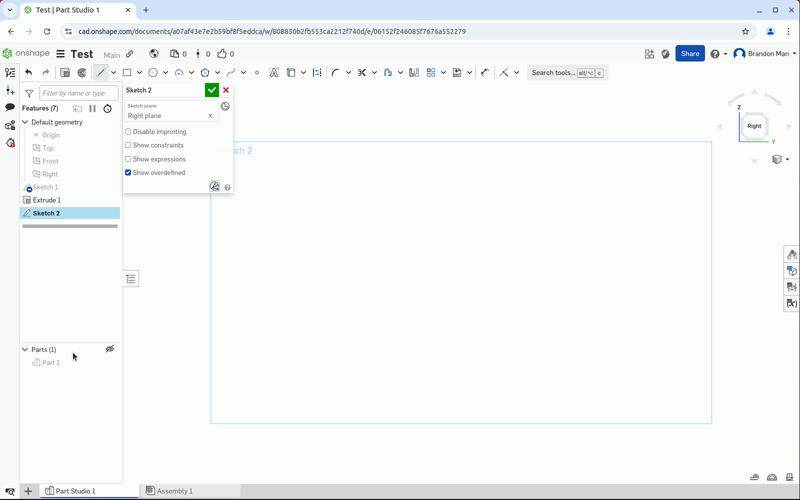
key_down(shift)
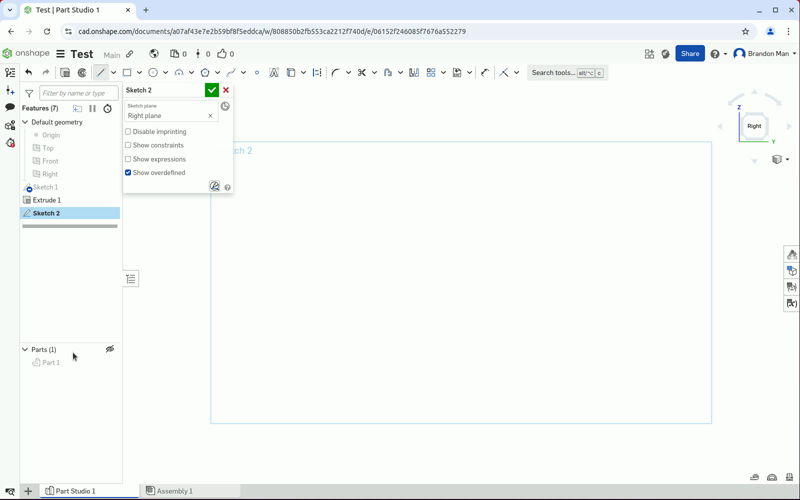
mouse_move(460, 359)
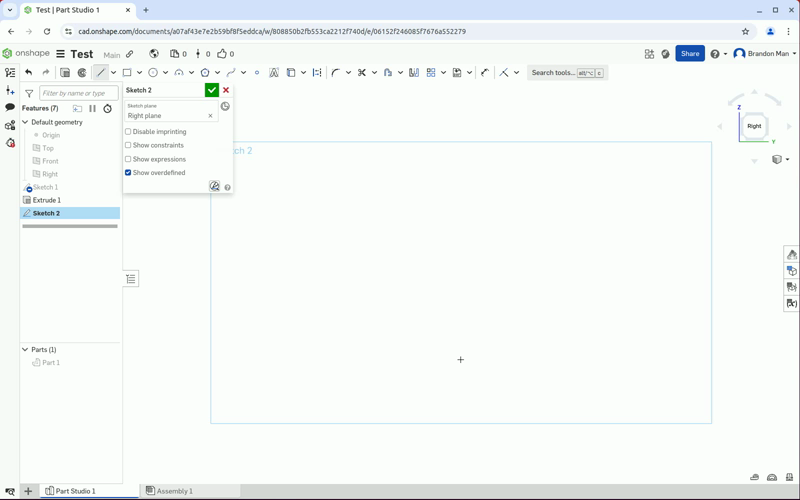
click(460, 359)
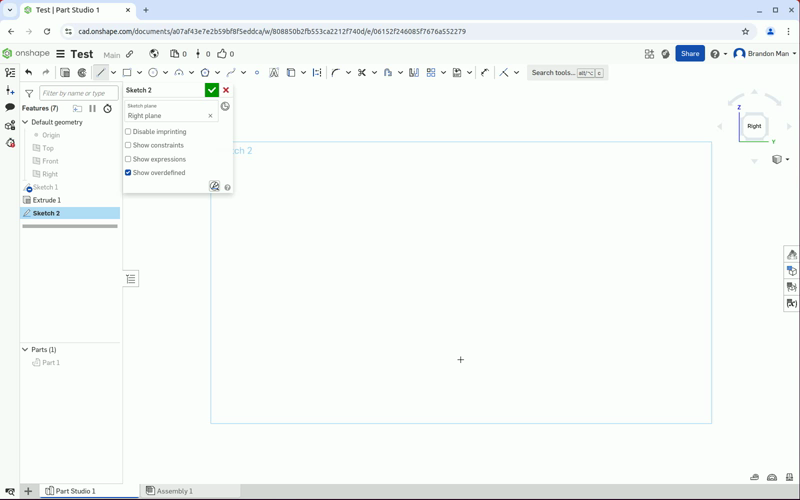
key_up(shift)
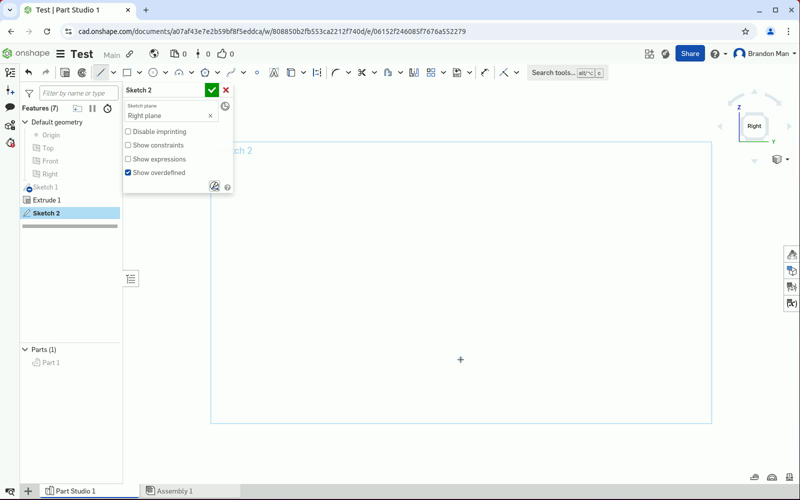
key_down(shift)
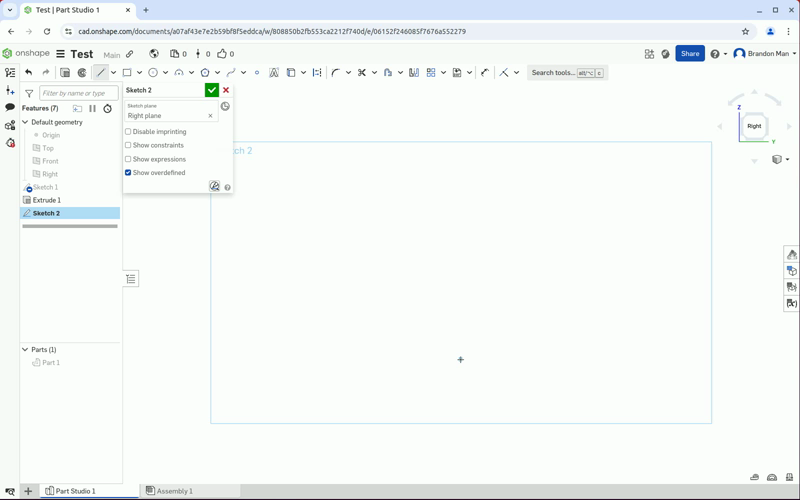
mouse_move(490, 359)
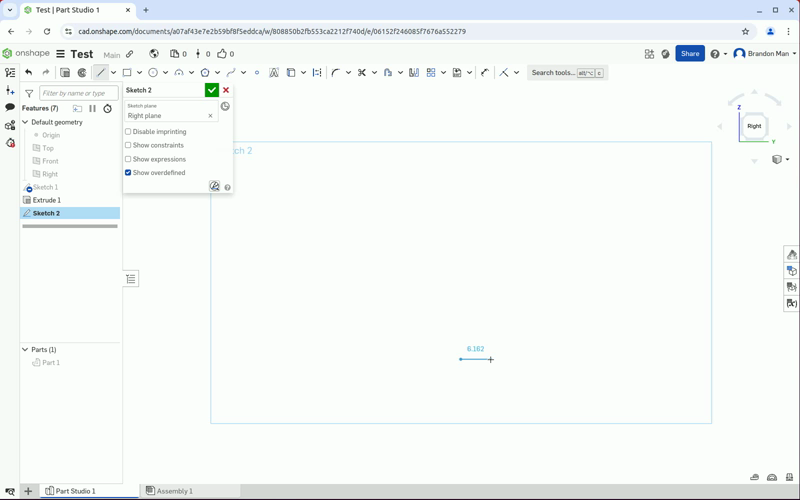
mouse_move(464, 359)
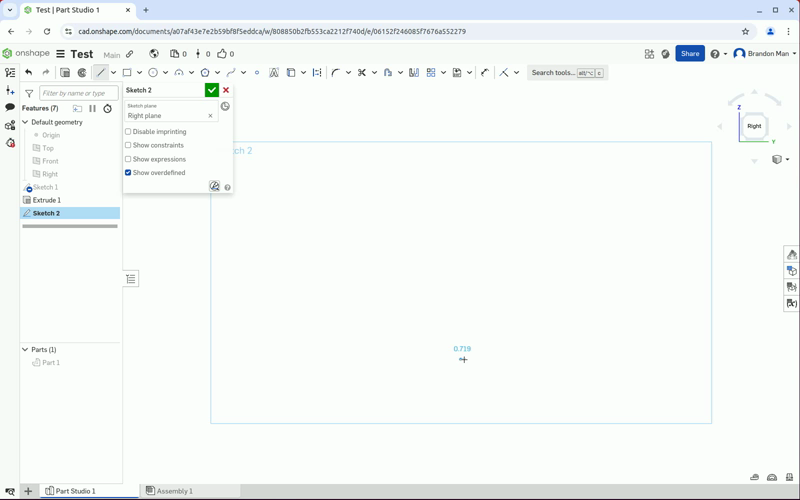
scroll(6)
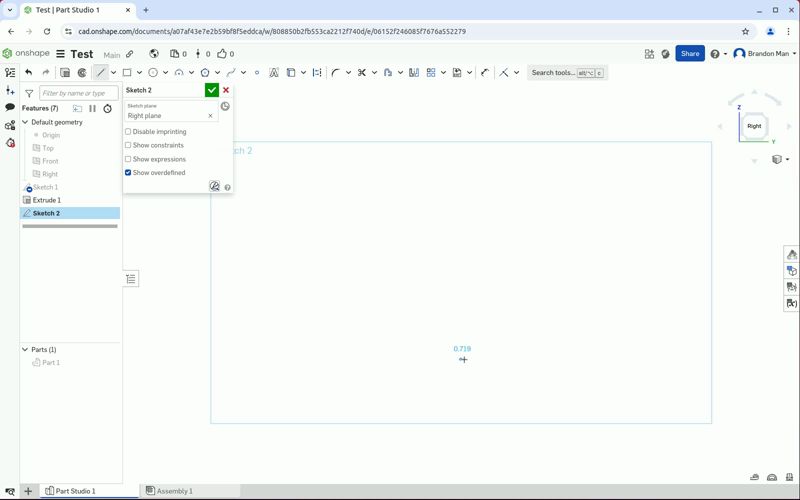
scroll(6)
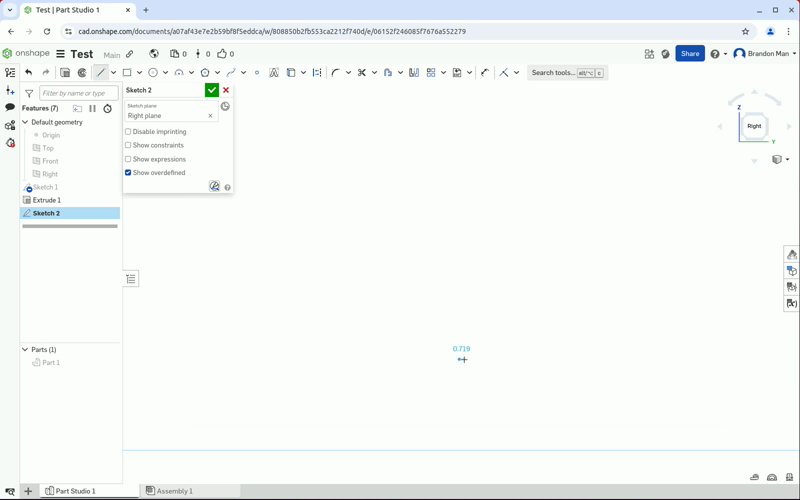
scroll(6)
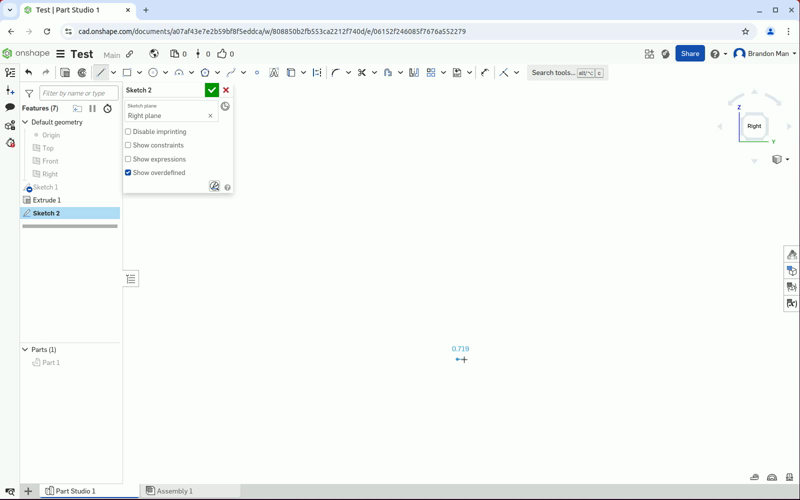
scroll(6)
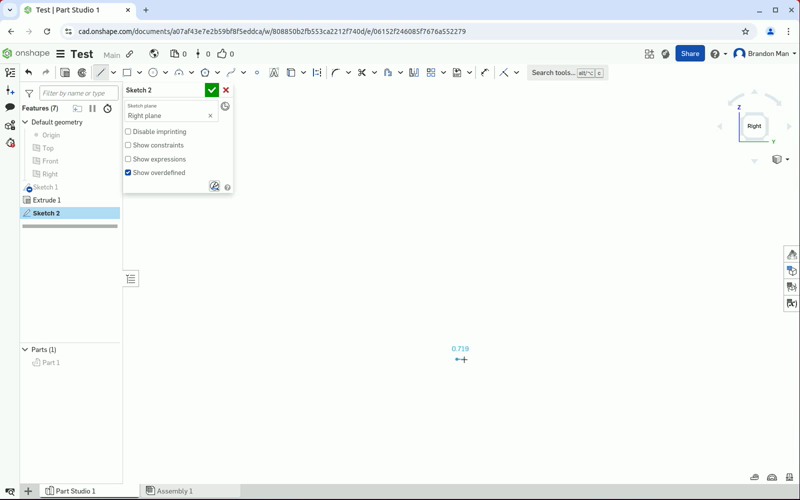
scroll(6)
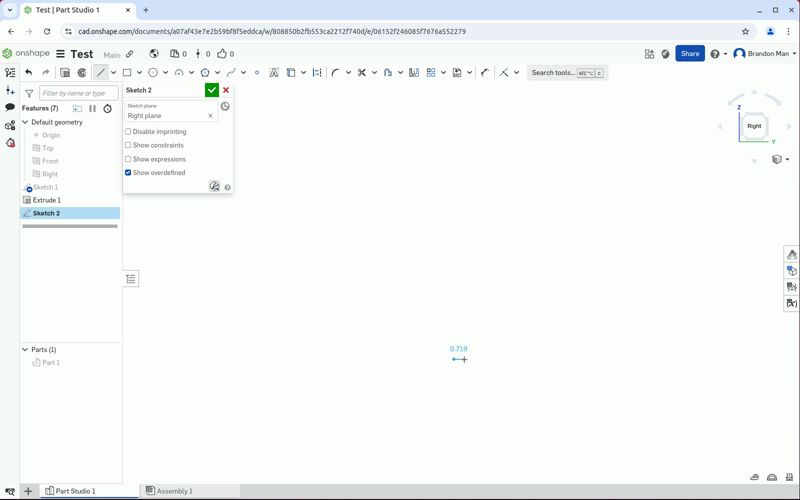
scroll(6)
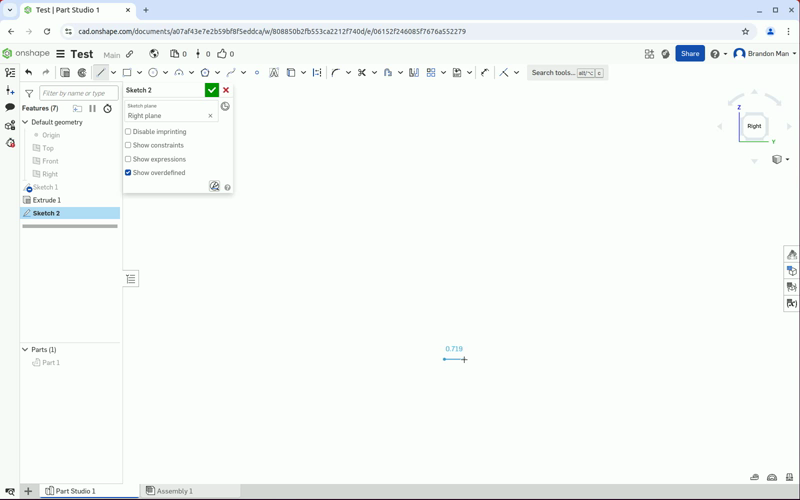
scroll(6)
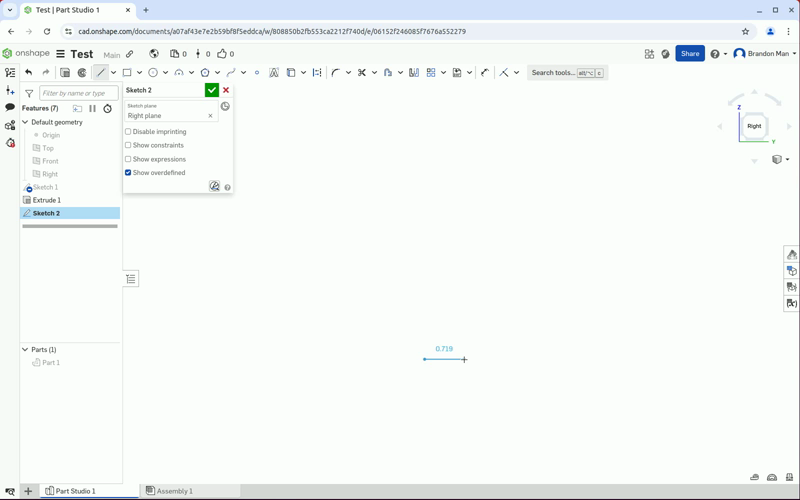
click(464, 359)
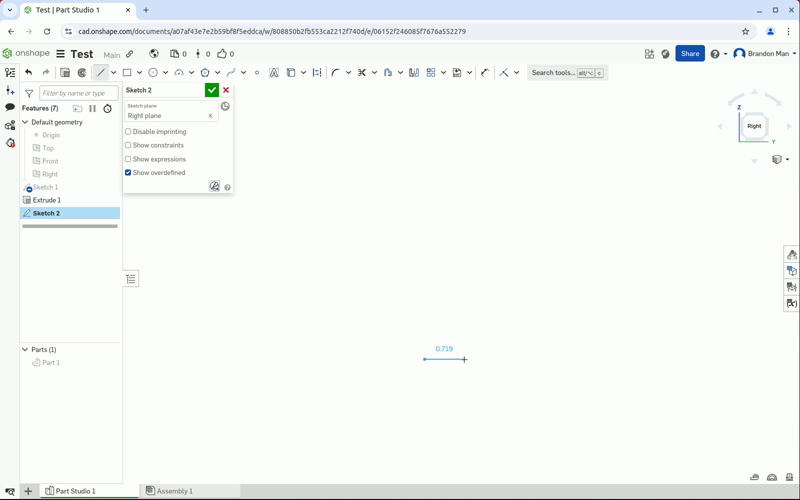
scroll(-6)
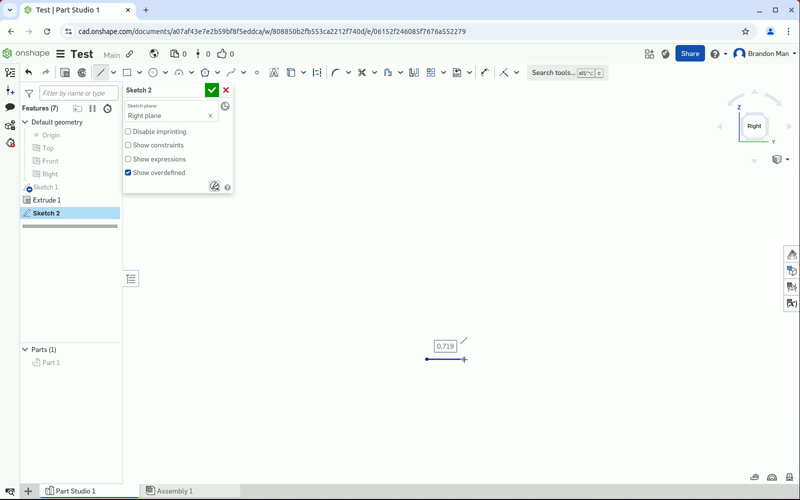
scroll(-6)
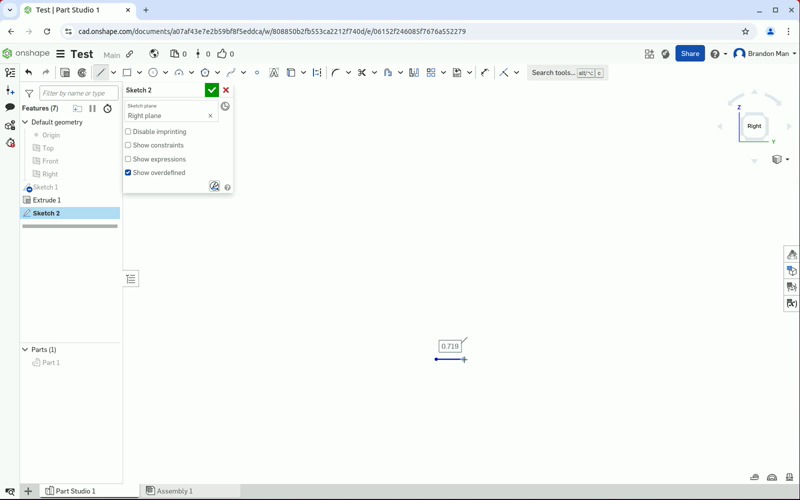
scroll(-6)
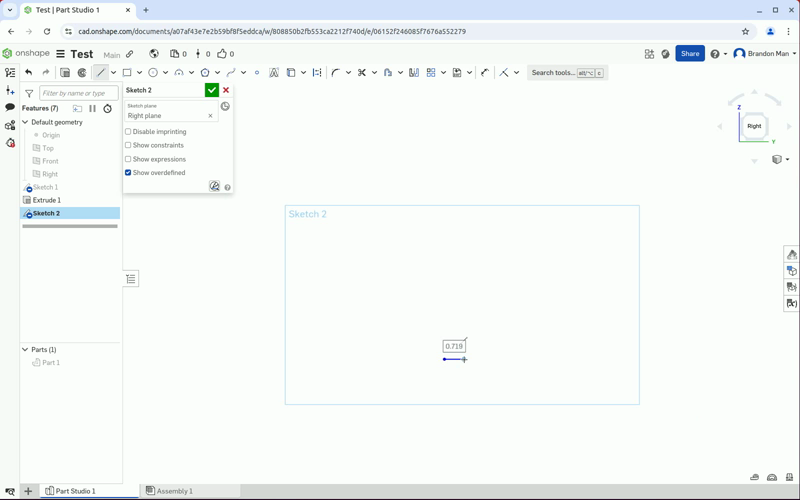
scroll(-6)
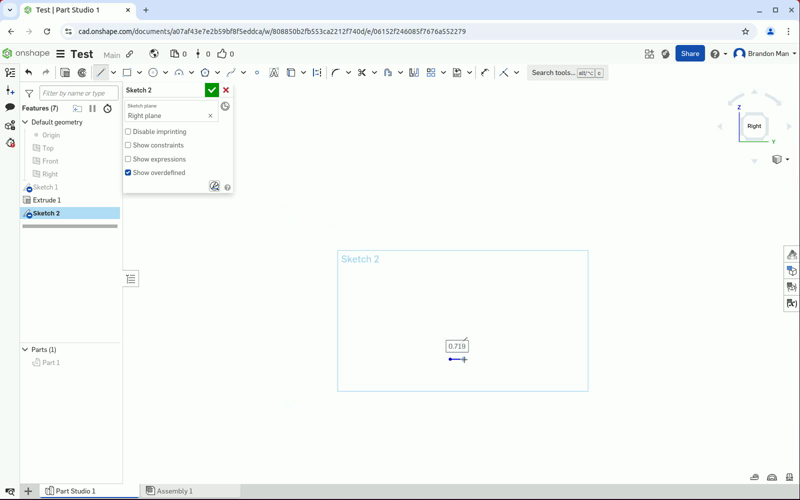
scroll(-6)
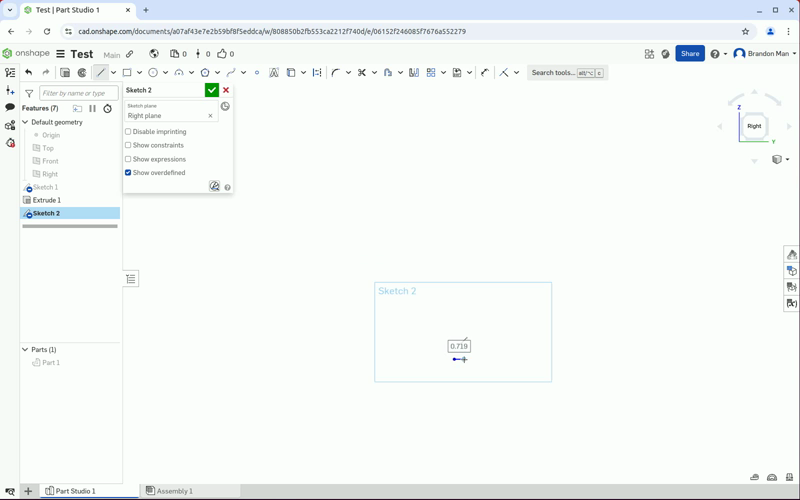
scroll(-6)
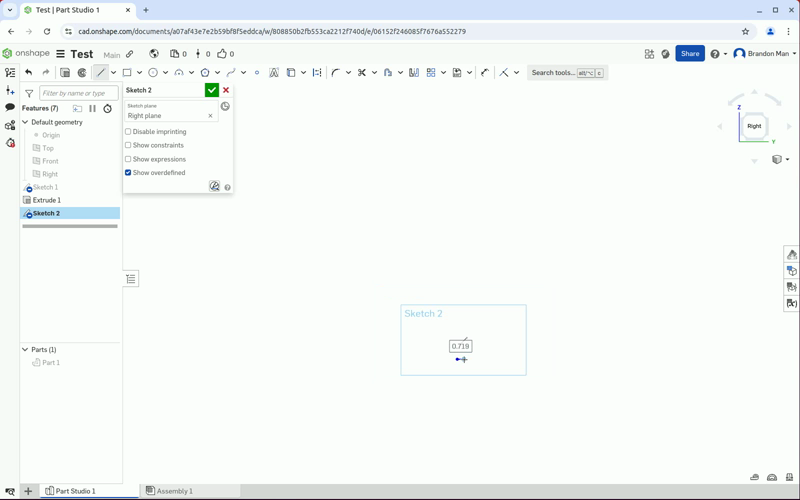
scroll(-6)
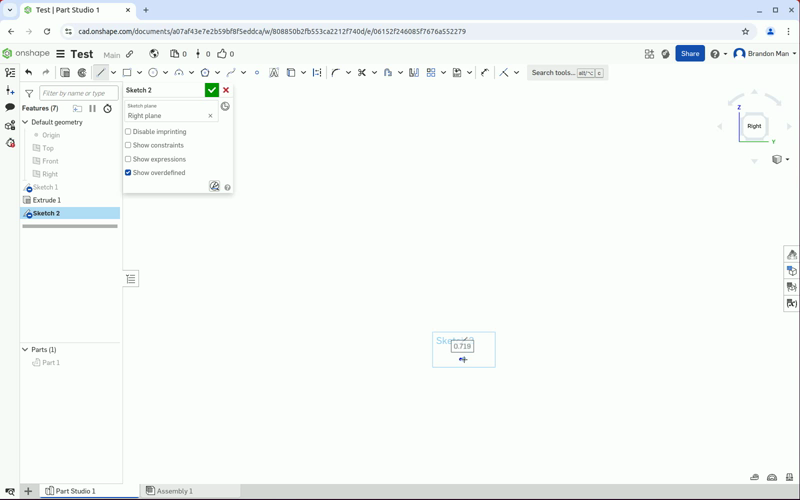
key_up(shift)
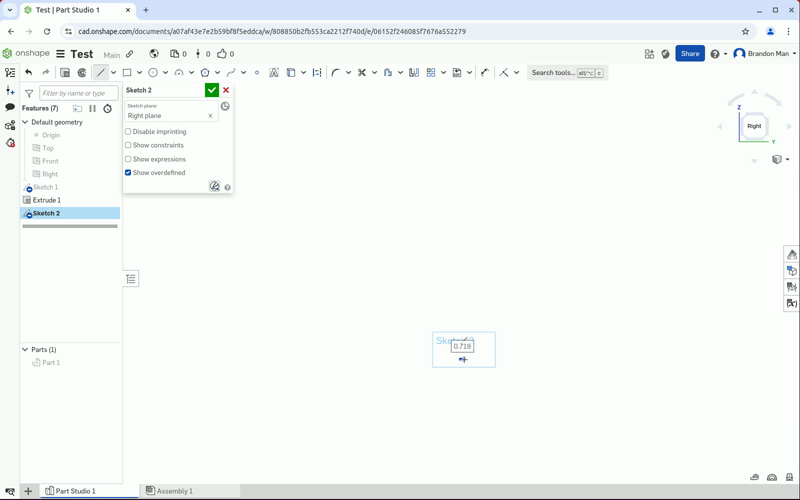
key_down(shift)
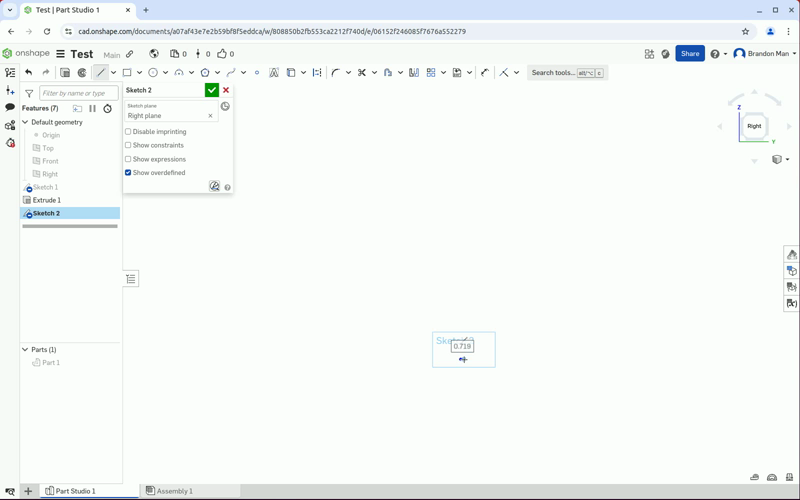
mouse_move(494, 359)
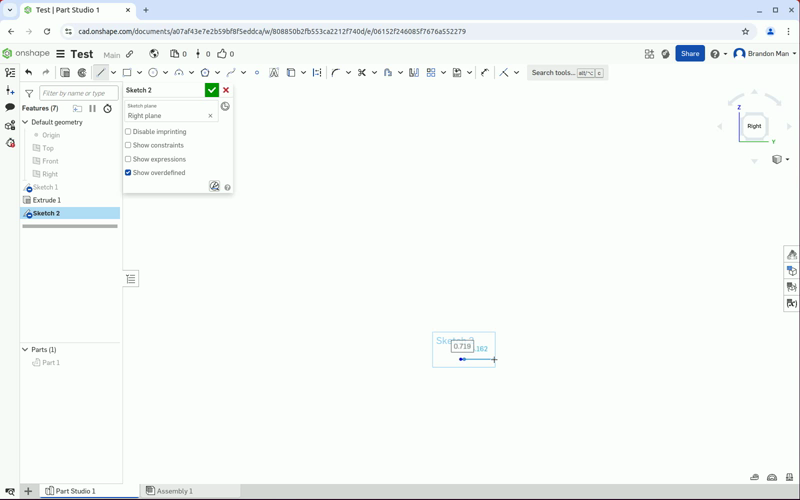
mouse_move(464, 368)
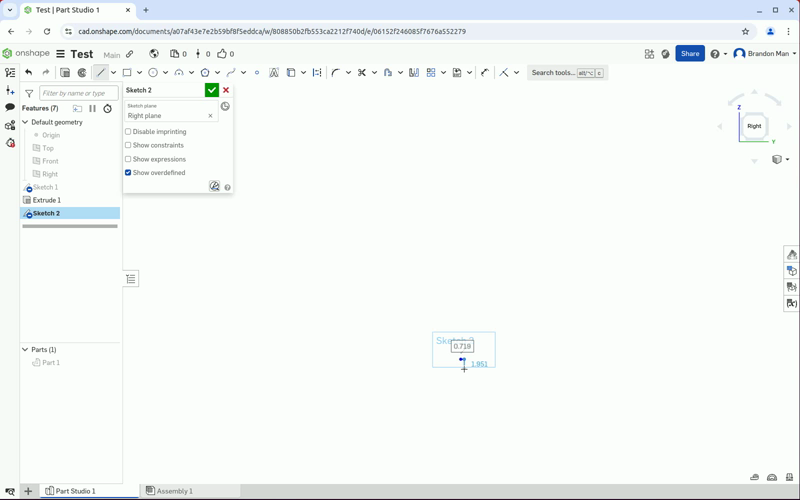
click(464, 368)
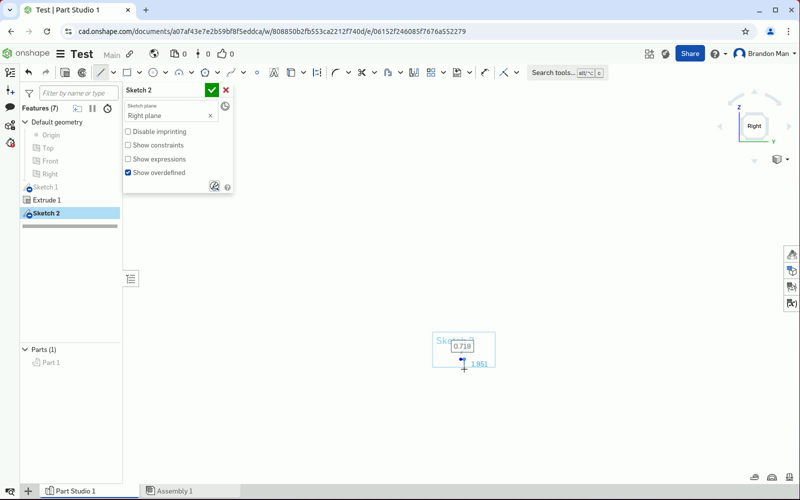
key_up(shift)
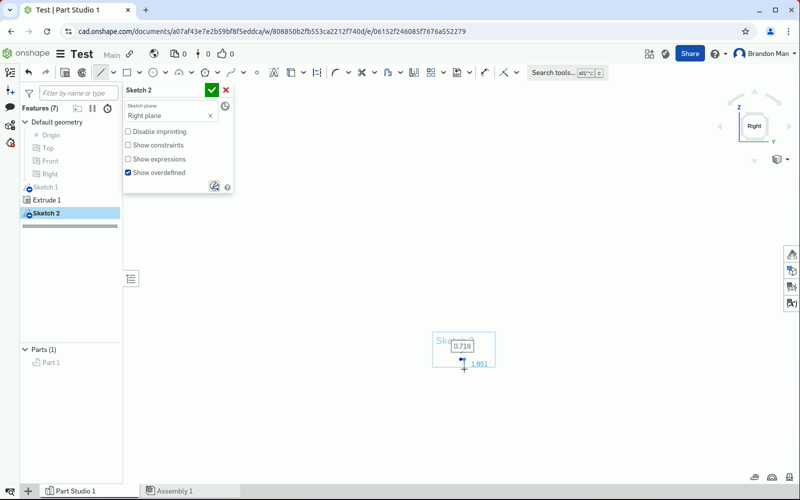
key(esc)
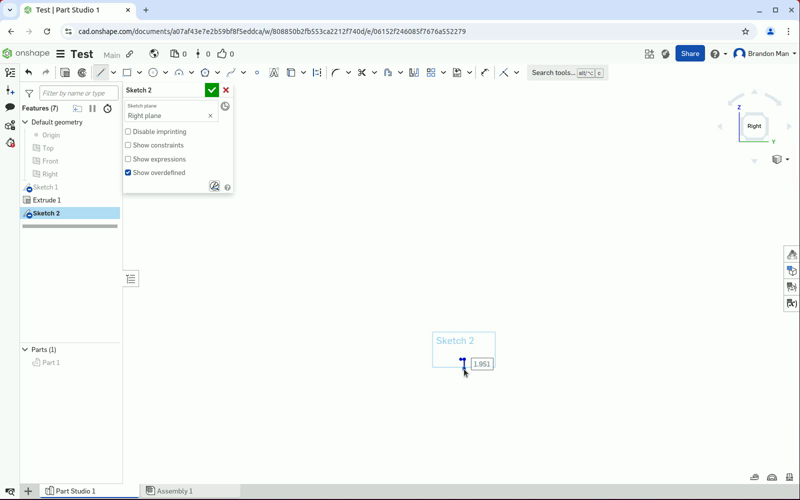
key(a)
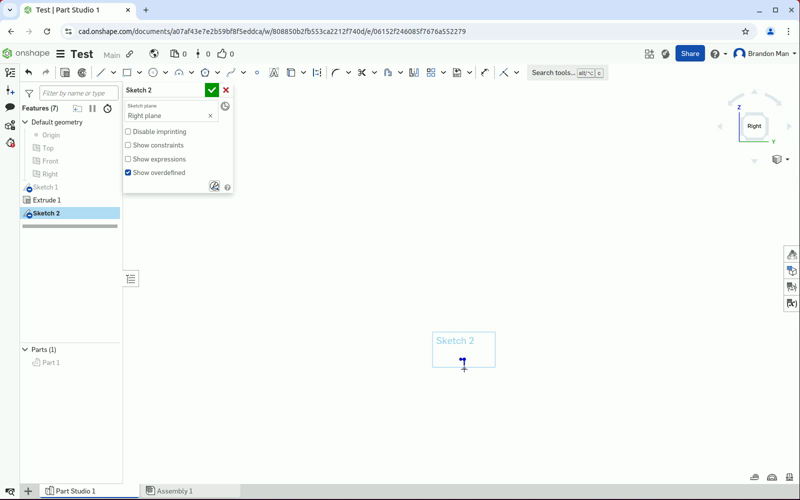
mouse_move(464, 368)
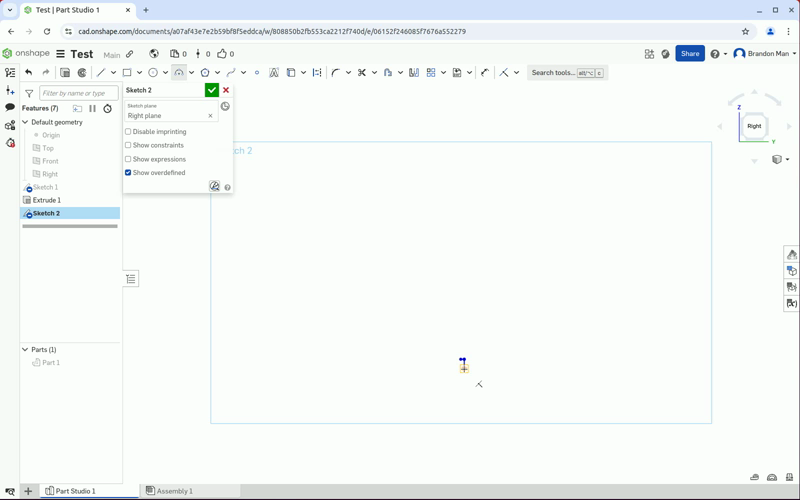
click(464, 368)
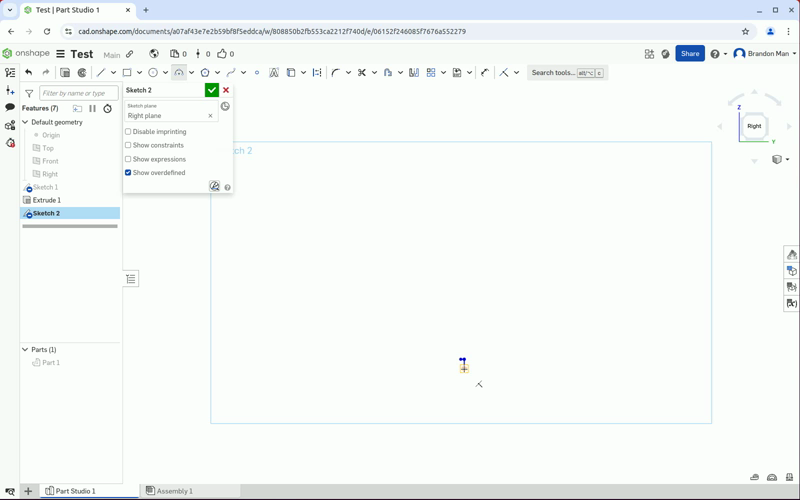
key_down(shift)
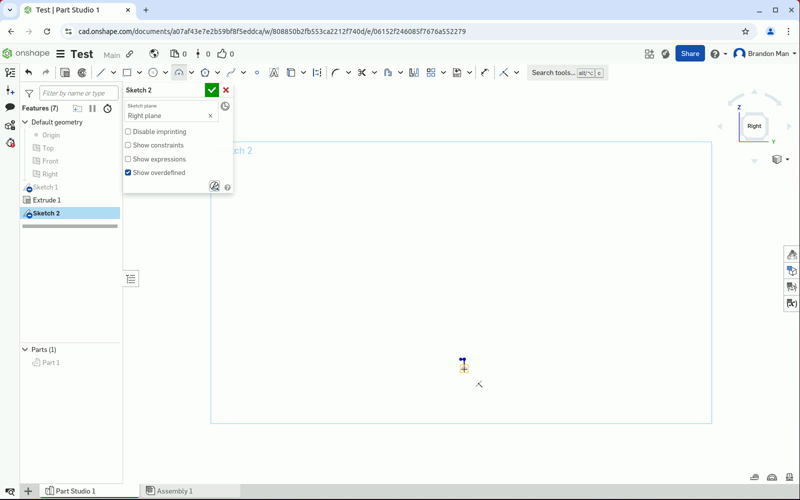
mouse_move(569, 282)
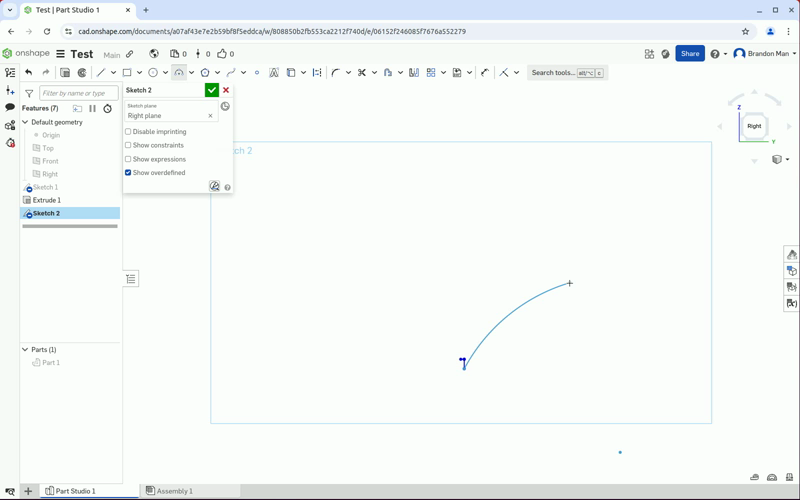
click(569, 282)
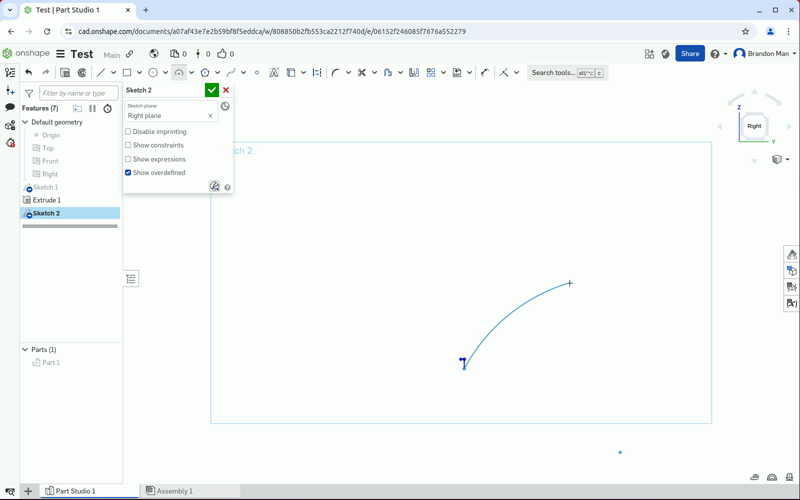
mouse_move(528, 340)
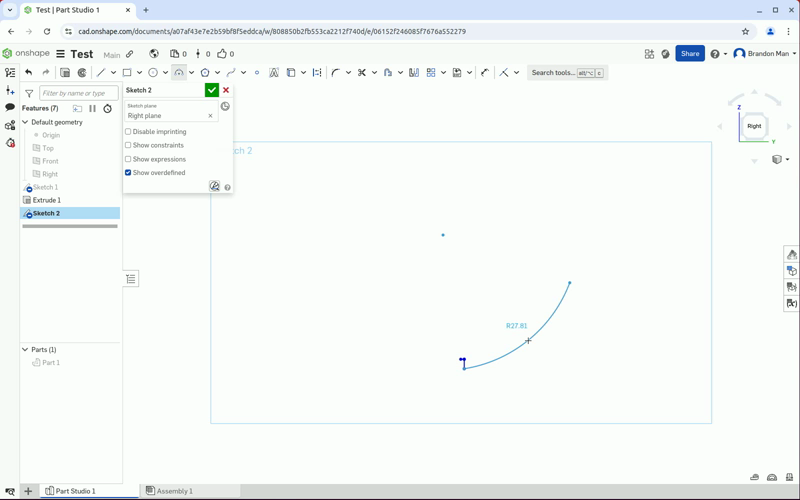
click(528, 340)
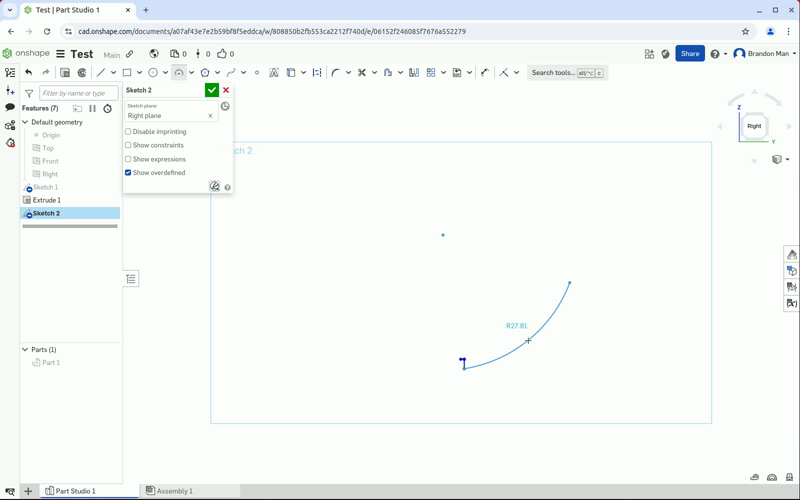
key_up(shift)
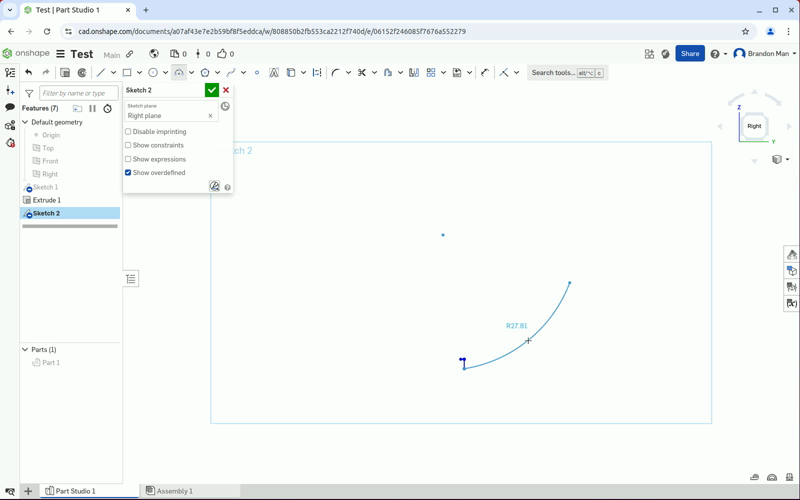
mouse_move(569, 282)
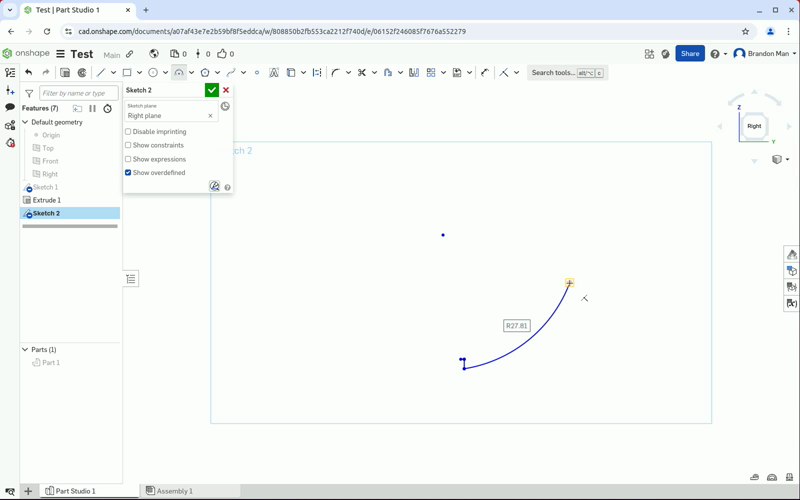
click(569, 282)
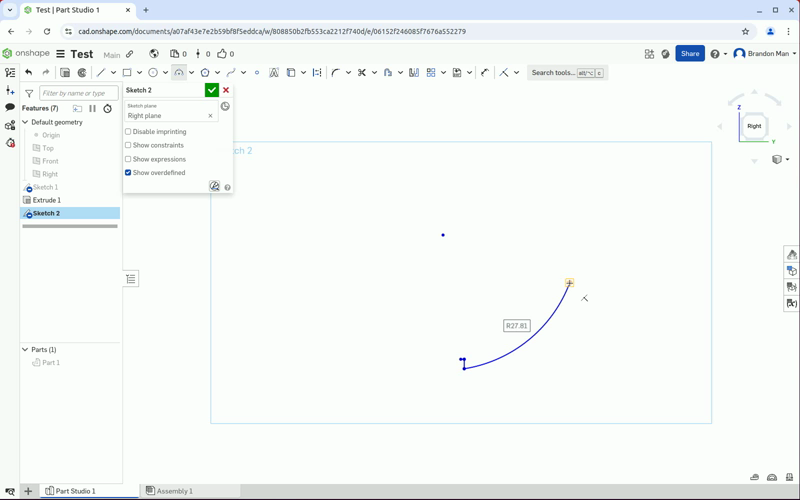
key_down(shift)
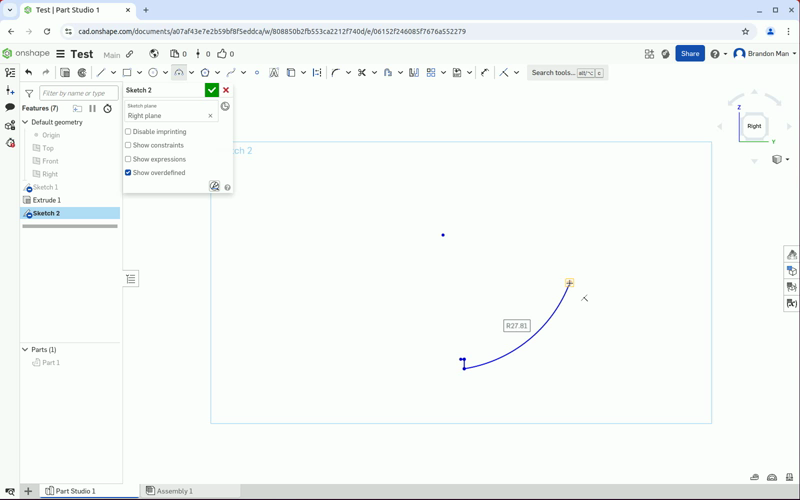
mouse_move(519, 204)
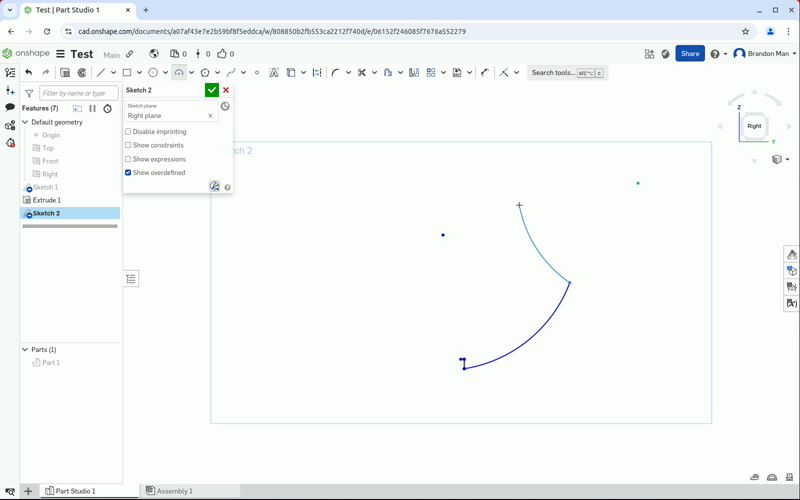
click(519, 204)
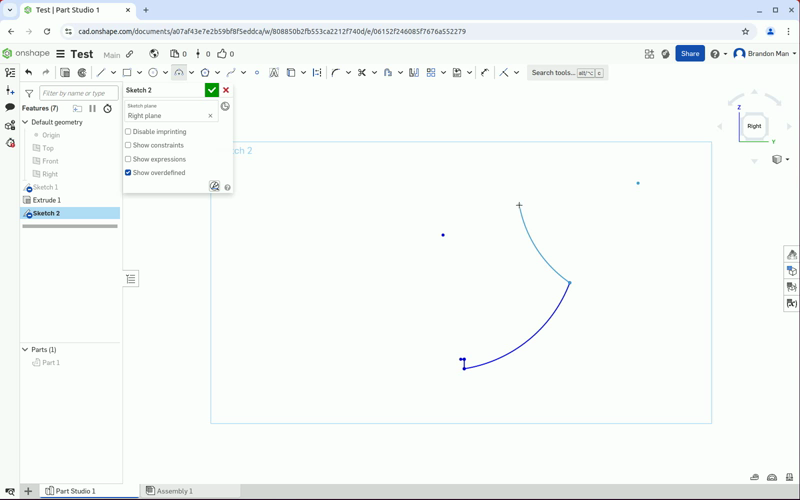
mouse_move(563, 231)
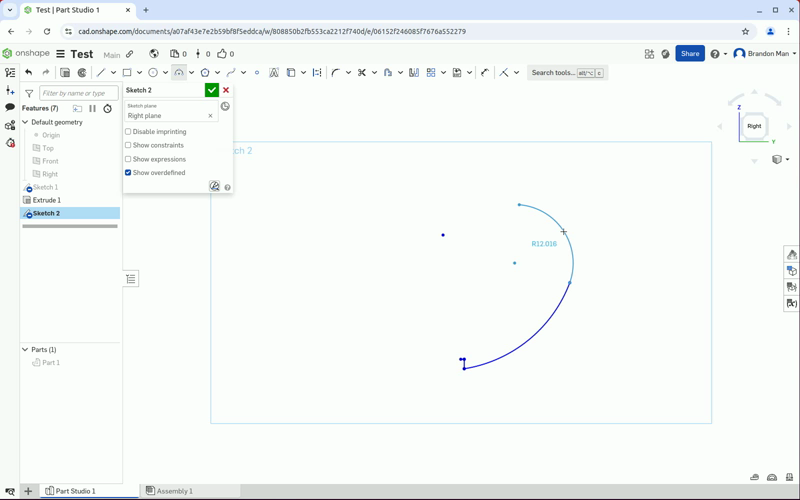
click(563, 231)
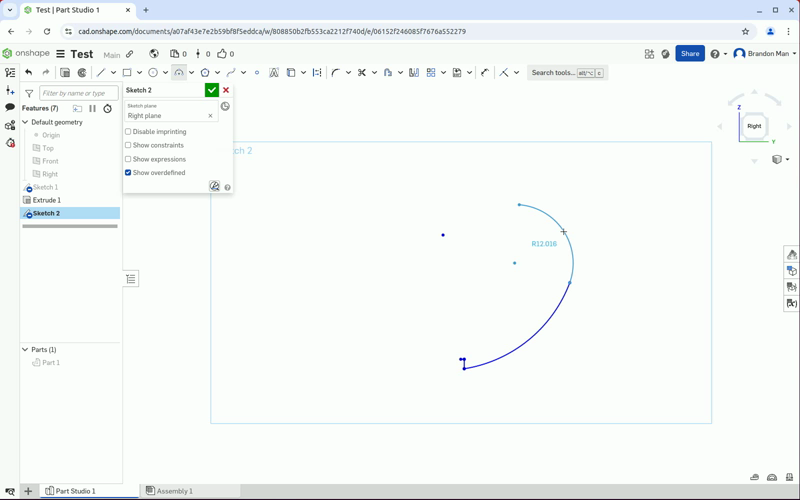
key_up(shift)
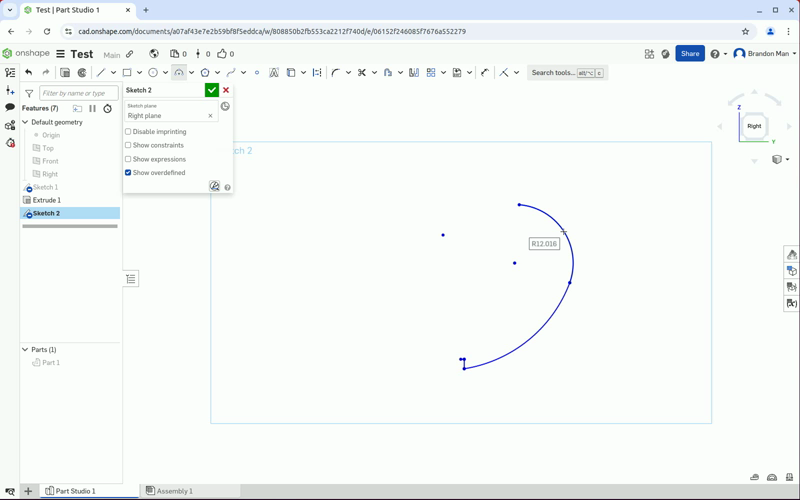
mouse_move(519, 204)
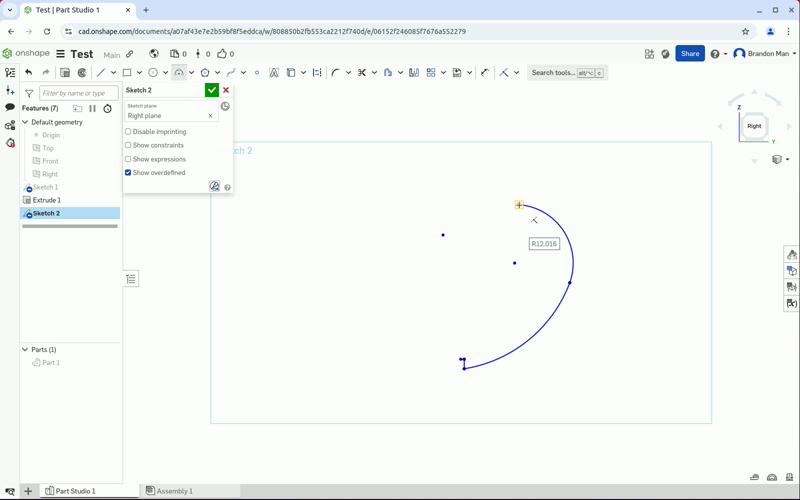
click(519, 204)
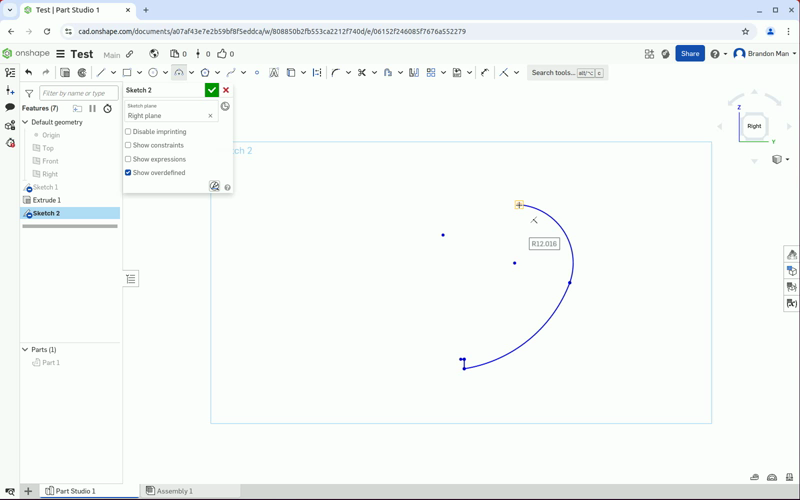
key_down(shift)
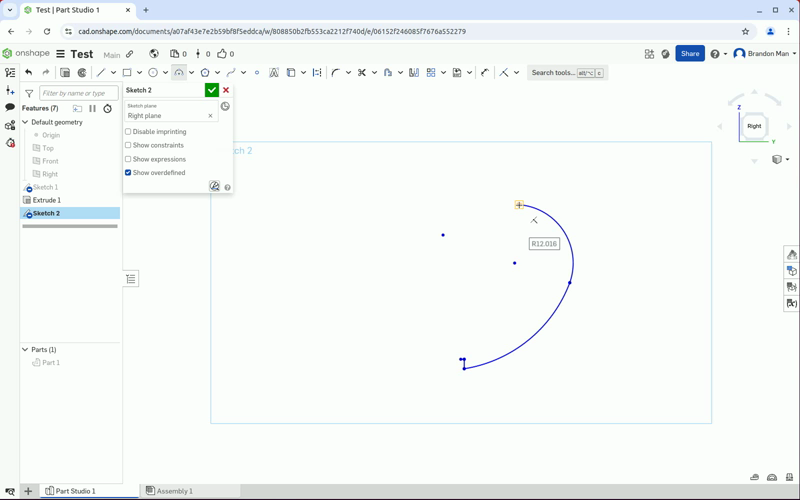
mouse_move(460, 235)
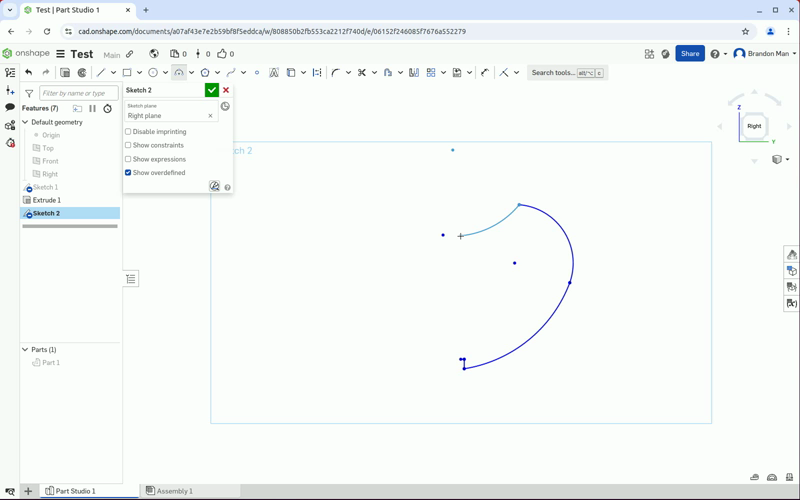
click(460, 235)
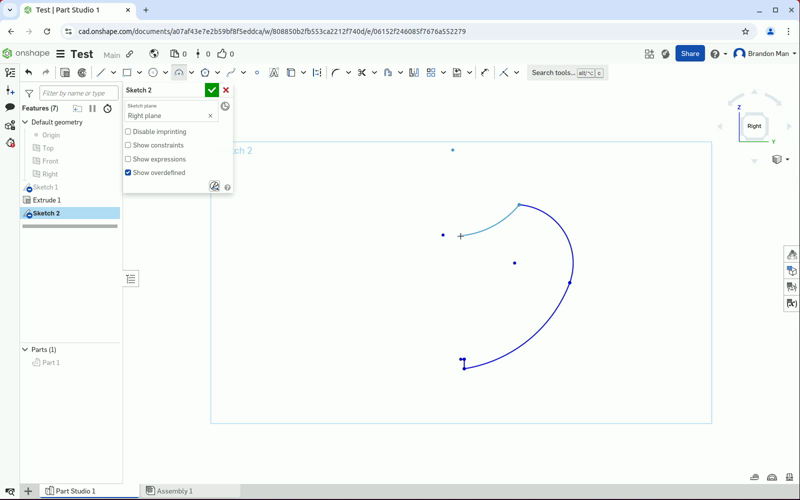
mouse_move(485, 211)
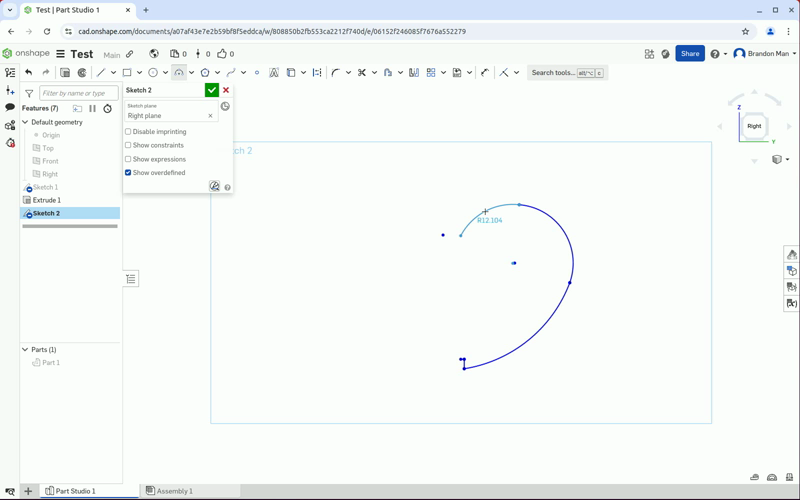
click(485, 211)
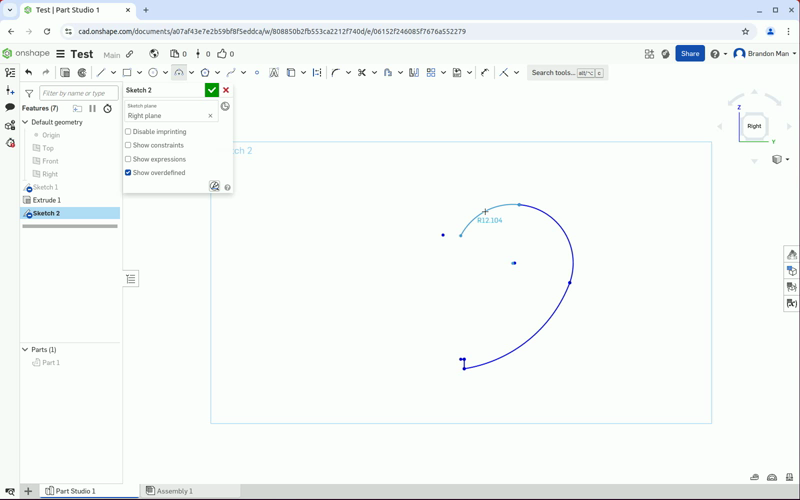
key_up(shift)
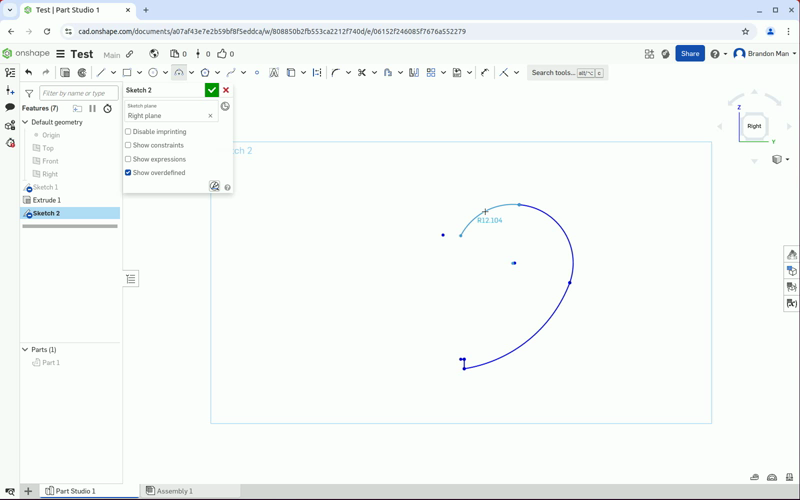
key(esc)
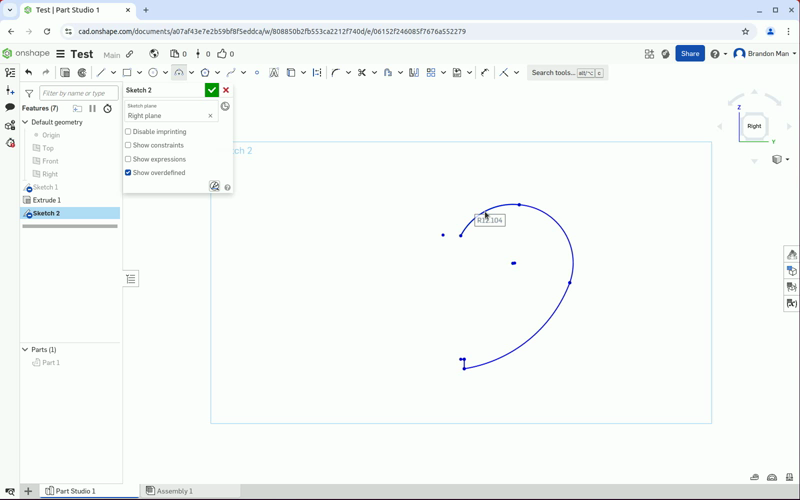
key(l)
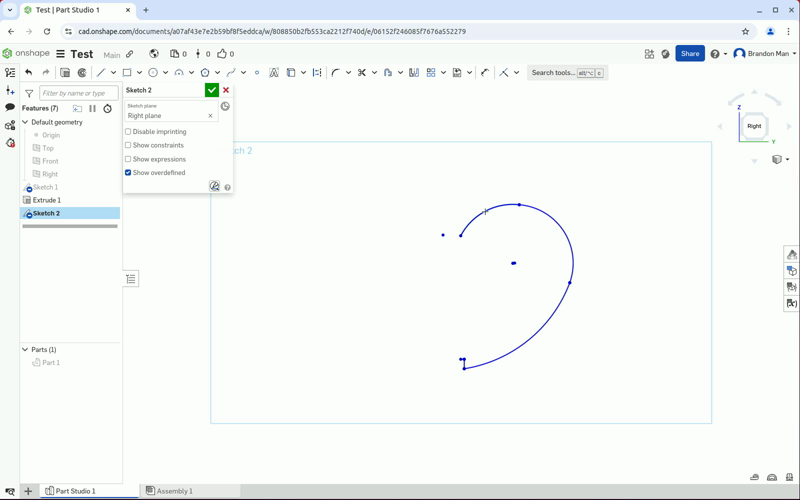
mouse_move(460, 235)
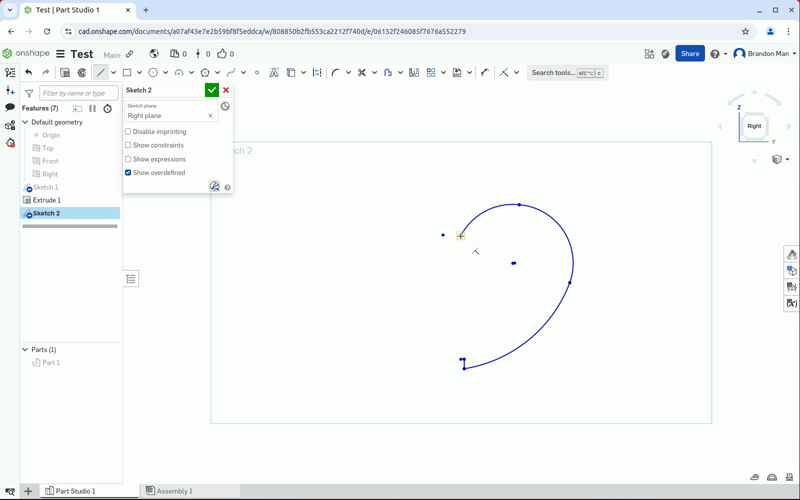
click(460, 235)
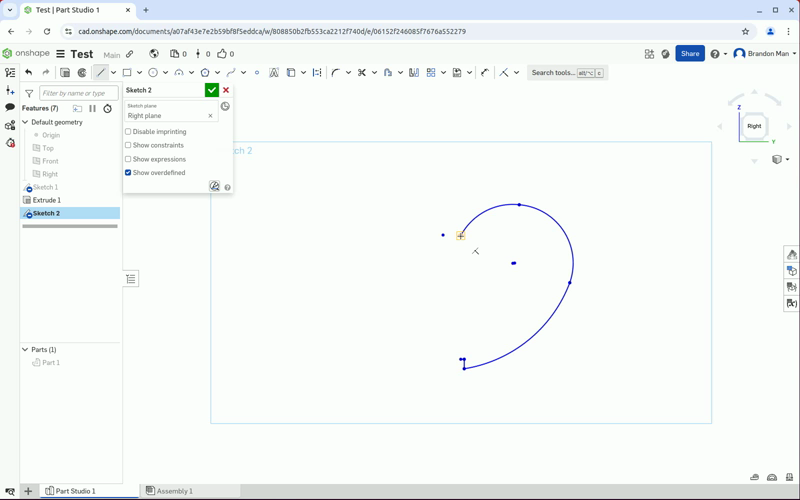
key_down(shift)
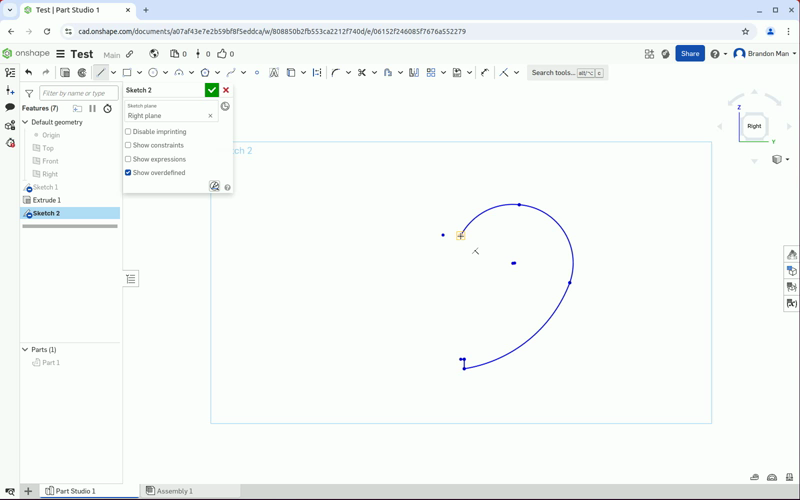
mouse_move(490, 235)
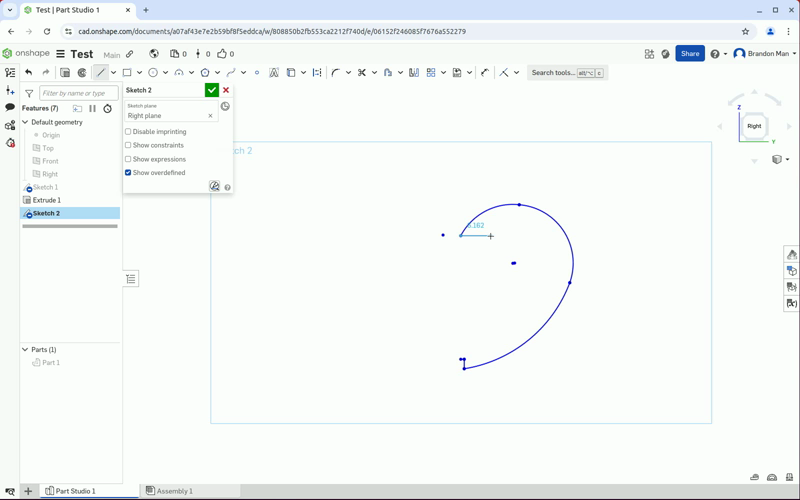
mouse_move(460, 282)
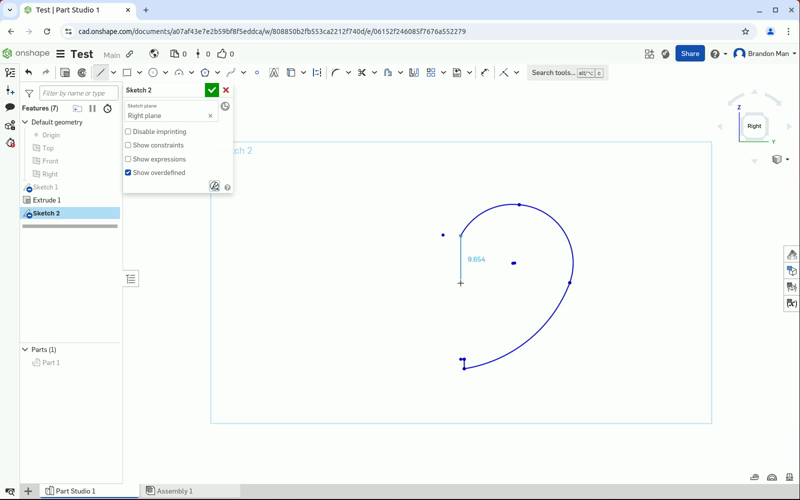
click(460, 282)
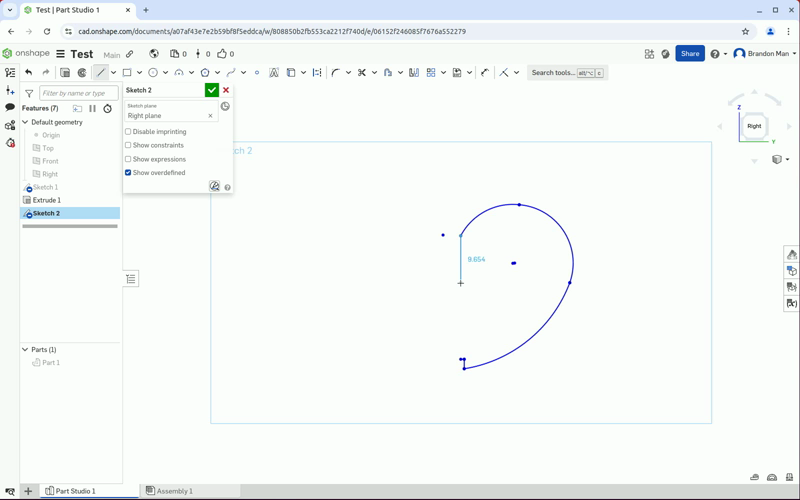
key_up(shift)
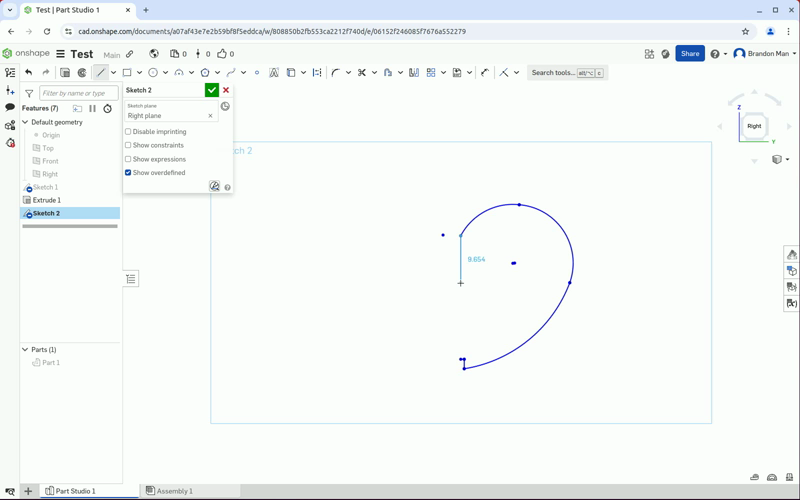
key_down(shift)
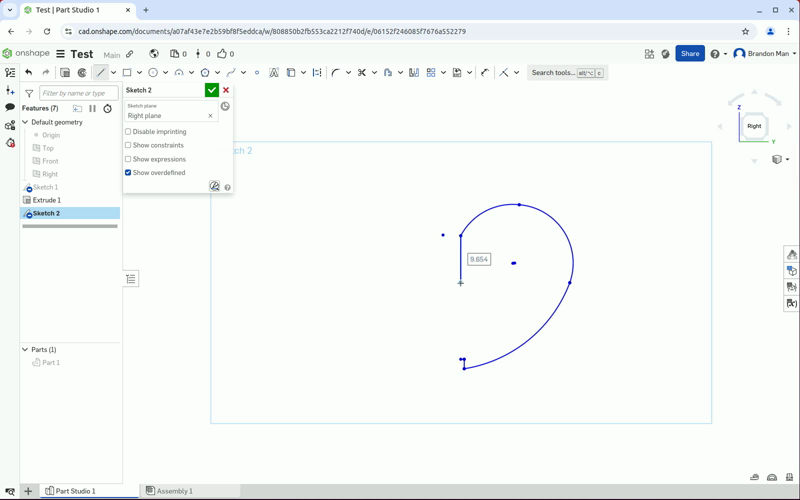
mouse_move(460, 359)
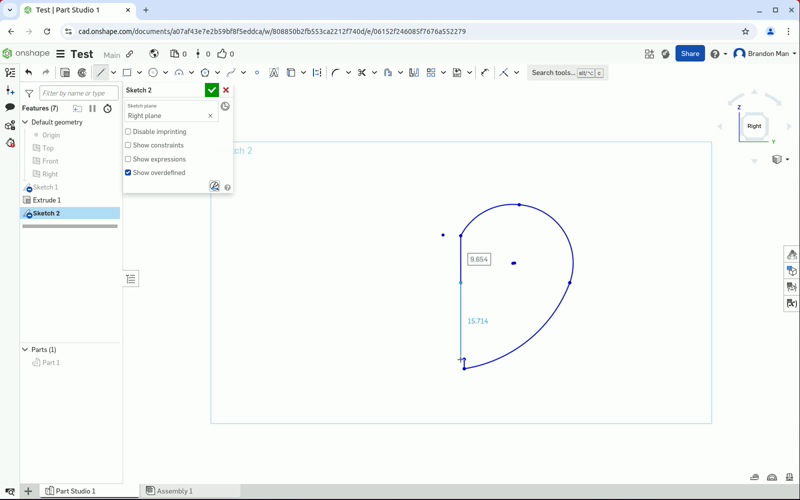
scroll(6)
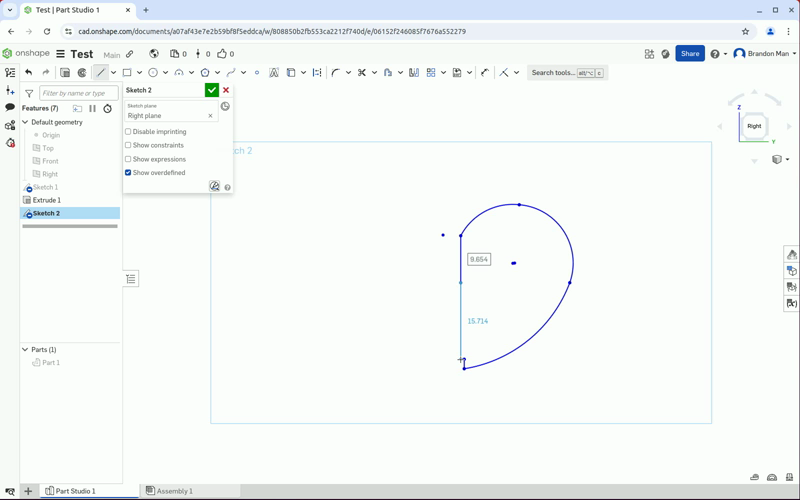
scroll(6)
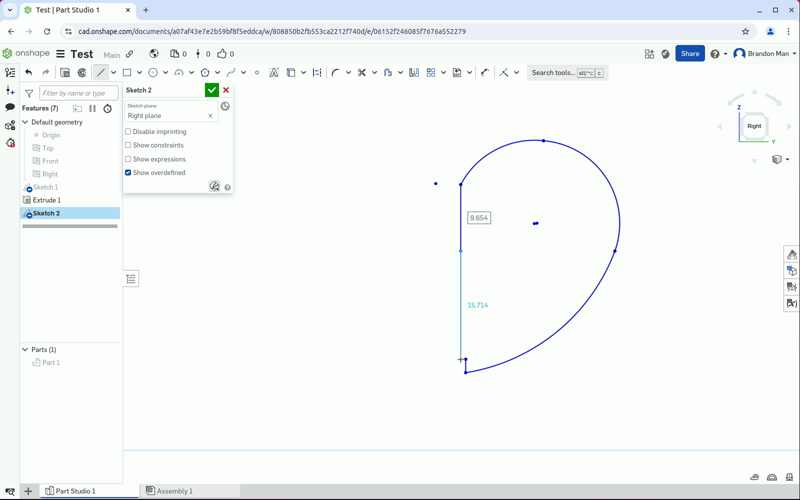
scroll(6)
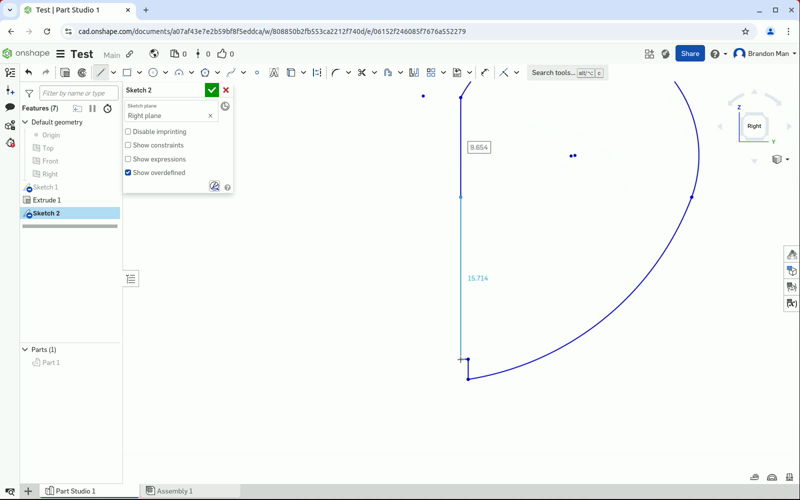
scroll(6)
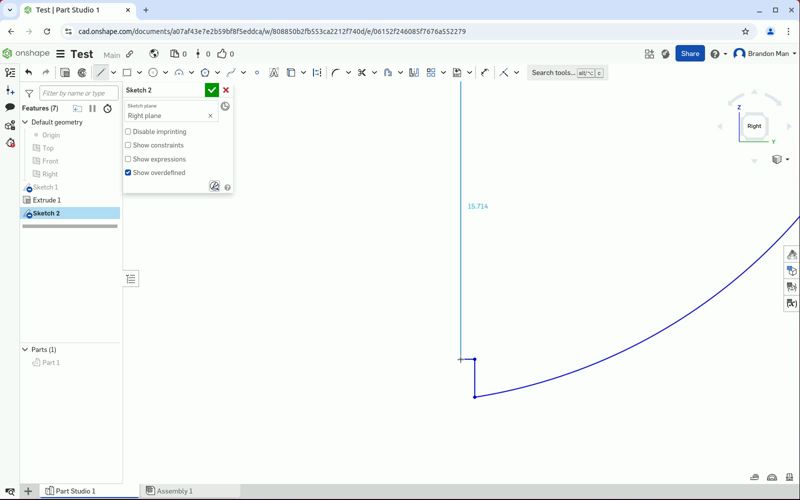
scroll(6)
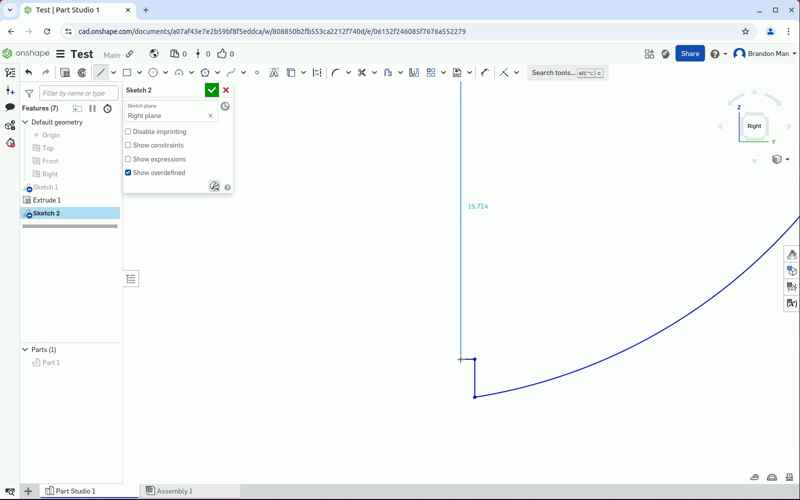
scroll(6)
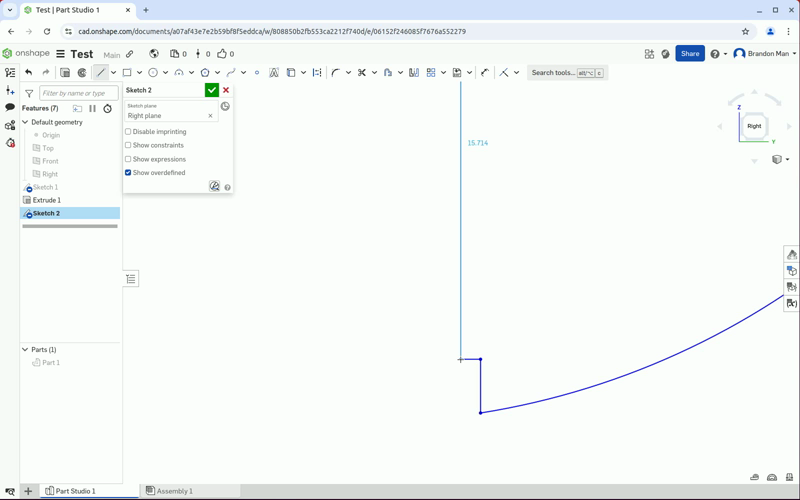
scroll(6)
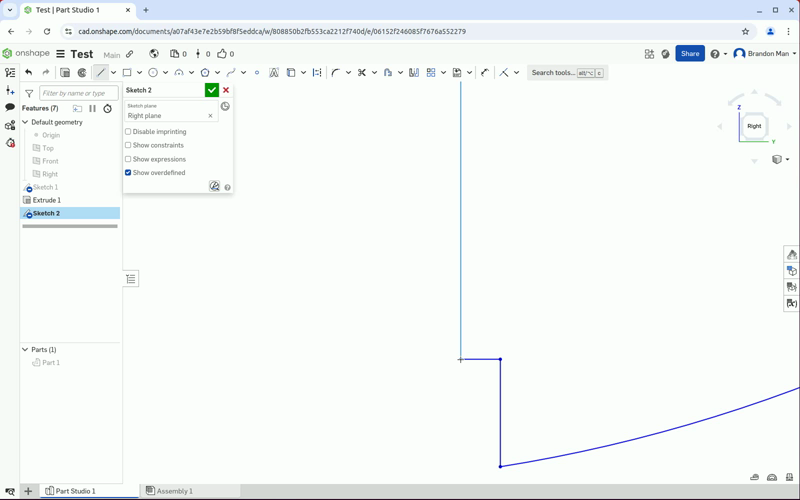
key_up(shift)
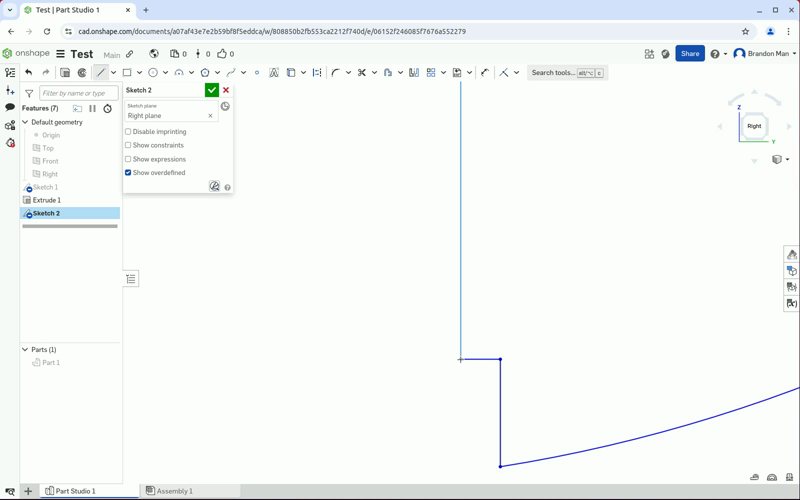
click(460, 359)
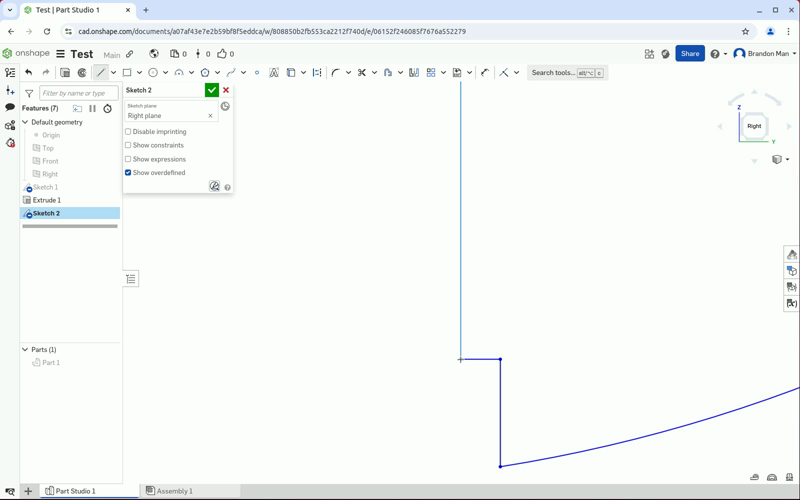
scroll(-6)
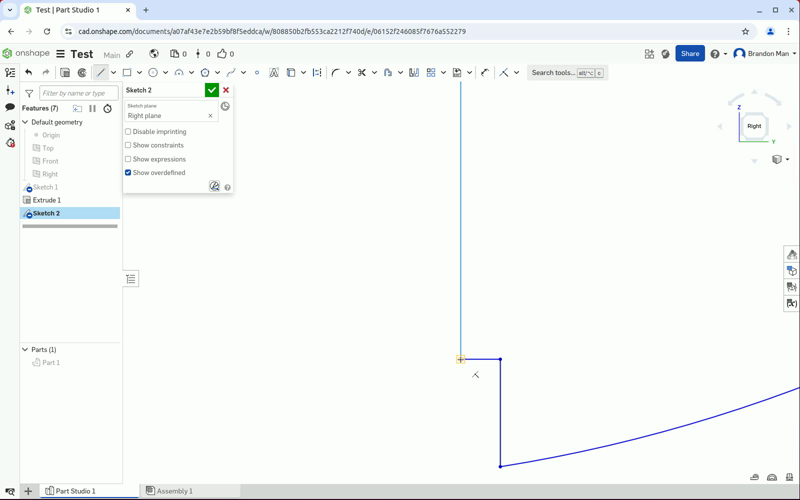
scroll(-6)
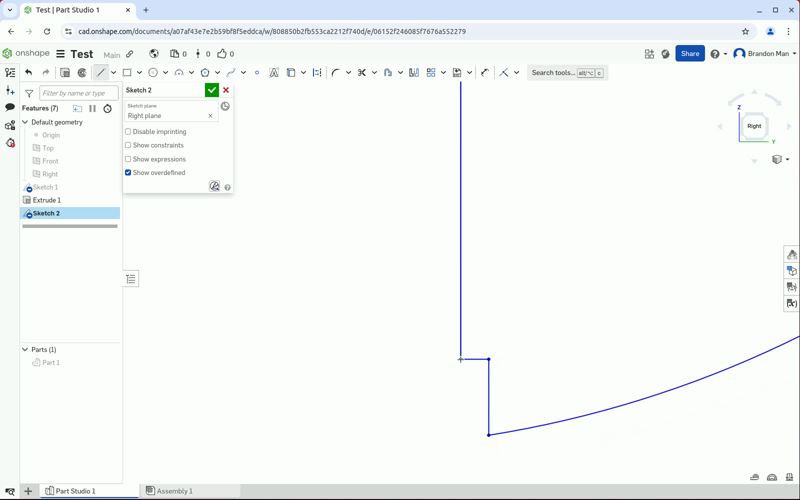
scroll(-6)
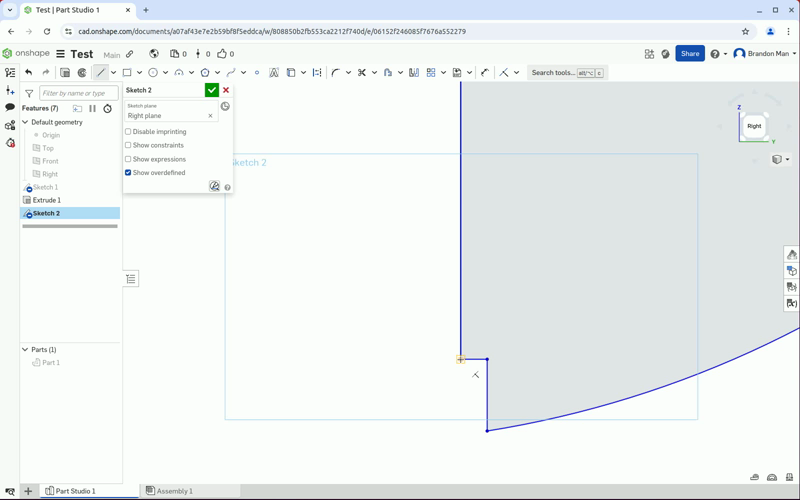
scroll(-6)
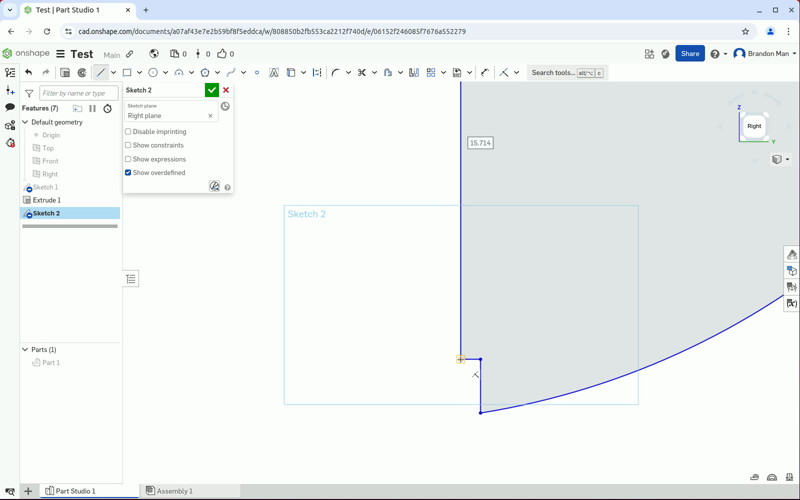
scroll(-6)
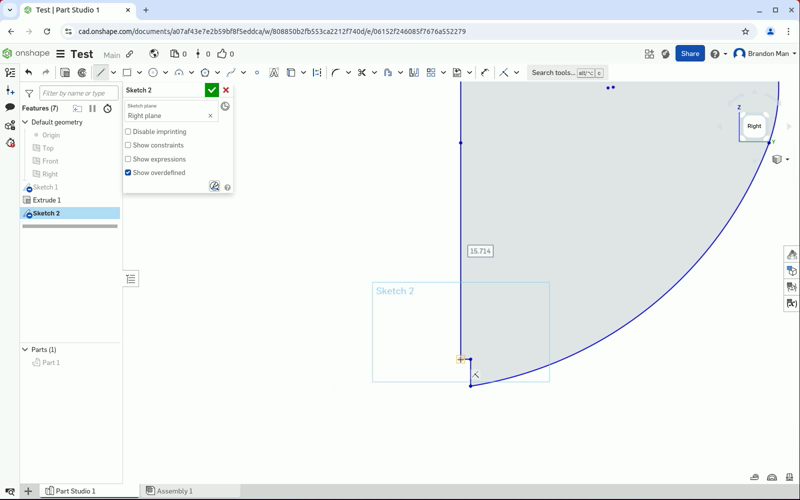
scroll(-6)
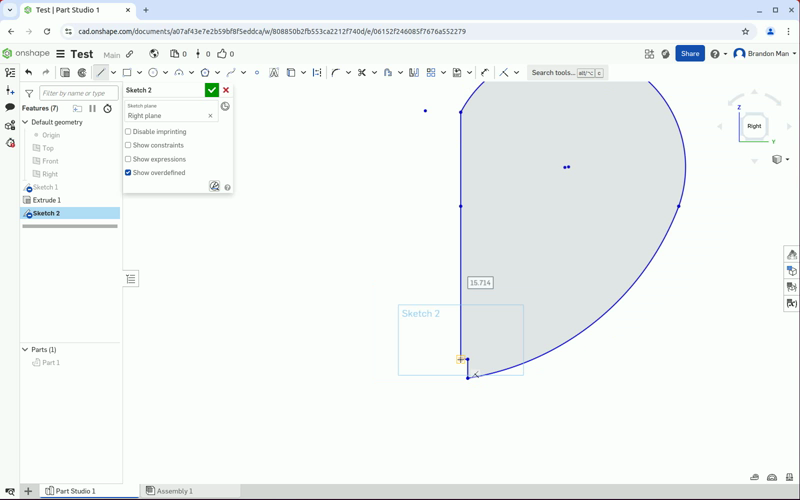
scroll(-6)
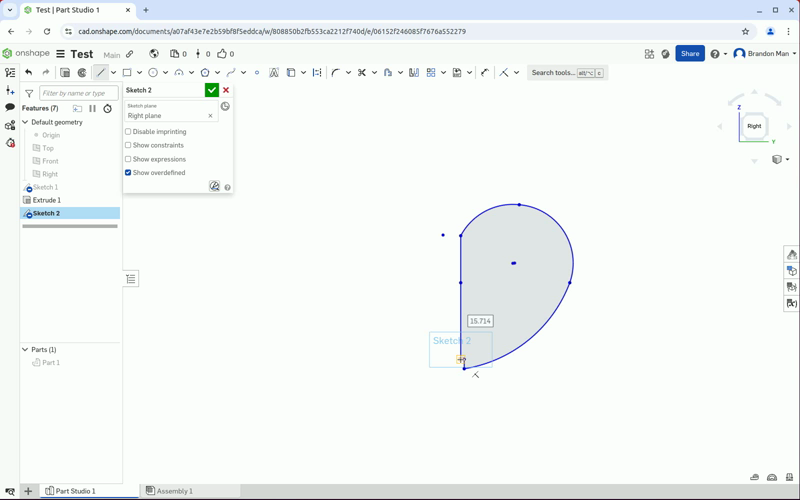
key(esc)
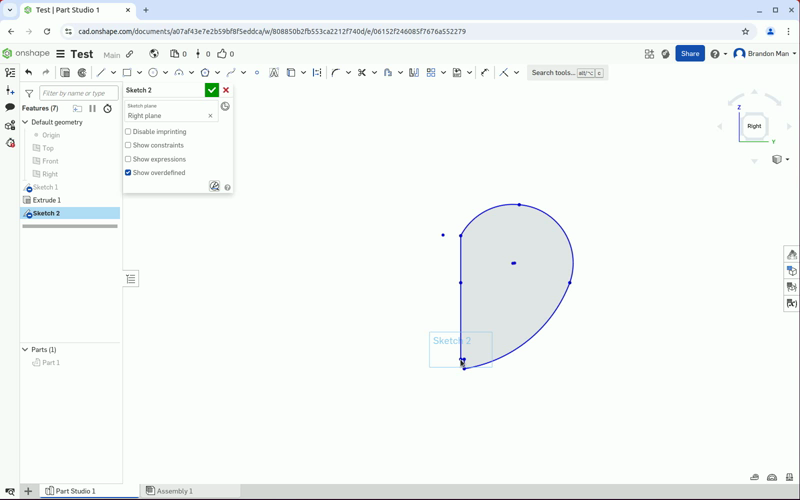
mouse_move(530, 290)
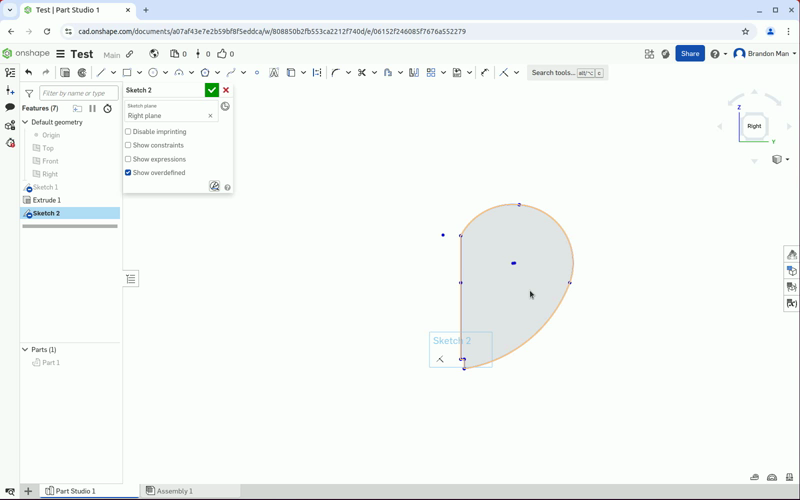
click(530, 290)
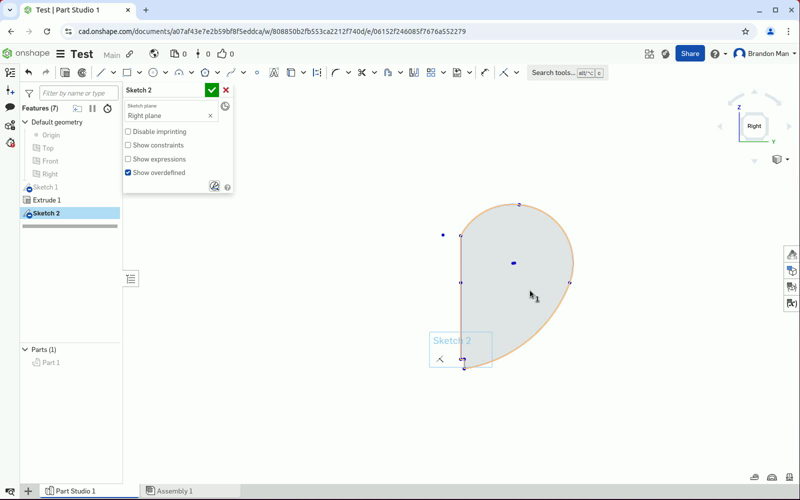
mouse_move(73, 352)
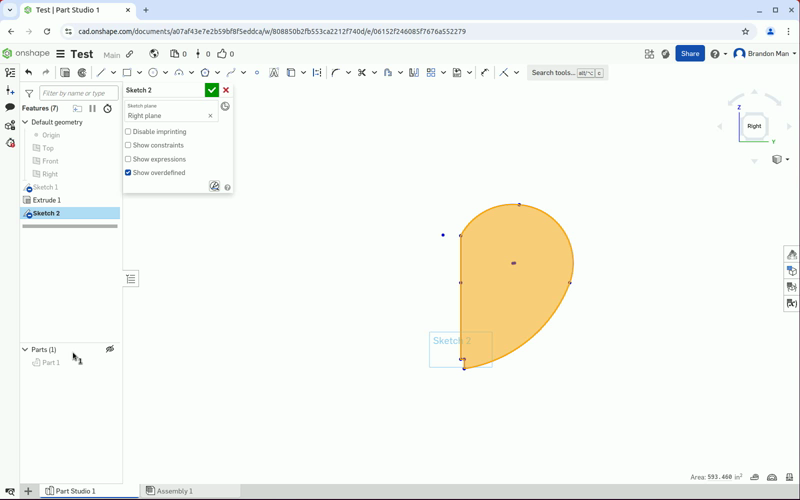
key(shift+y)
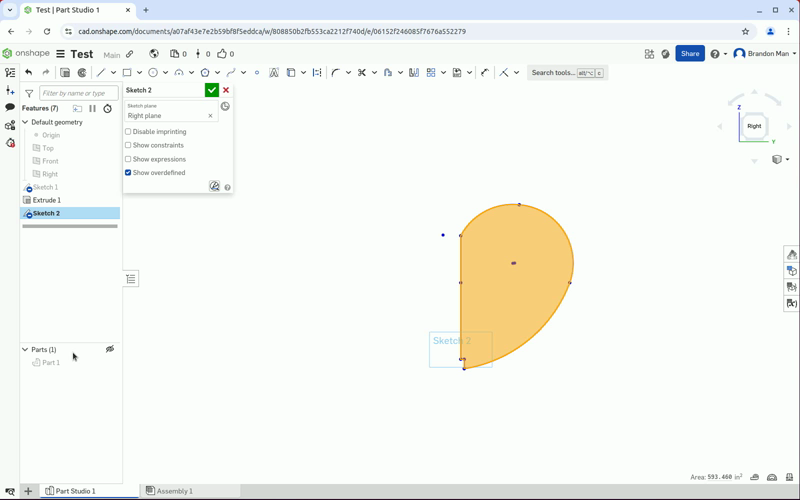
key(shift+e)
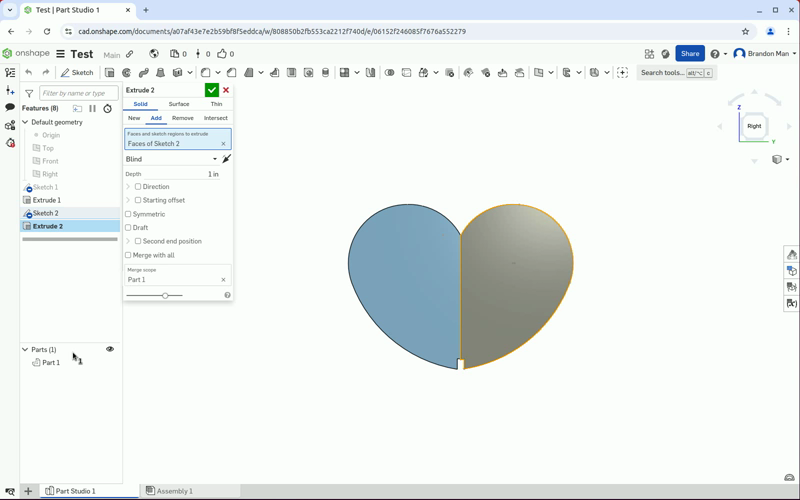
mouse_move(143, 106)
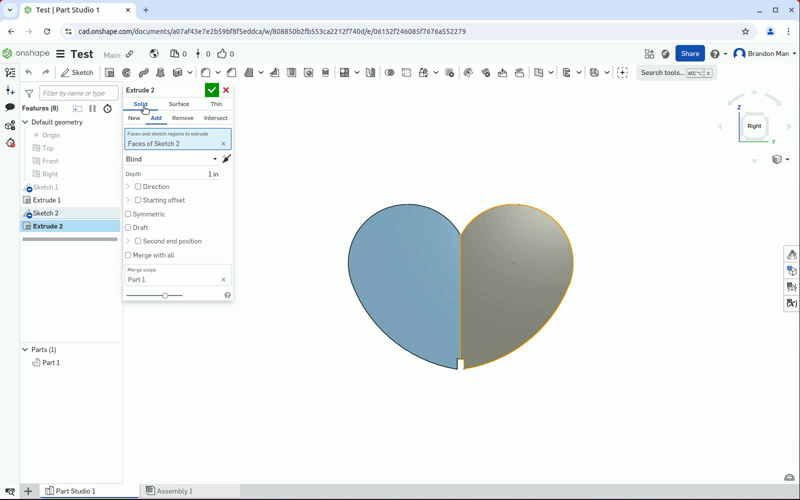
click(143, 106)
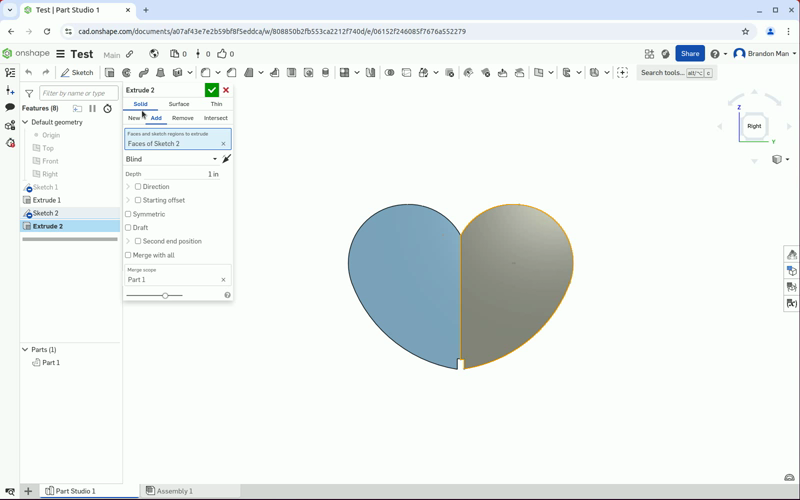
mouse_move(137, 120)
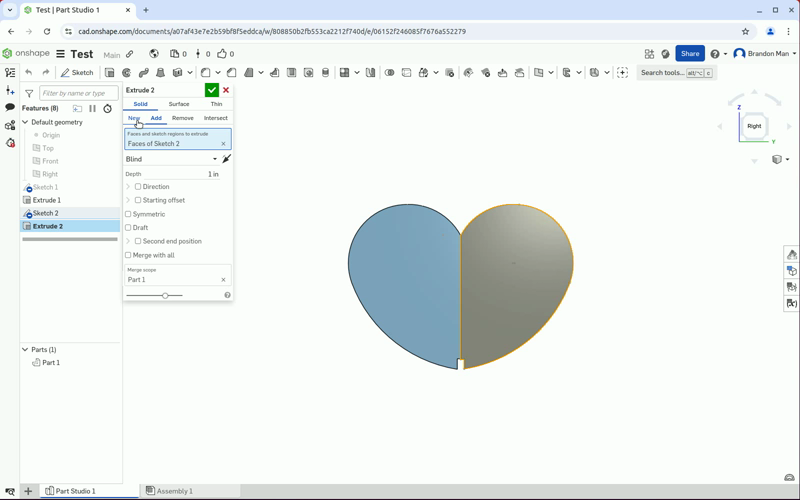
click(137, 120)
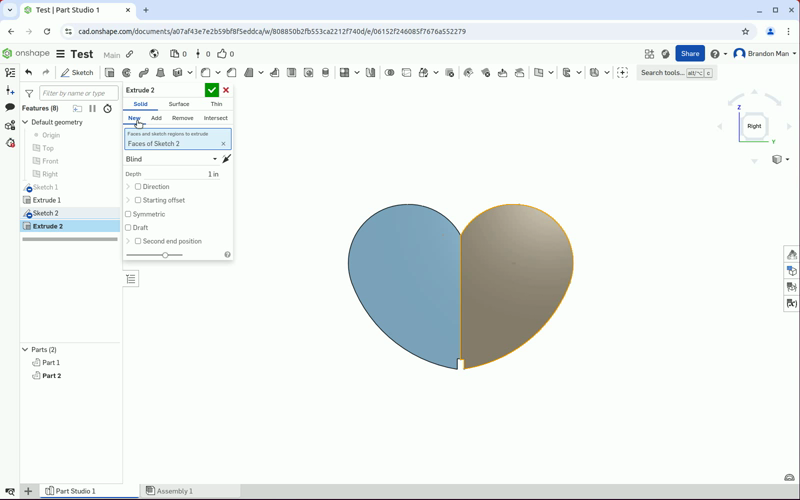
key(tab, 4)
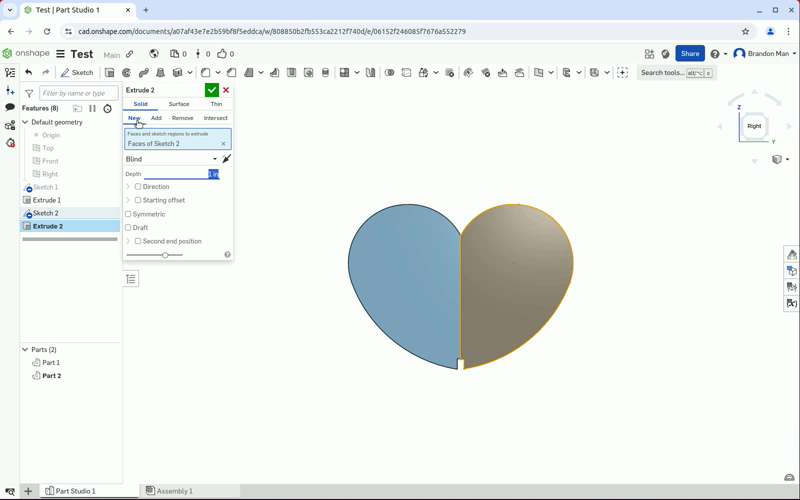
text(1.204)
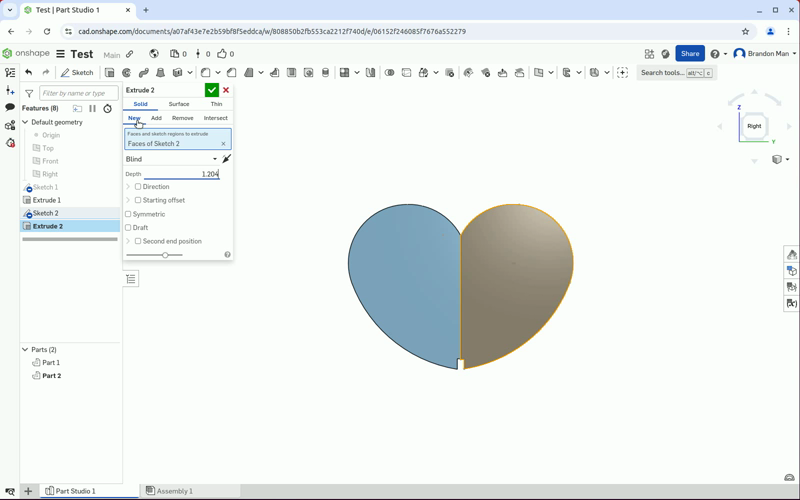
key(enter)
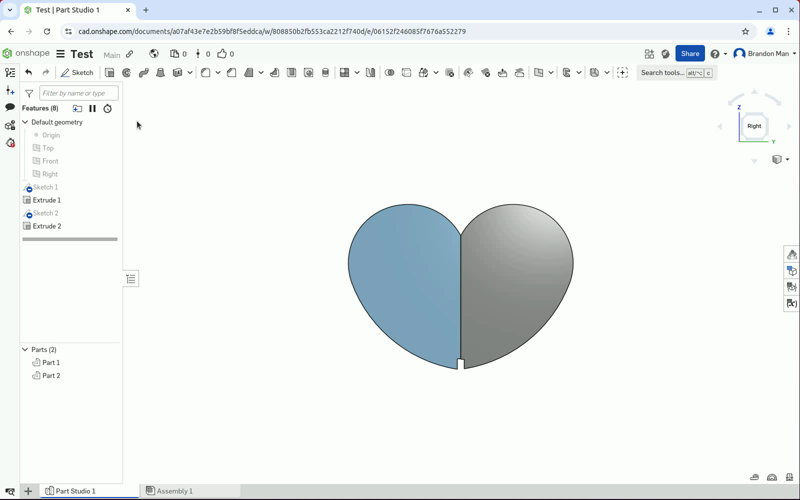
key(shift+h)
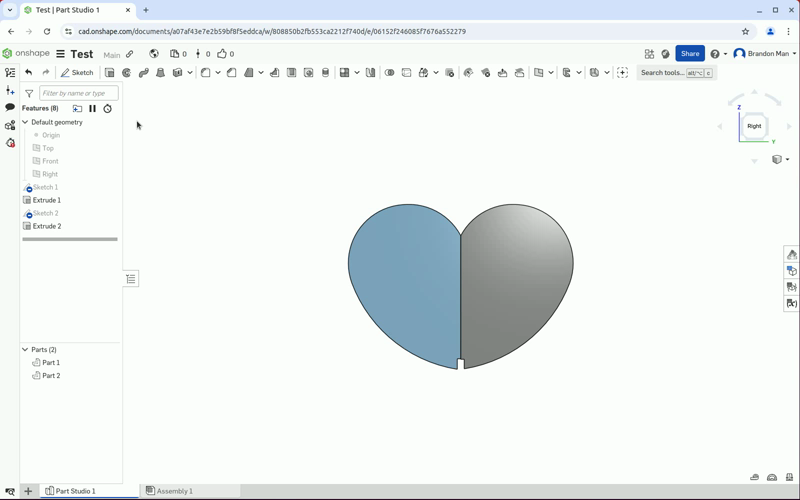
key(shift+h)
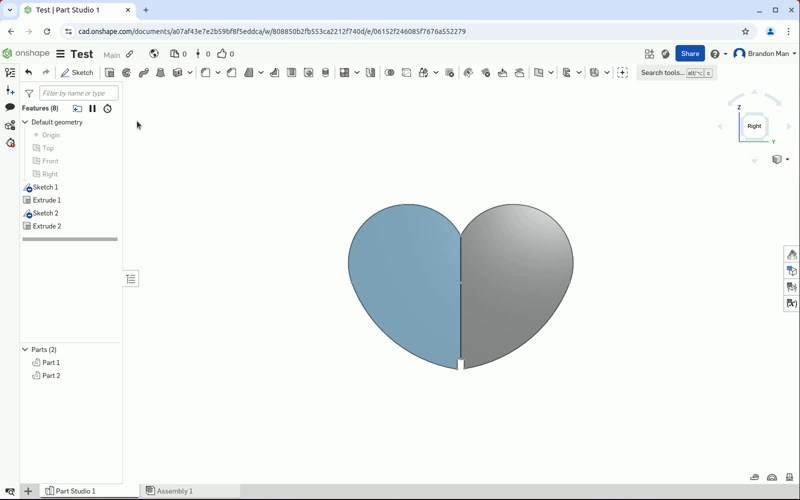
key(shift+7)
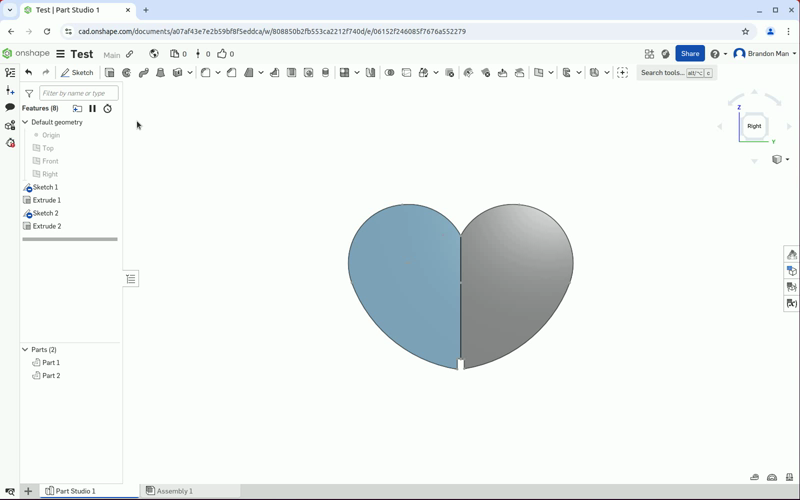
key(right, 2)
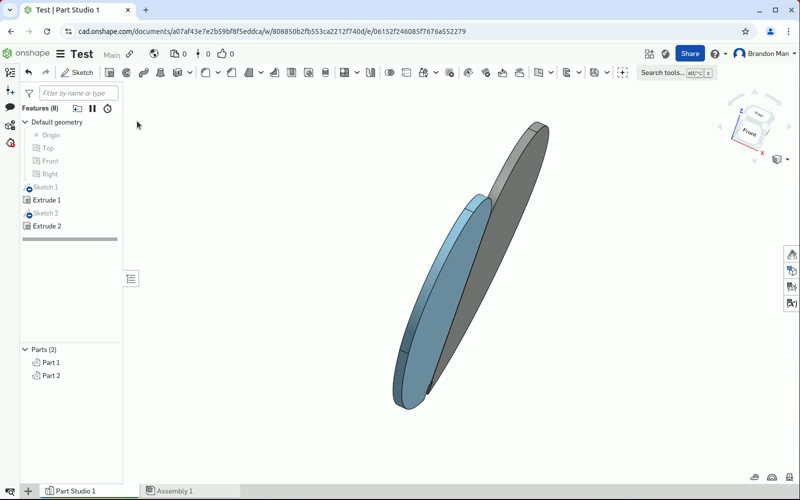
key(down, 2)
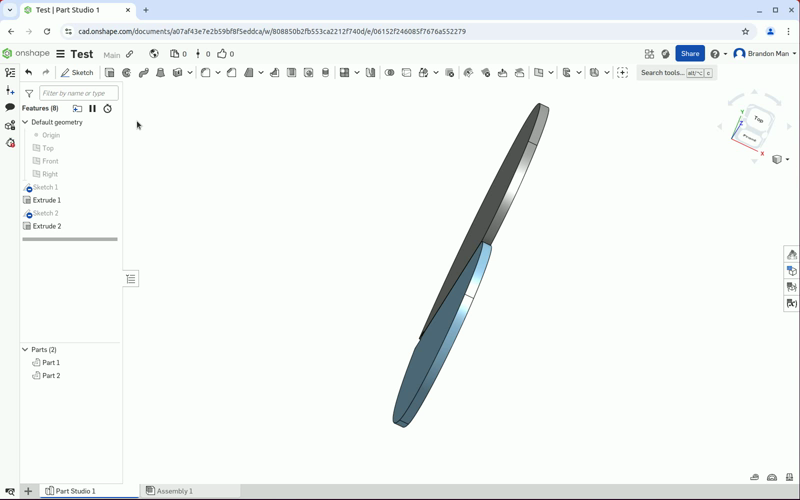
key(up, 2)
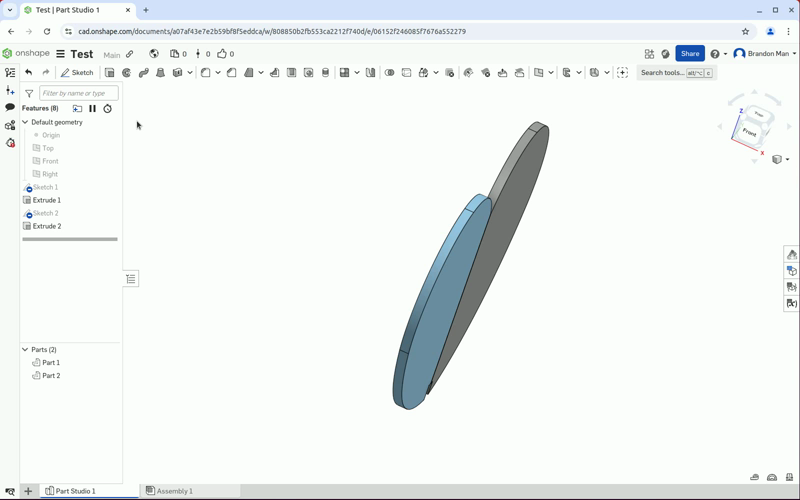
key(left, 2)
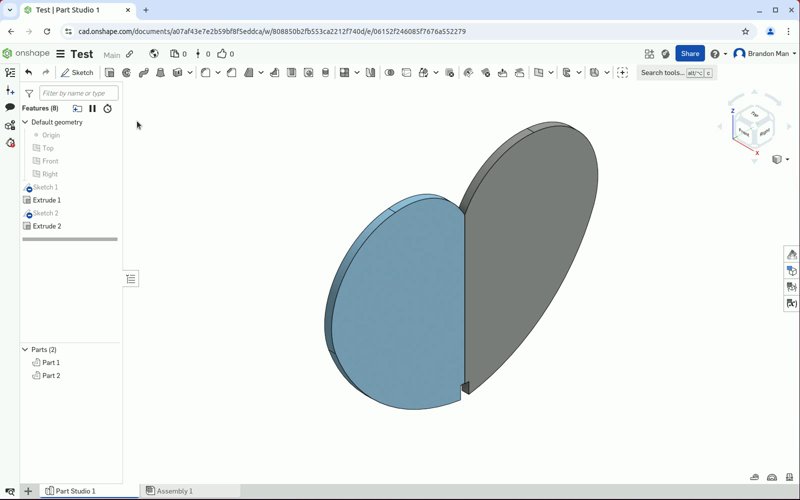
mouse_move(73, 189)
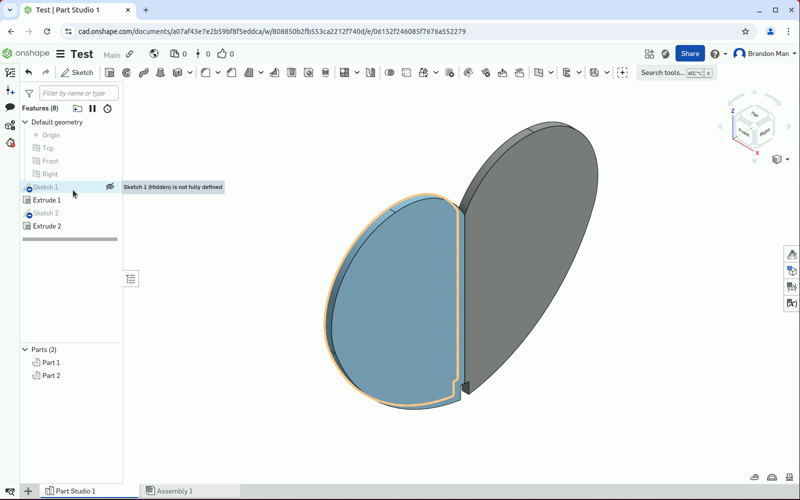
click(73, 189)